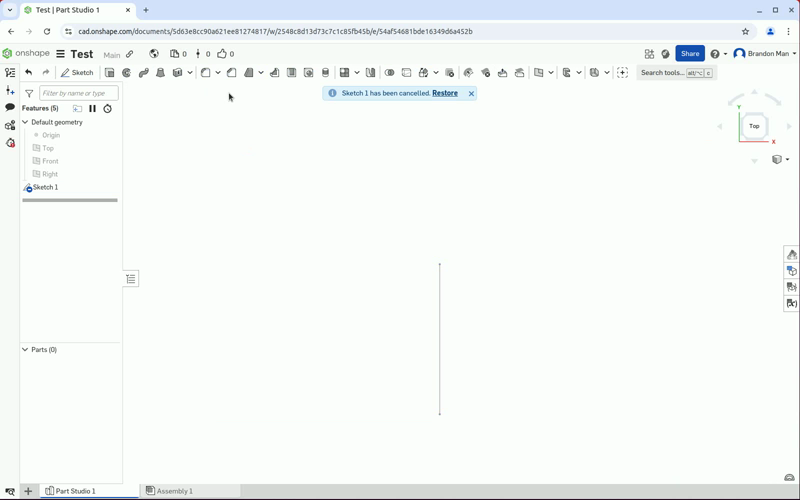
key(shift+h)
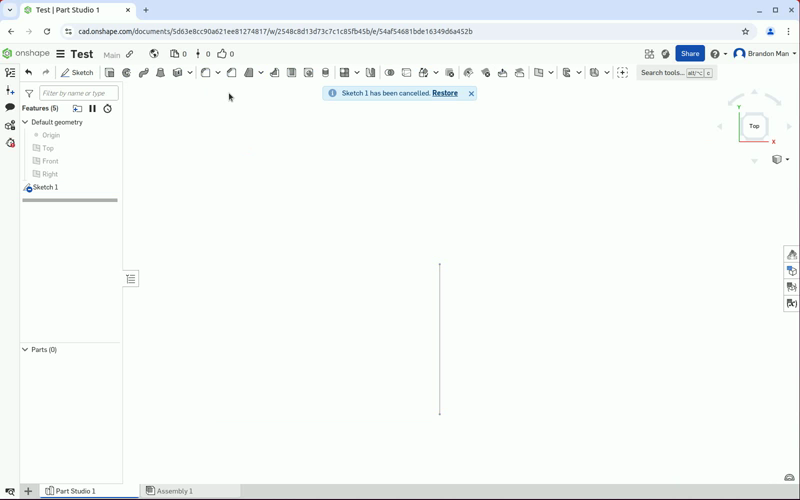
key(shift+s)
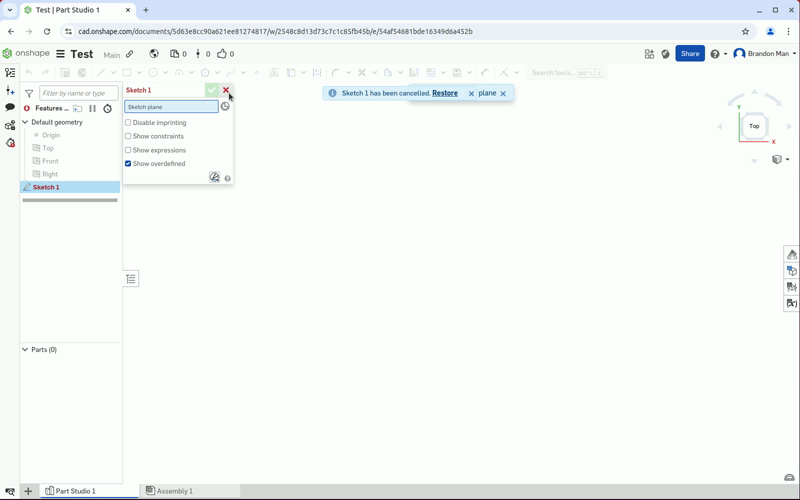
mouse_move(73, 150)
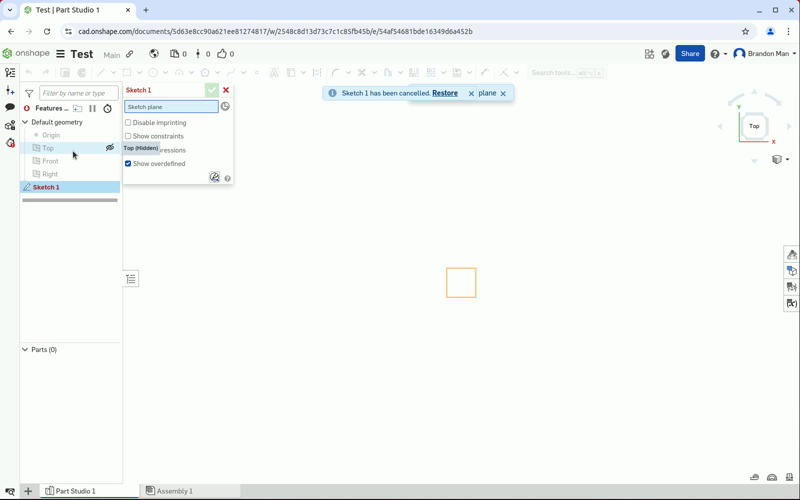
click(73, 150)
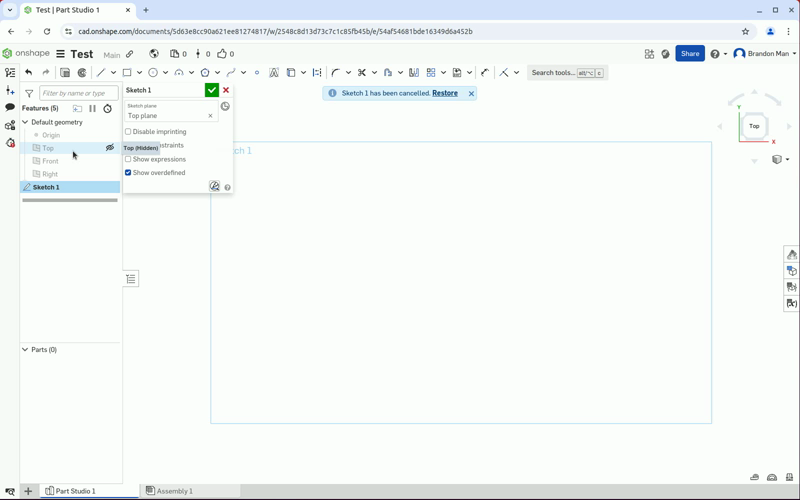
mouse_move(73, 352)
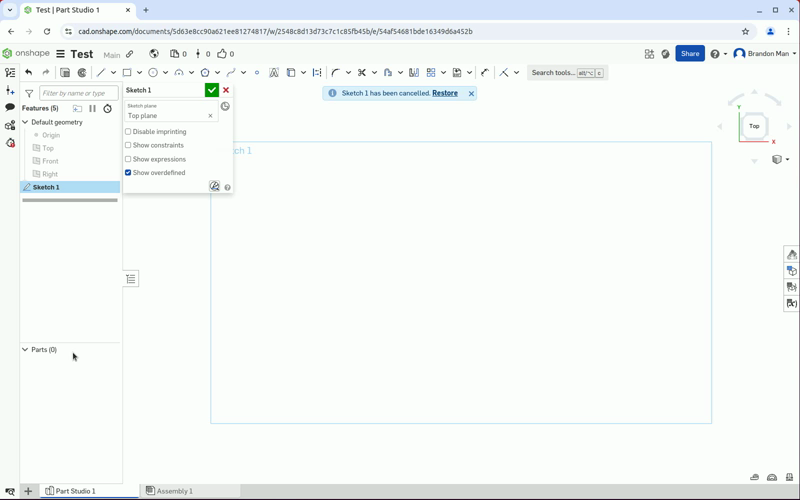
key(y)
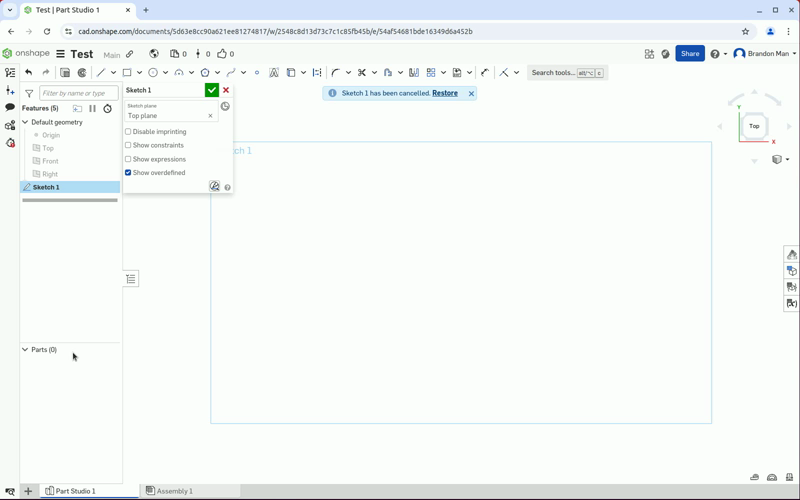
key(l)
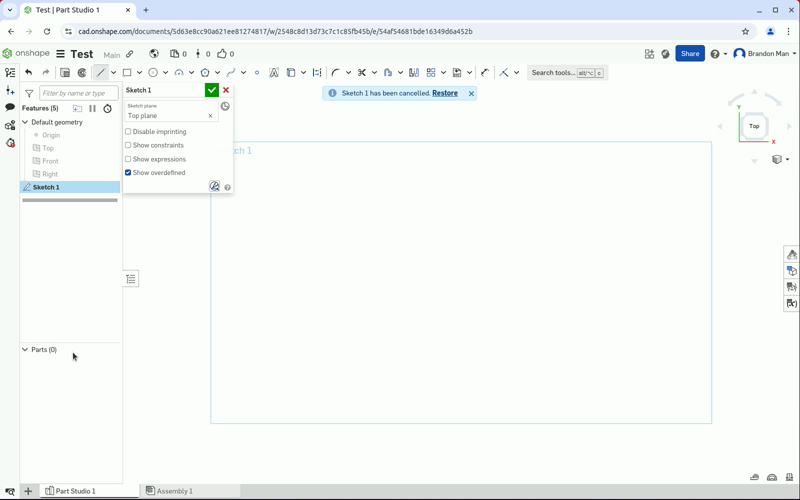
key_down(shift)
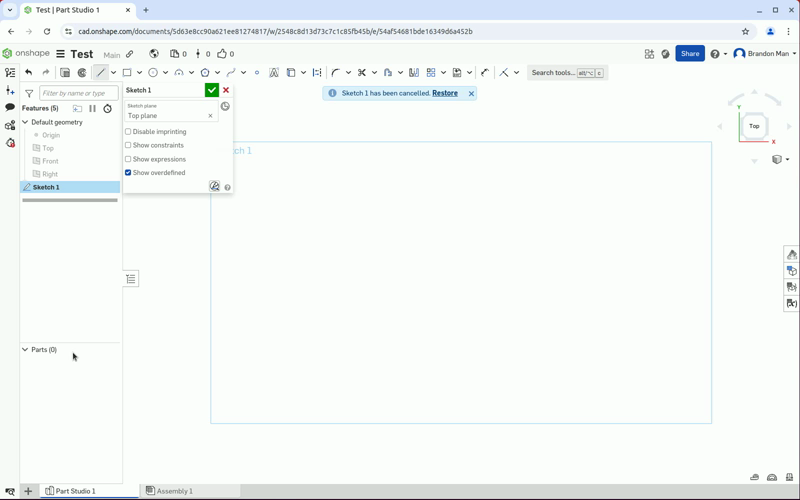
mouse_move(348, 282)
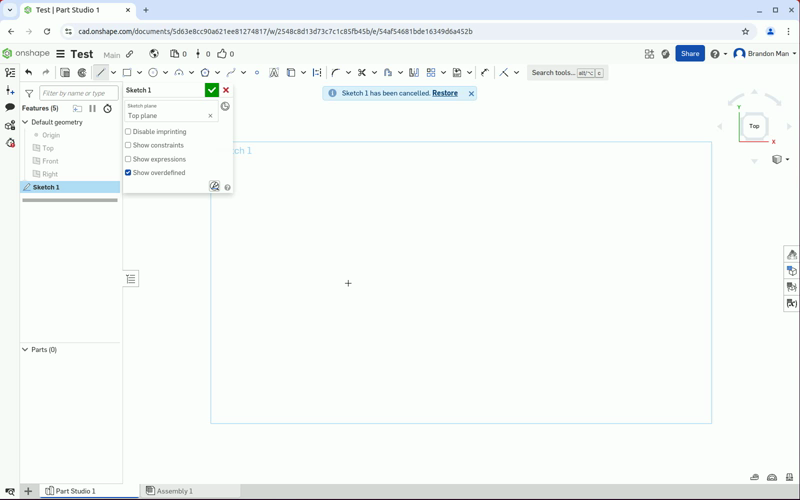
click(348, 282)
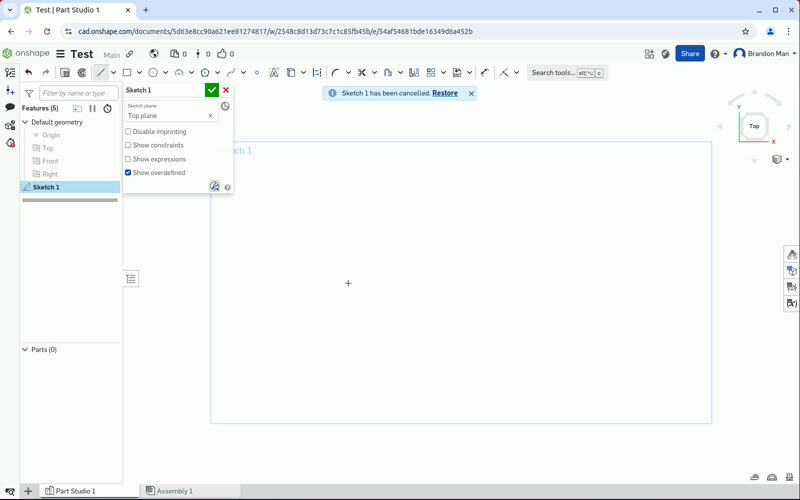
key_up(shift)
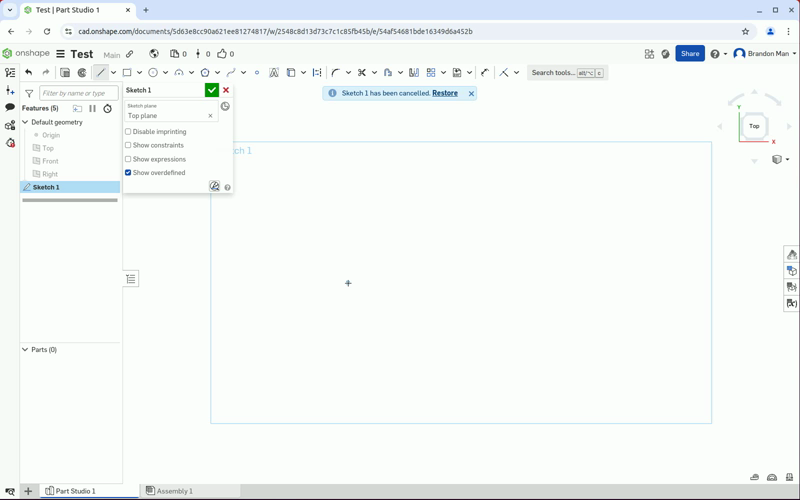
key_down(shift)
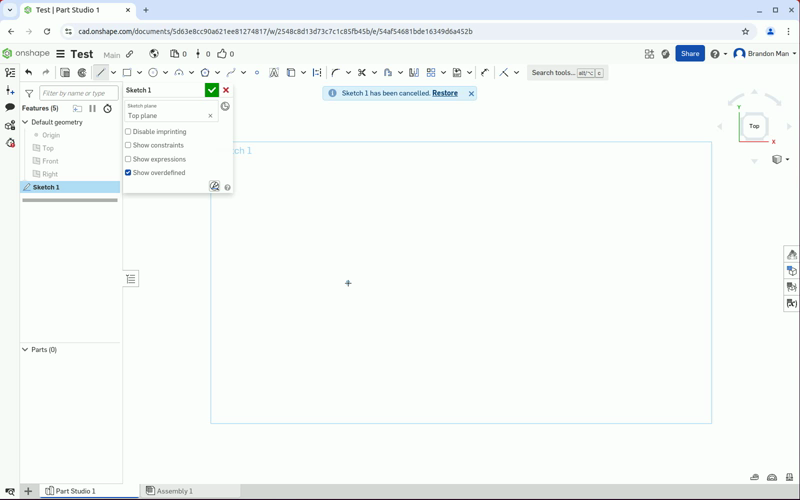
mouse_move(443, 282)
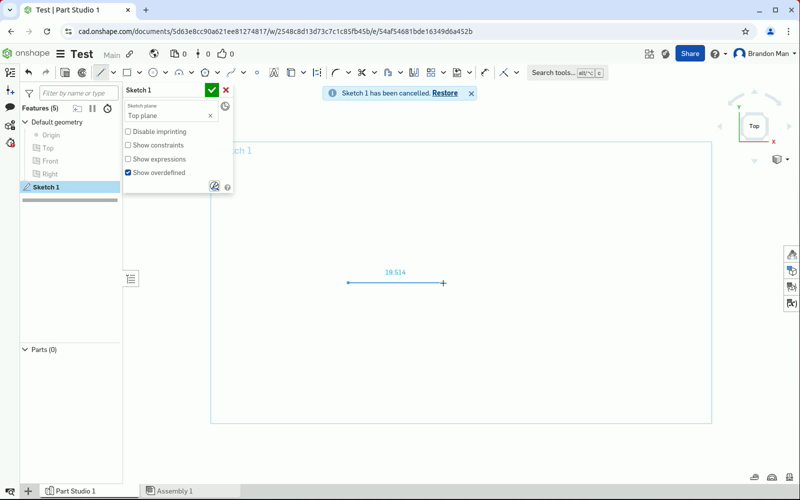
click(443, 282)
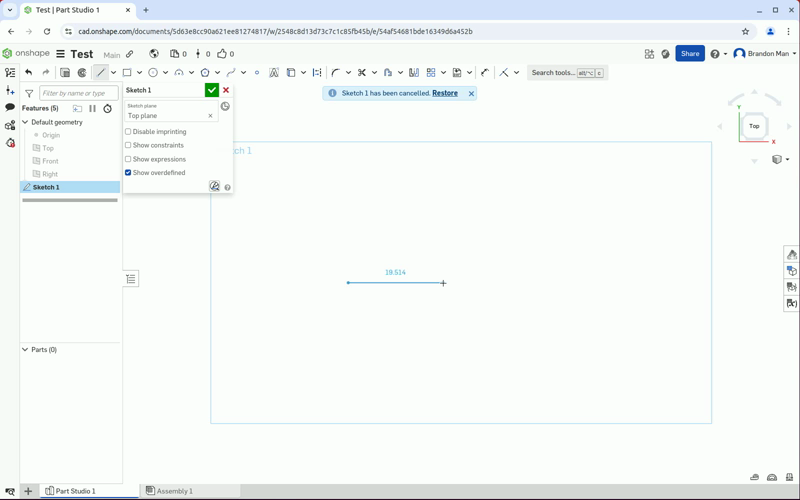
key_up(shift)
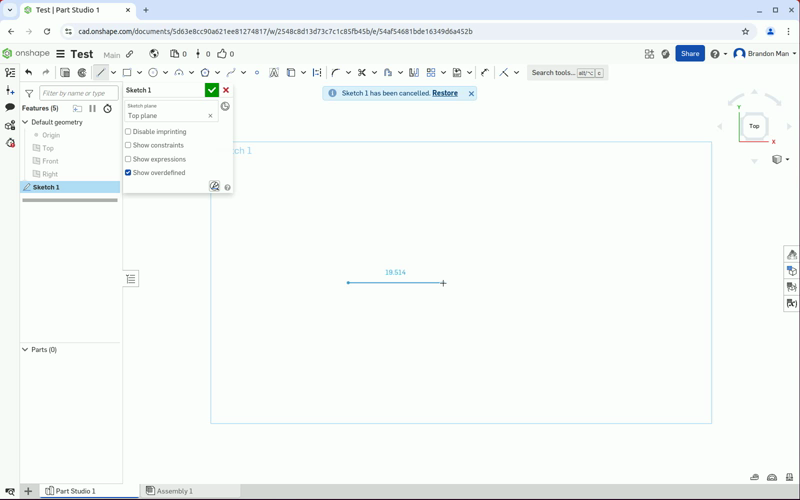
key_down(shift)
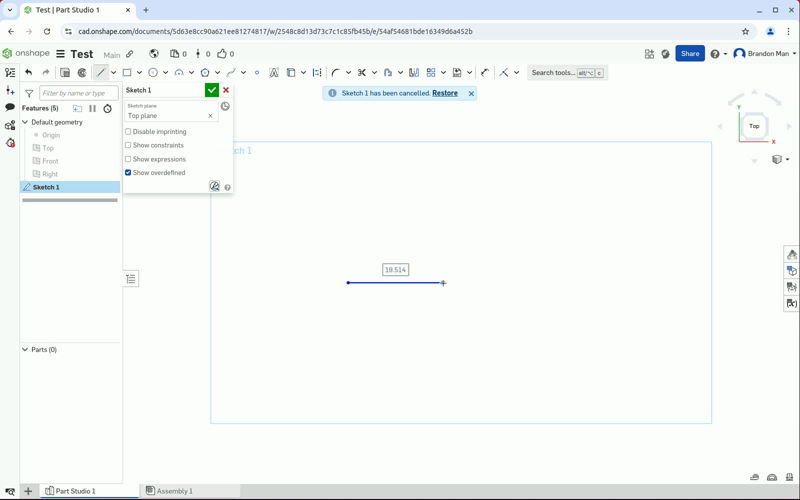
mouse_move(473, 282)
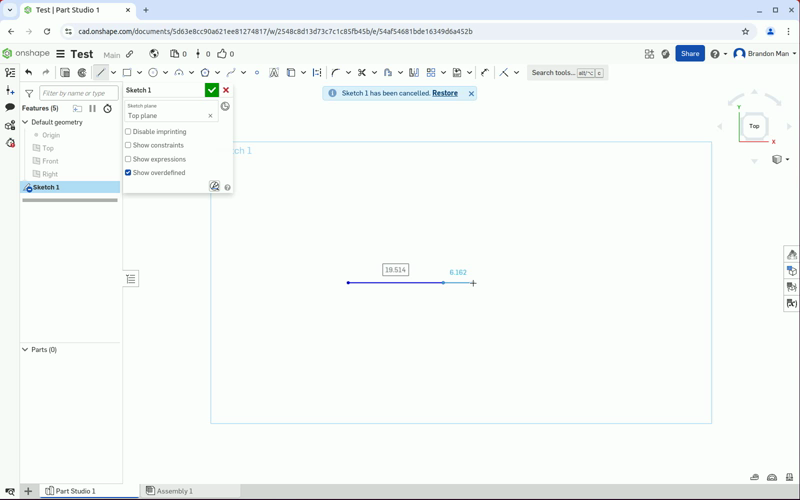
mouse_move(460, 265)
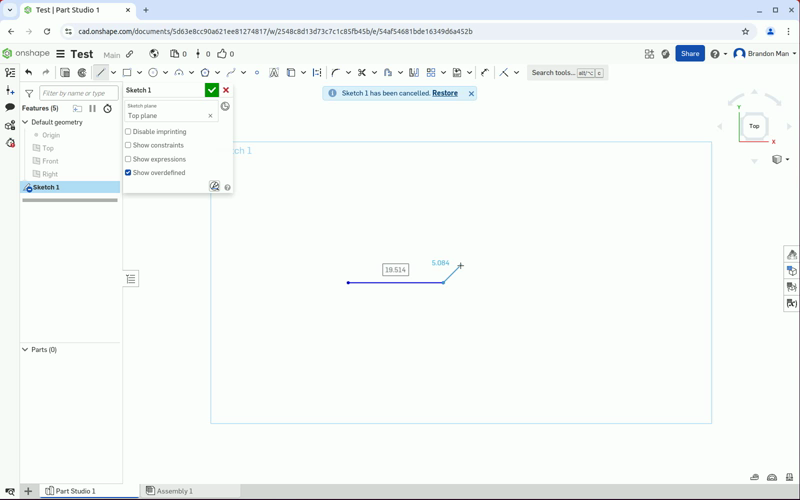
click(460, 265)
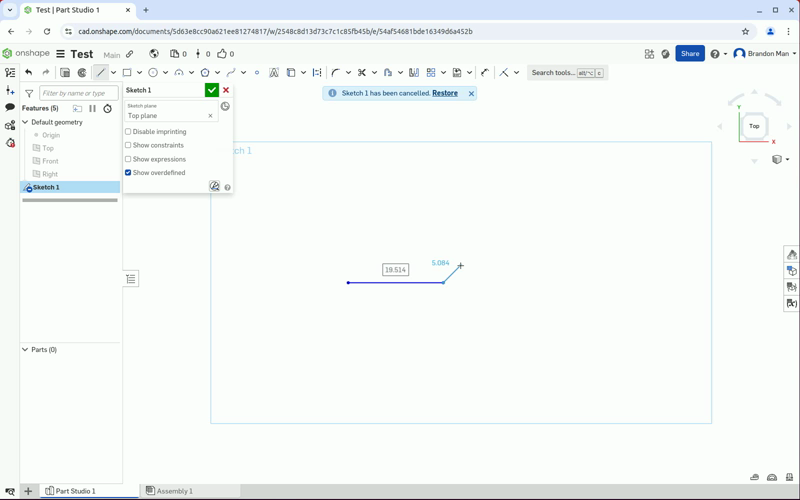
key_up(shift)
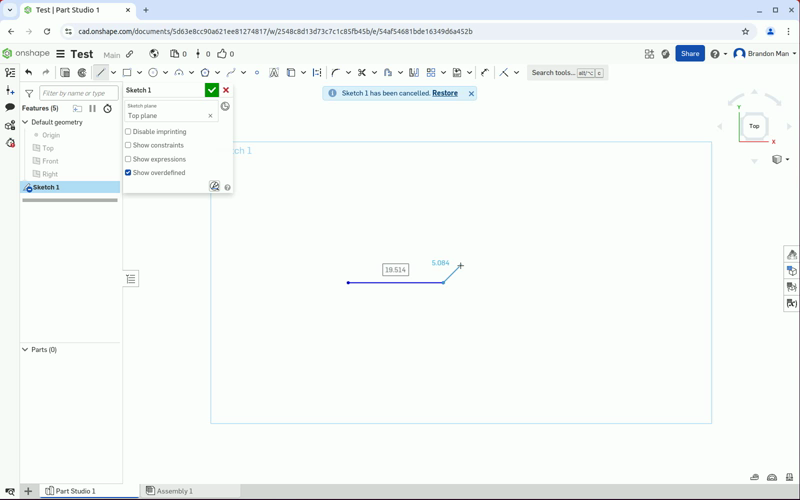
key_down(shift)
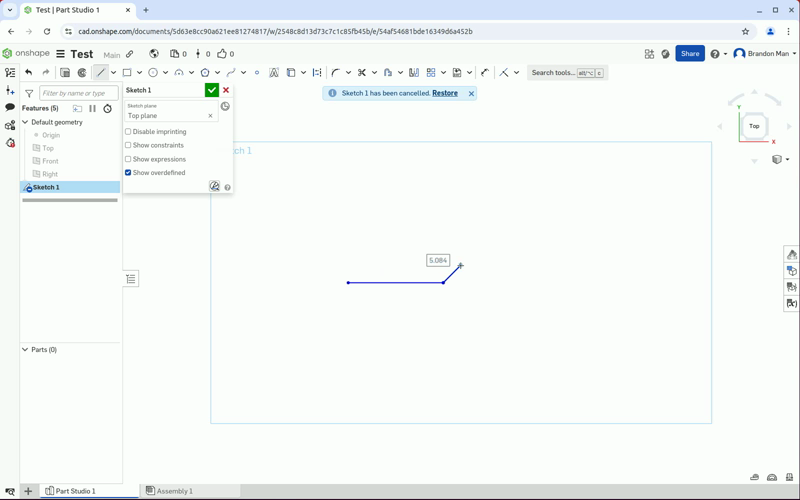
mouse_move(460, 170)
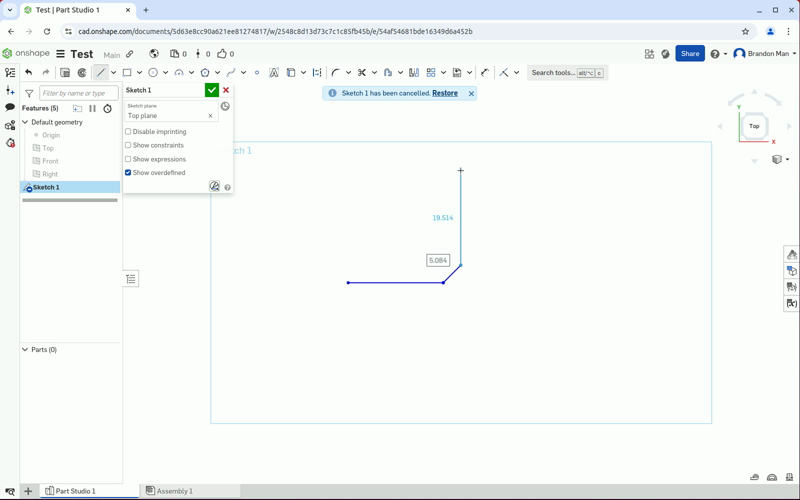
click(460, 170)
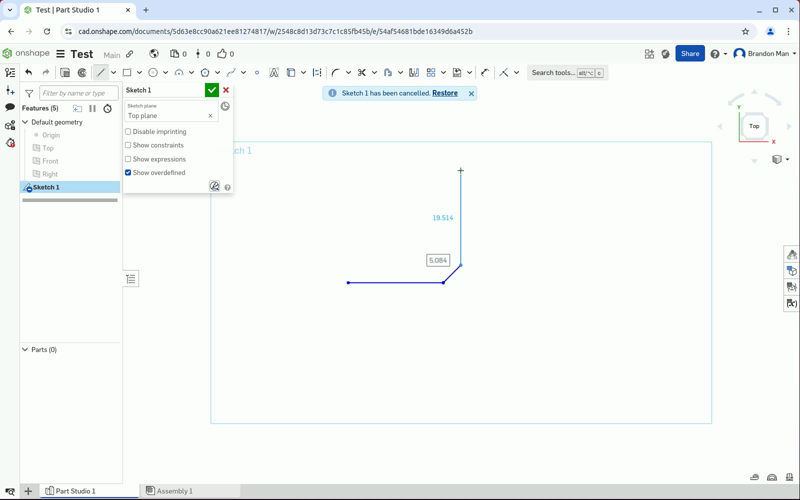
key_up(shift)
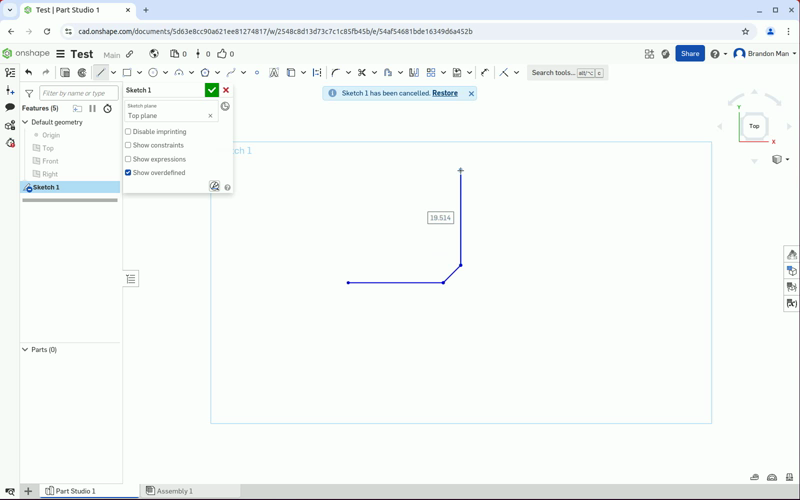
key(esc)
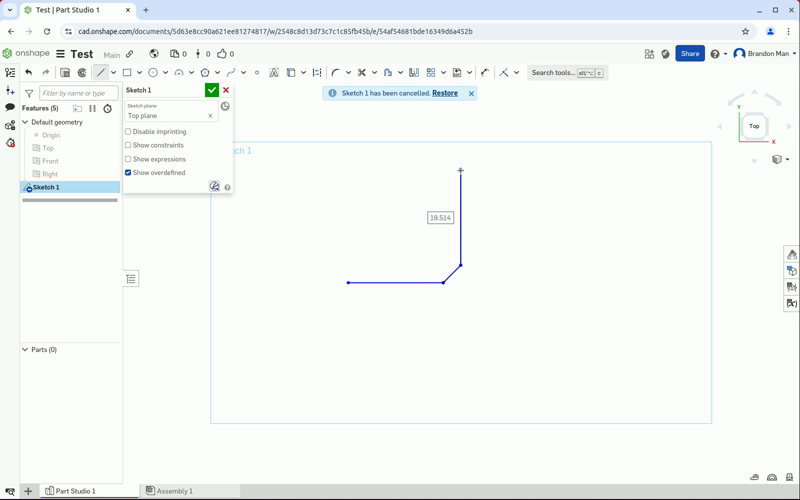
key(a)
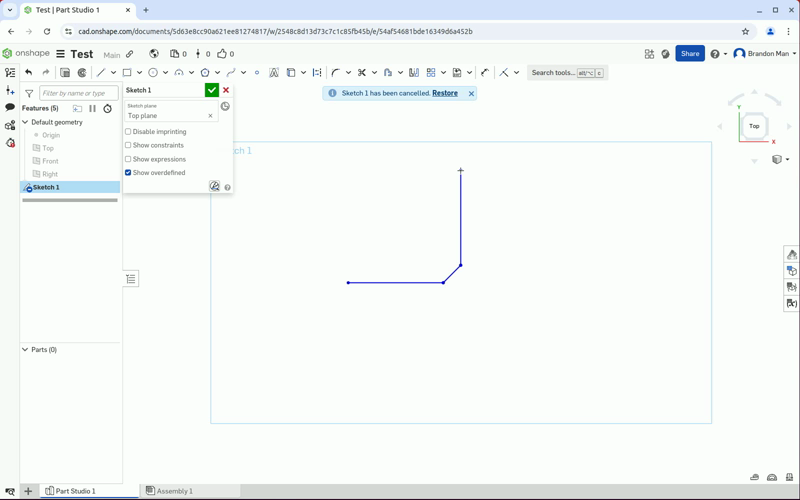
mouse_move(460, 170)
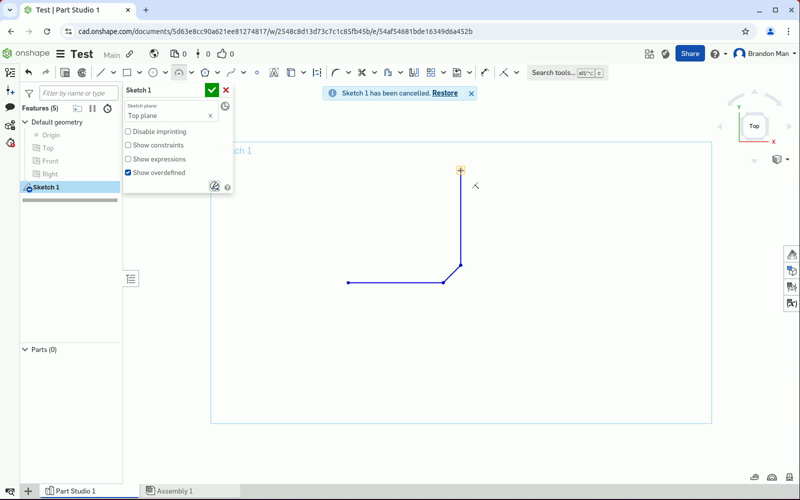
click(460, 170)
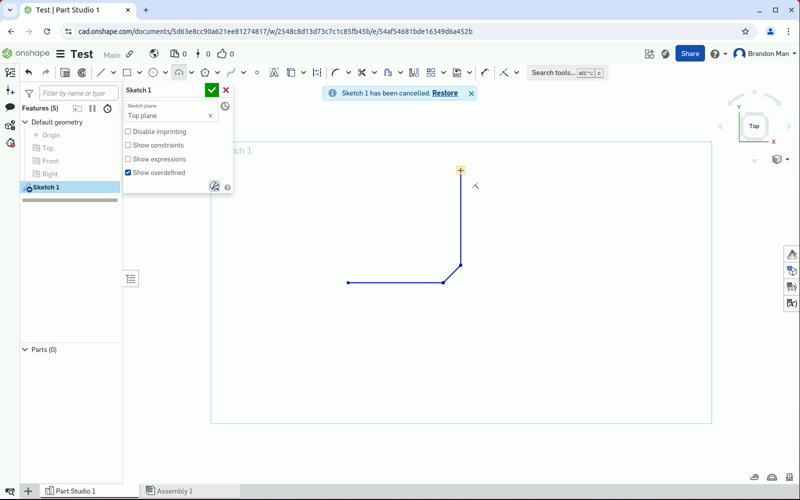
mouse_move(348, 282)
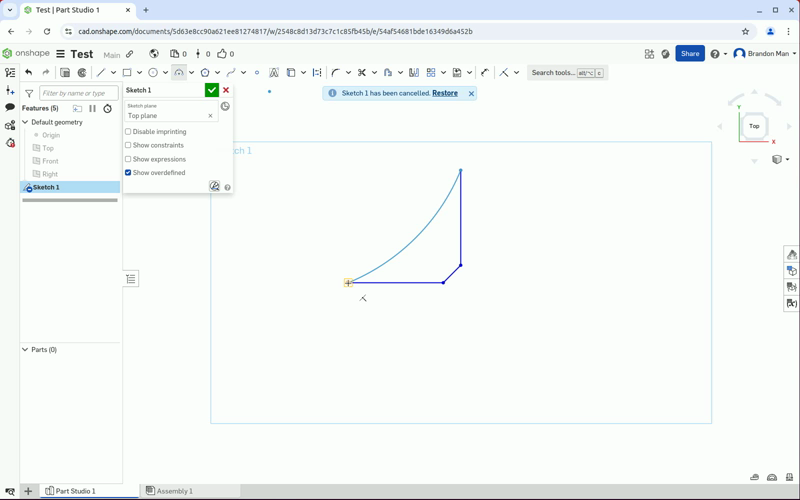
click(348, 282)
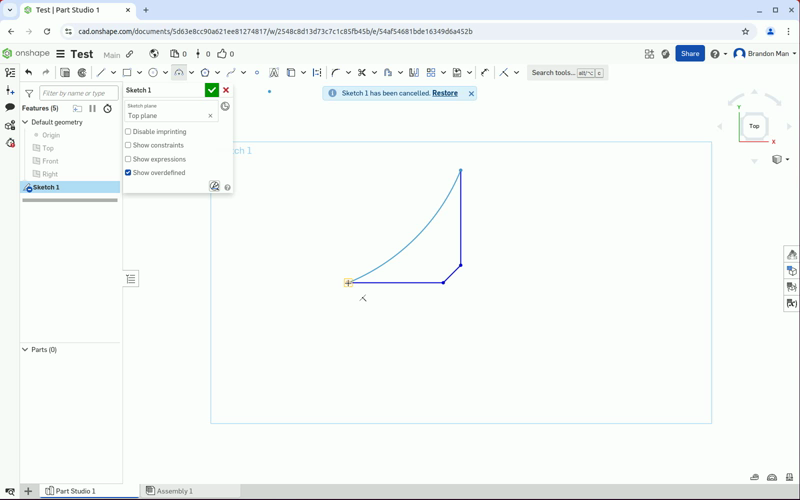
key_down(shift)
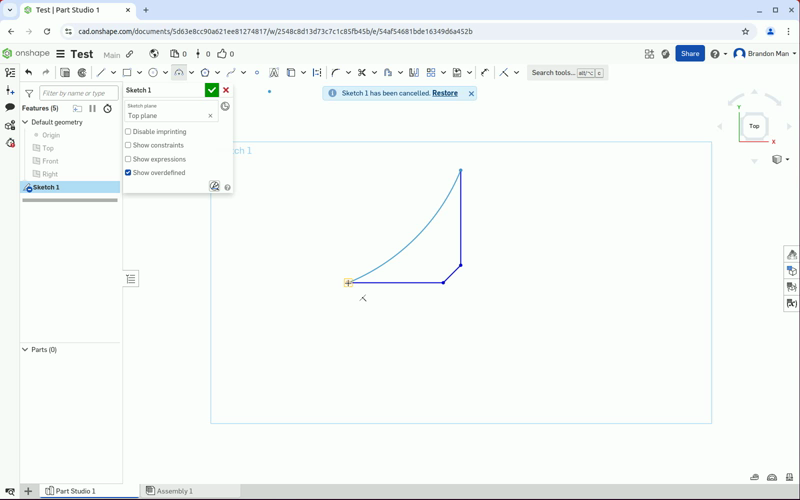
mouse_move(386, 208)
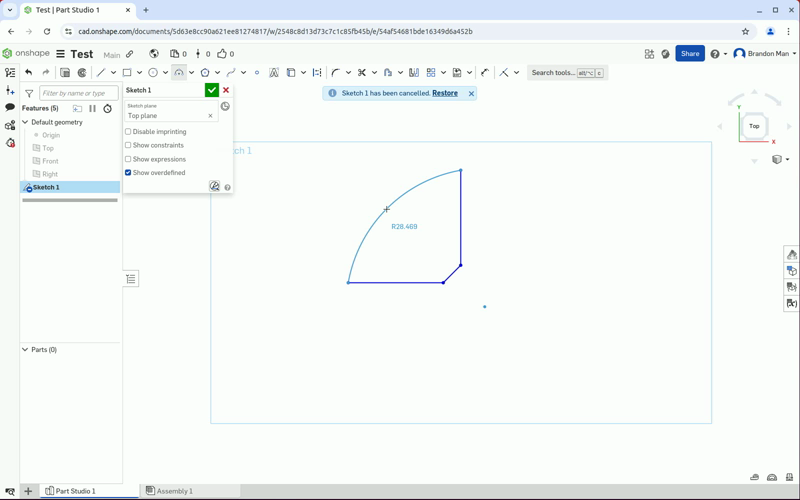
click(386, 208)
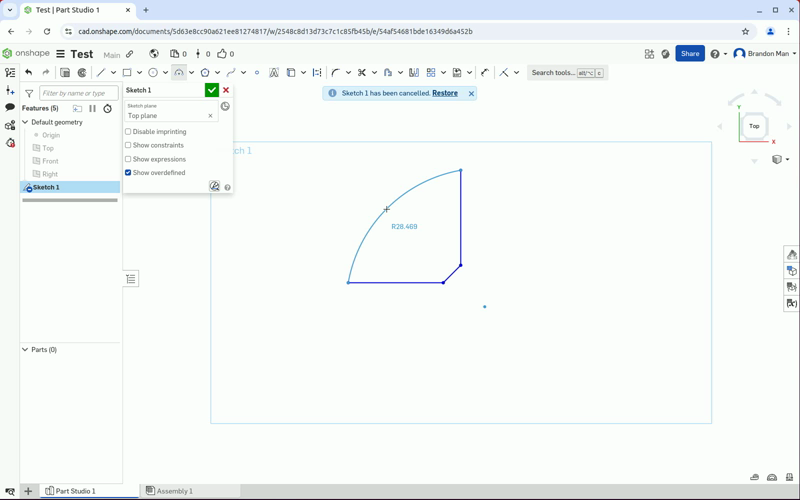
key_up(shift)
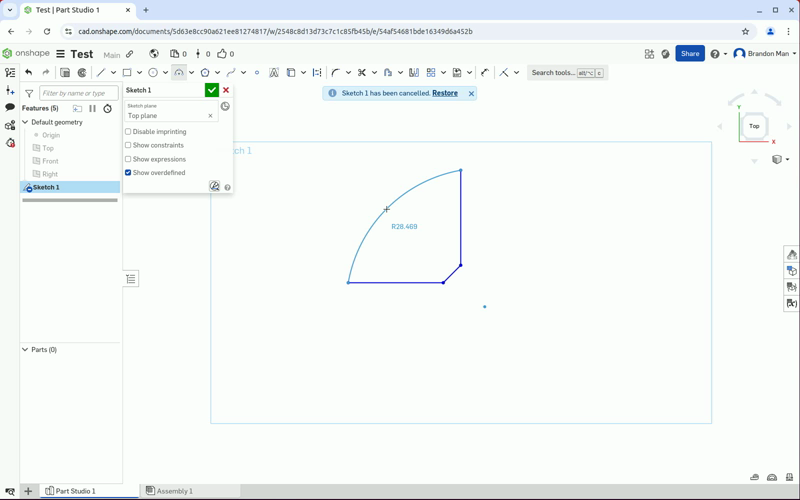
key(esc)
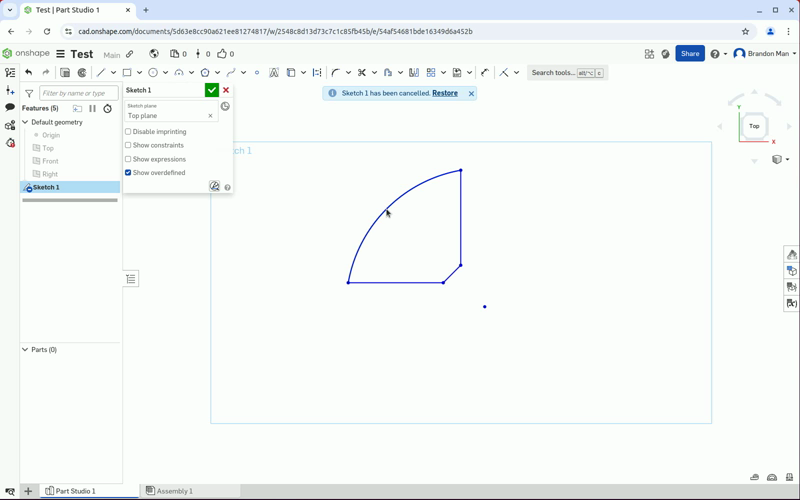
mouse_move(367, 263)
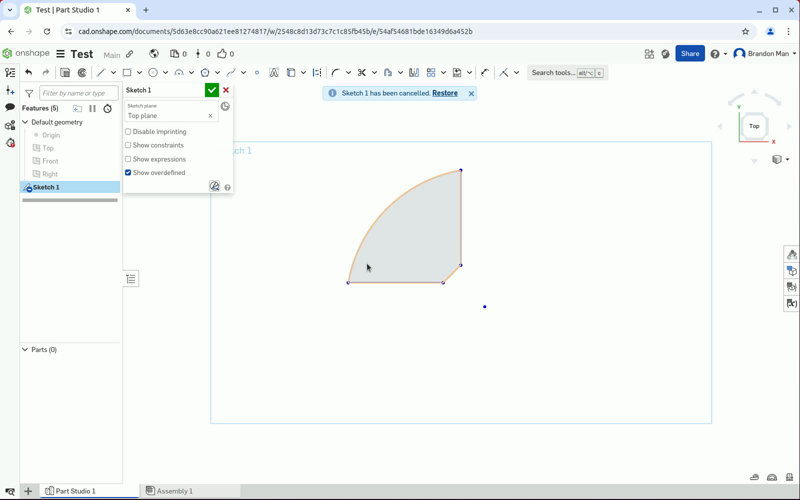
click(367, 263)
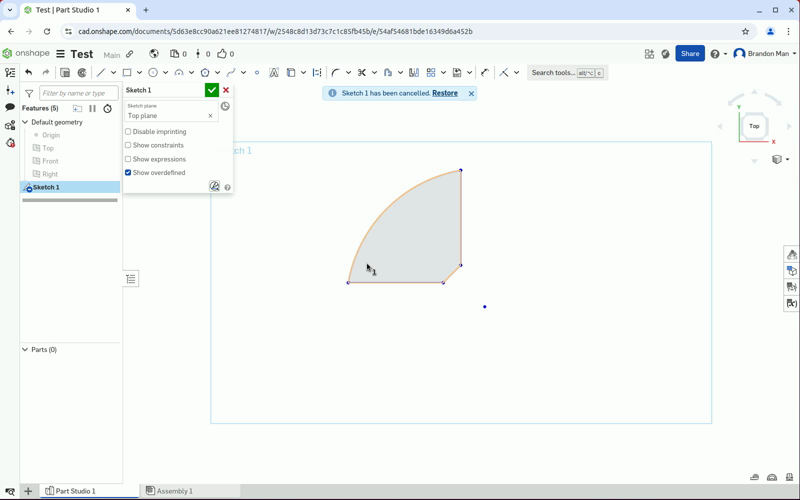
mouse_move(73, 352)
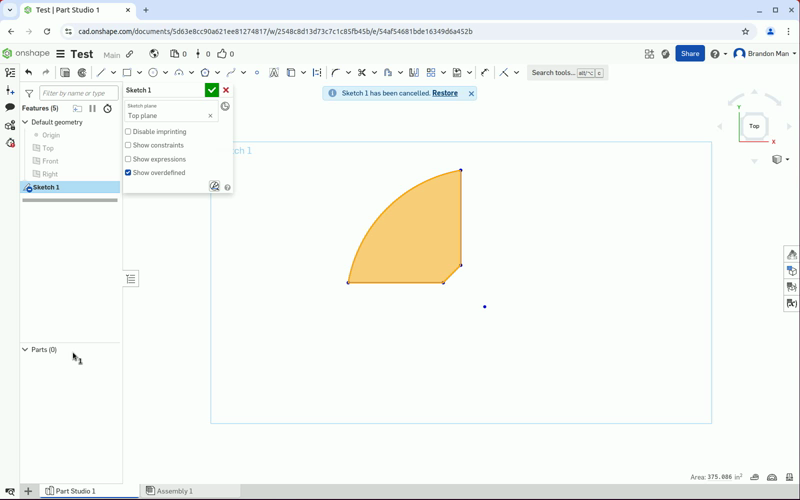
key(shift+y)
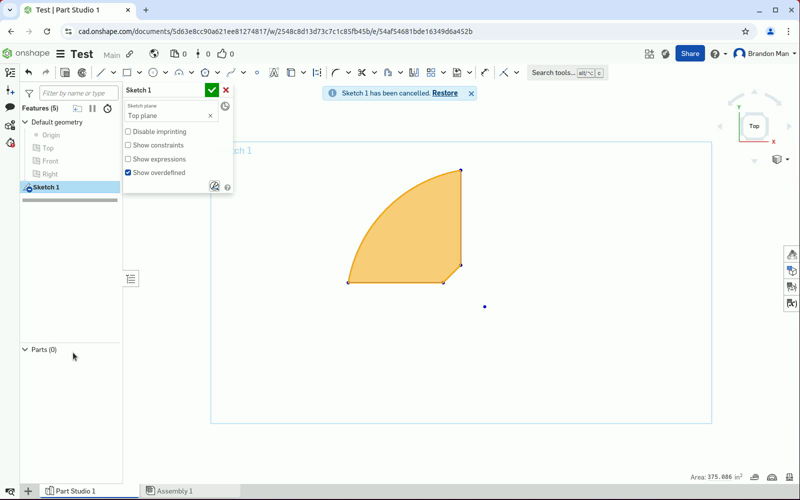
key(shift+e)
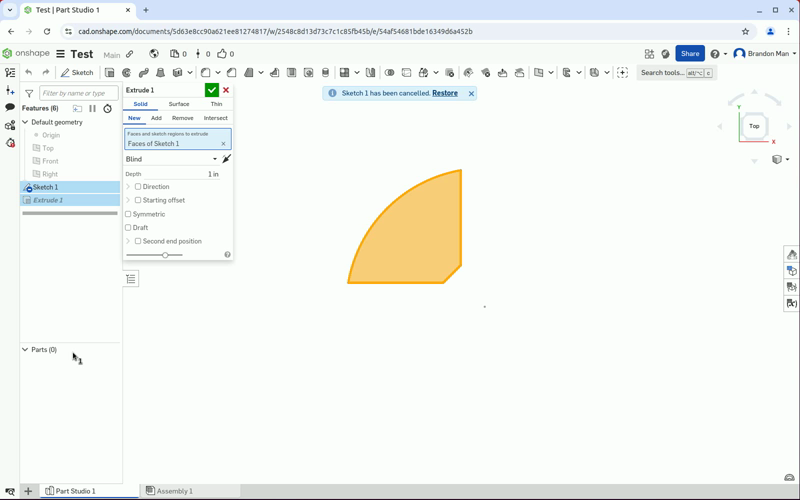
mouse_move(143, 106)
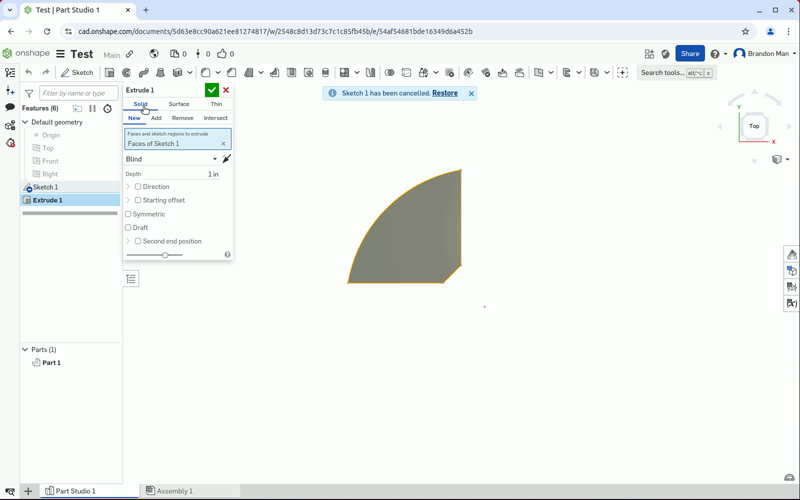
click(143, 106)
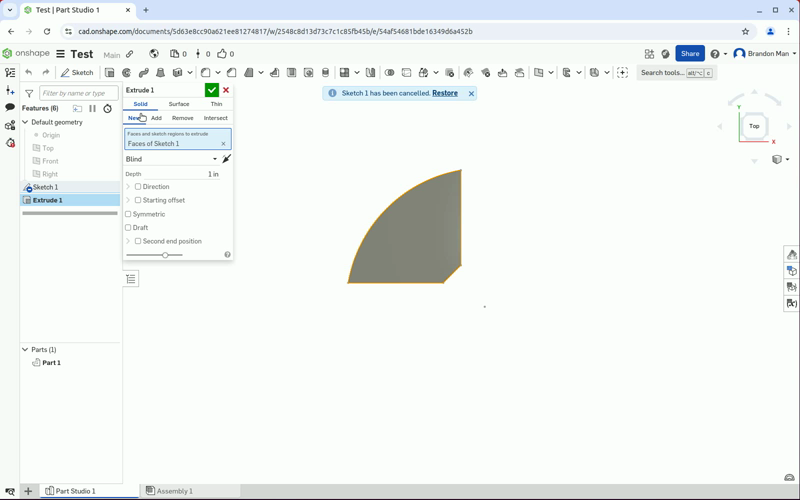
mouse_move(137, 120)
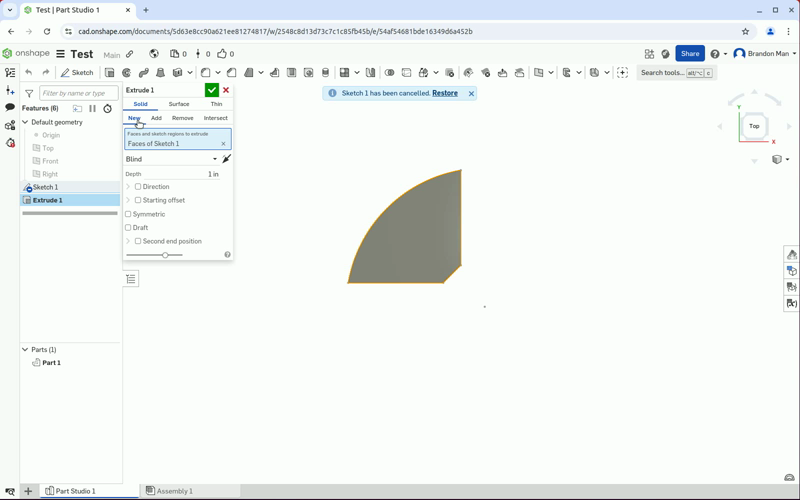
click(137, 120)
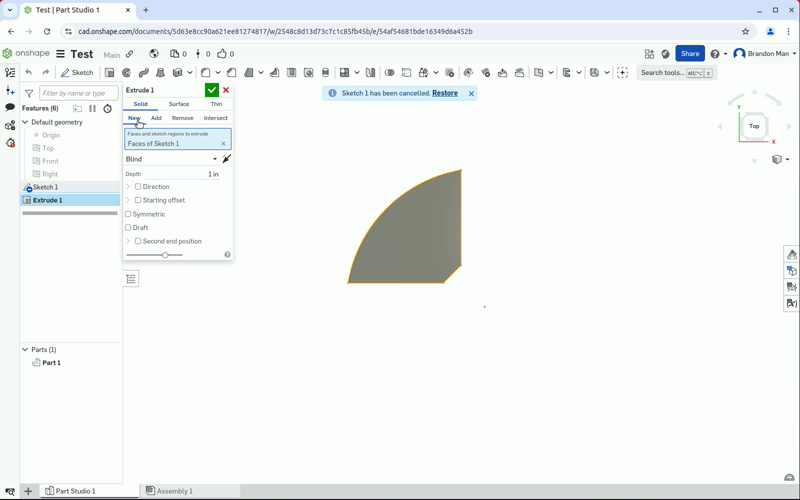
key(tab, 4)
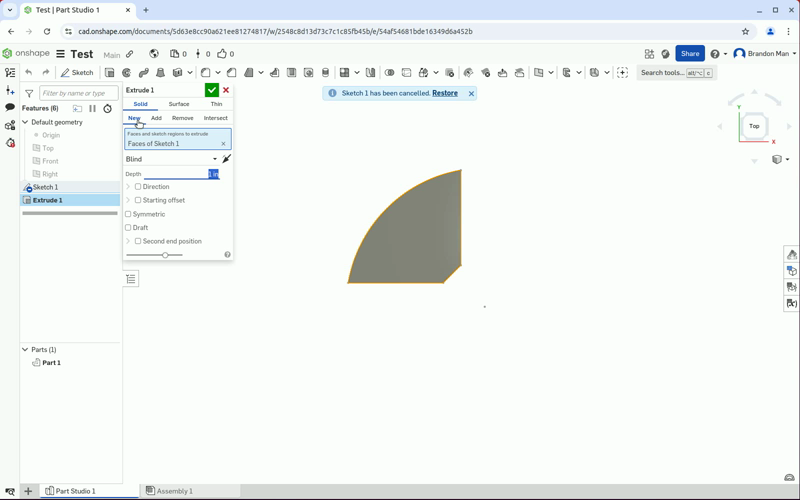
text(6.018)
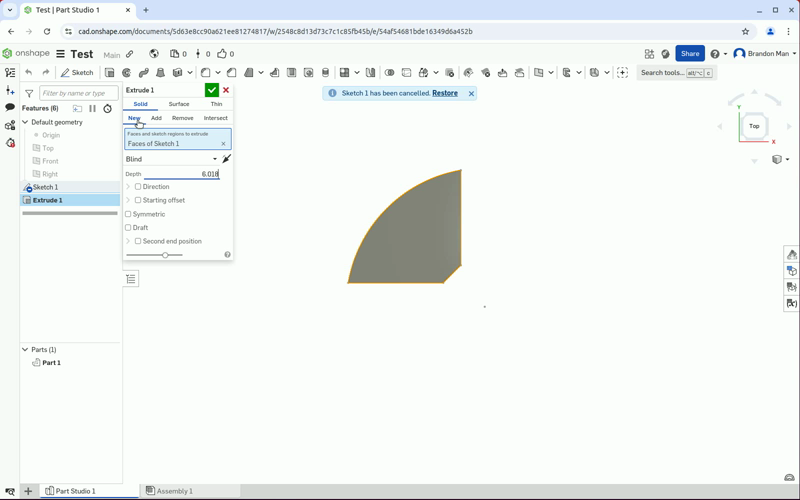
key(enter)
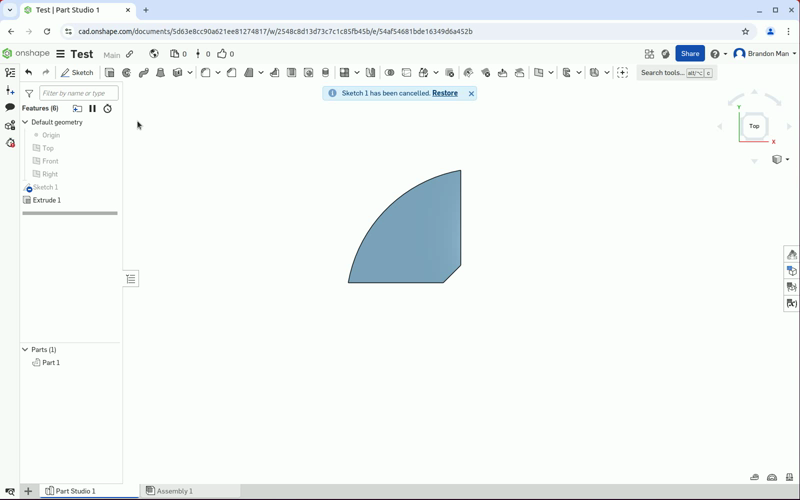
key(shift+h)
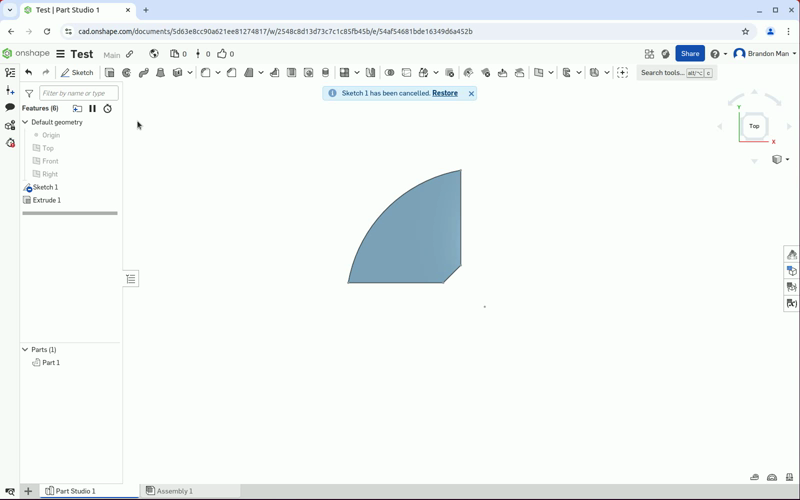
key(shift+h)
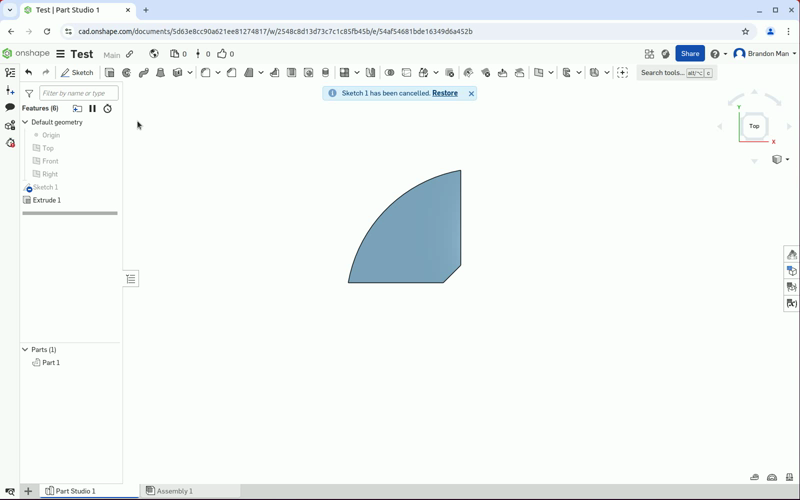
mouse_move(73, 189)
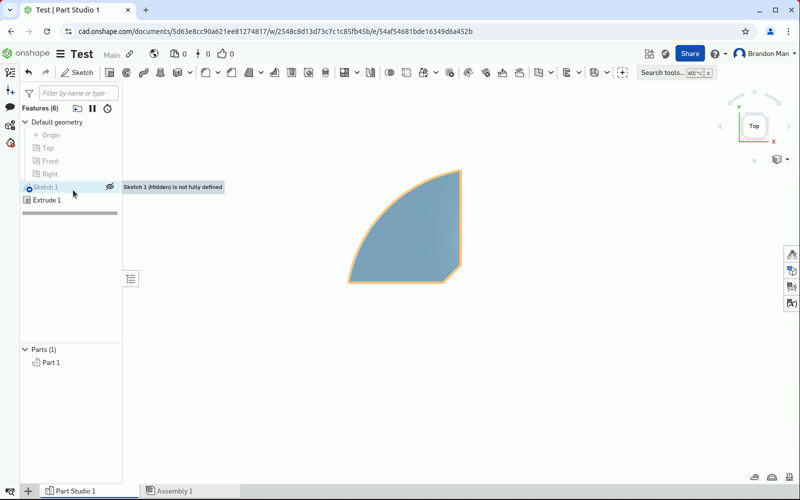
click(73, 189)
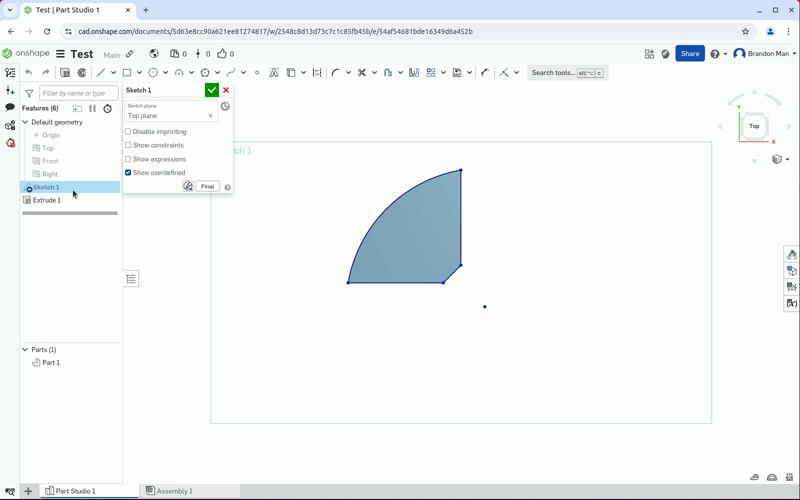
mouse_move(229, 92)
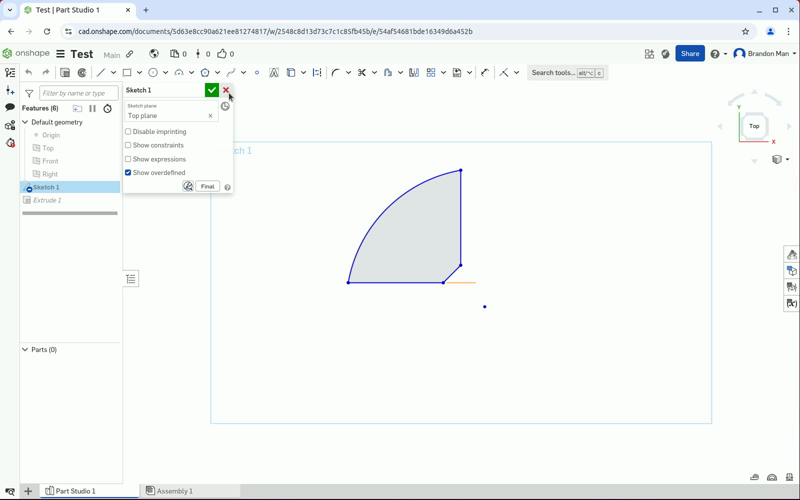
click(229, 92)
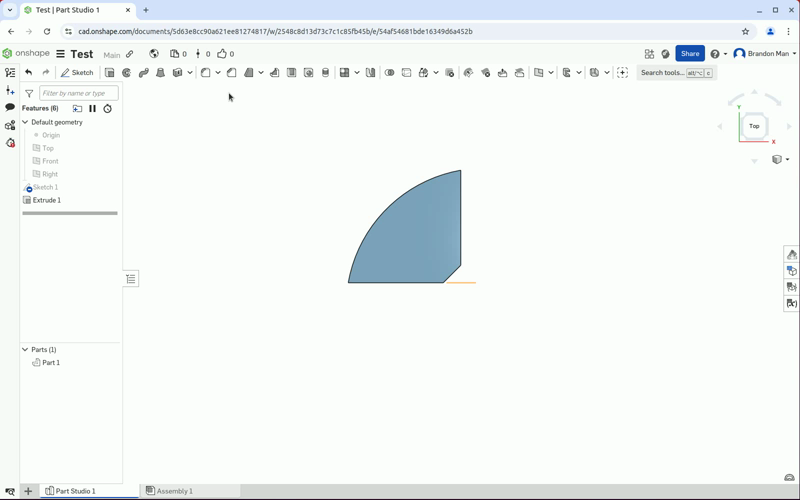
mouse_move(541, 75)
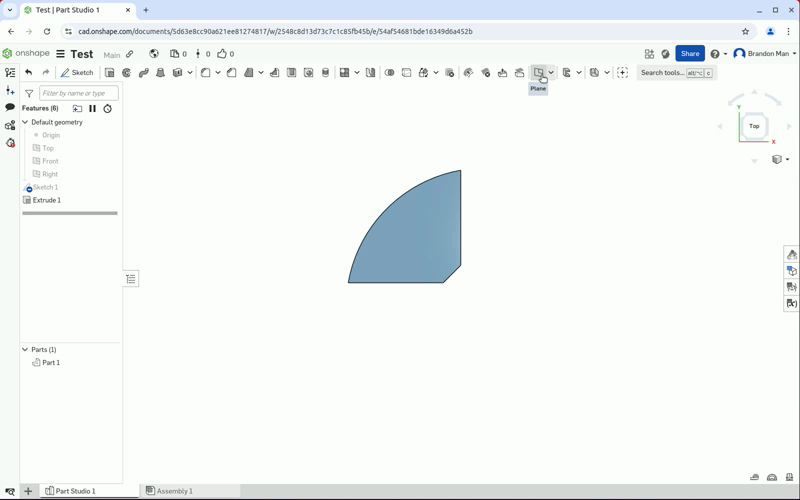
click(541, 75)
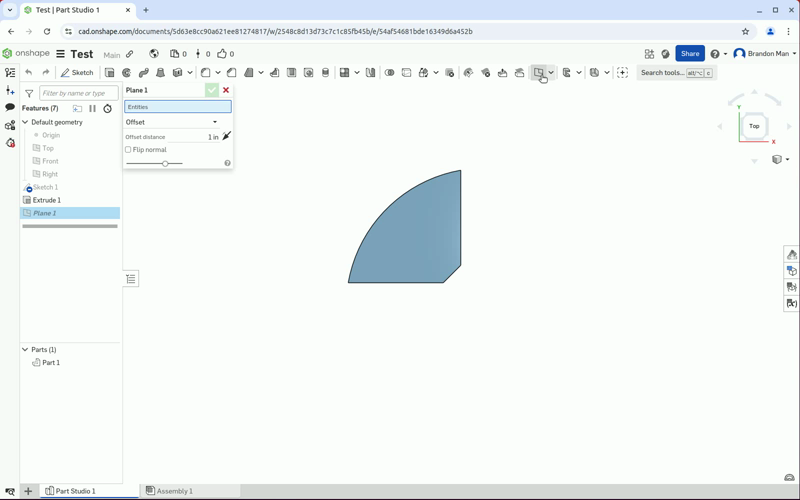
mouse_move(73, 150)
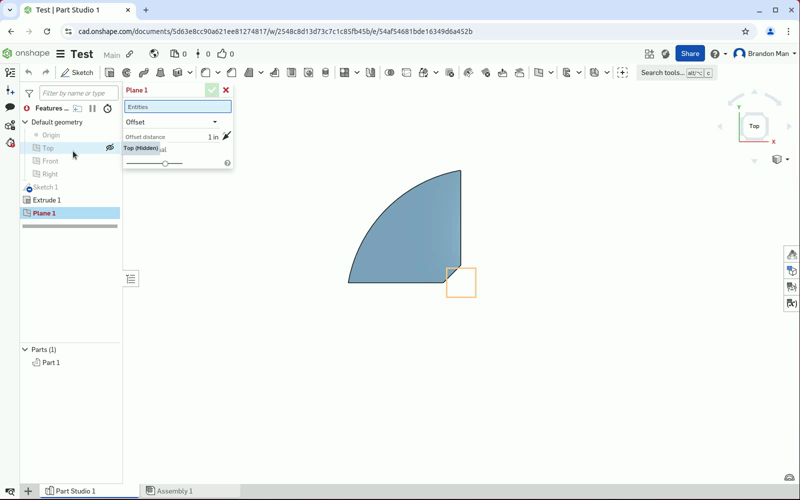
click(73, 150)
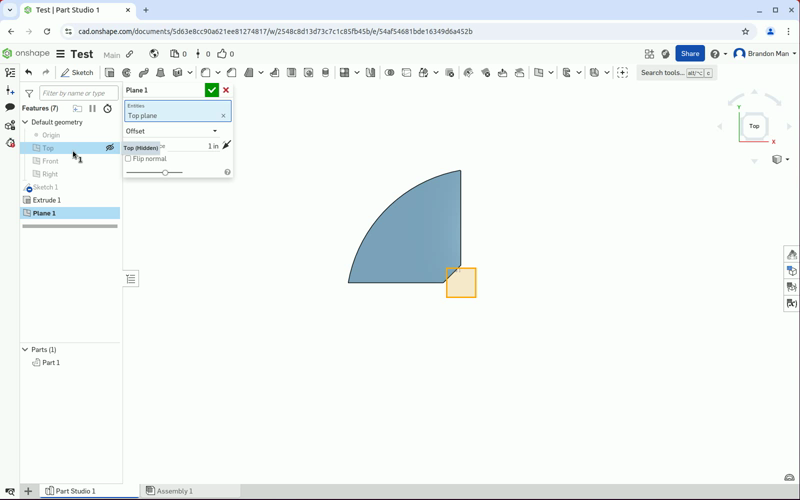
key(tab, 2)
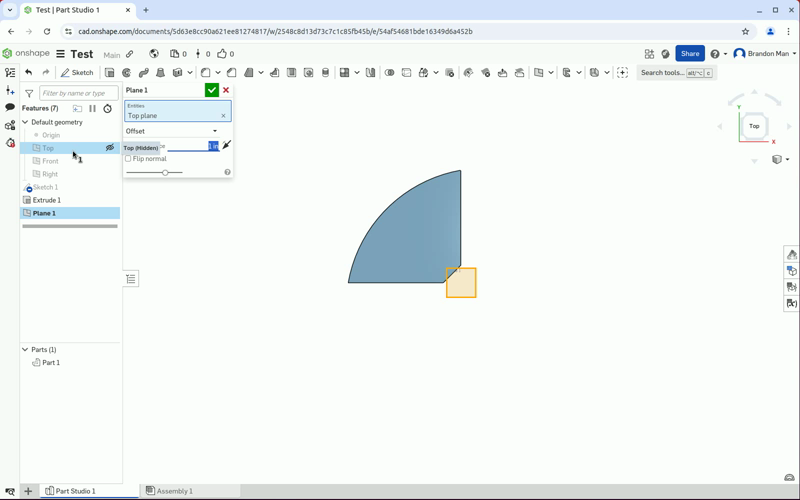
text(6.008)
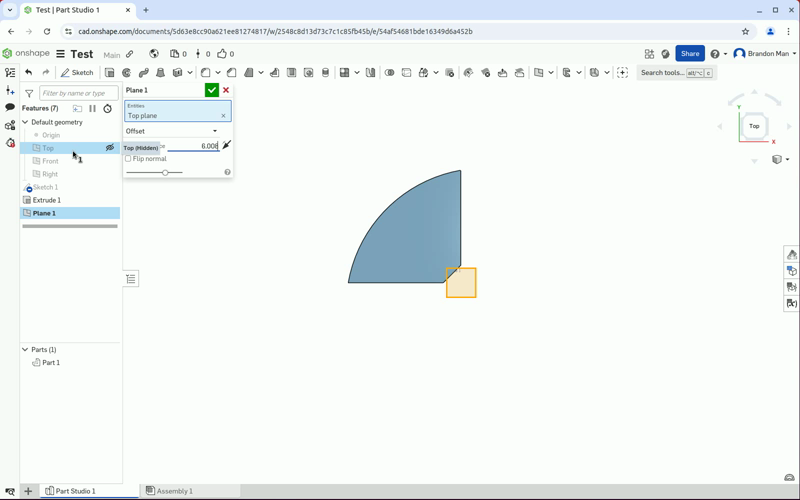
key(enter, 2)
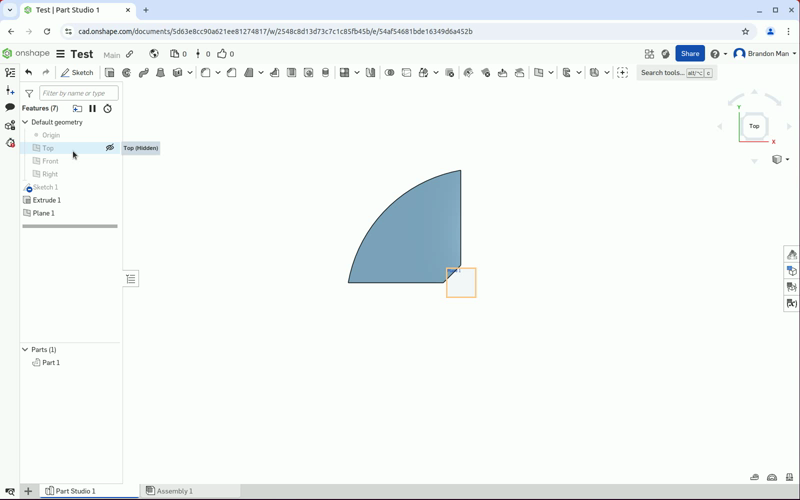
key(shift+s)
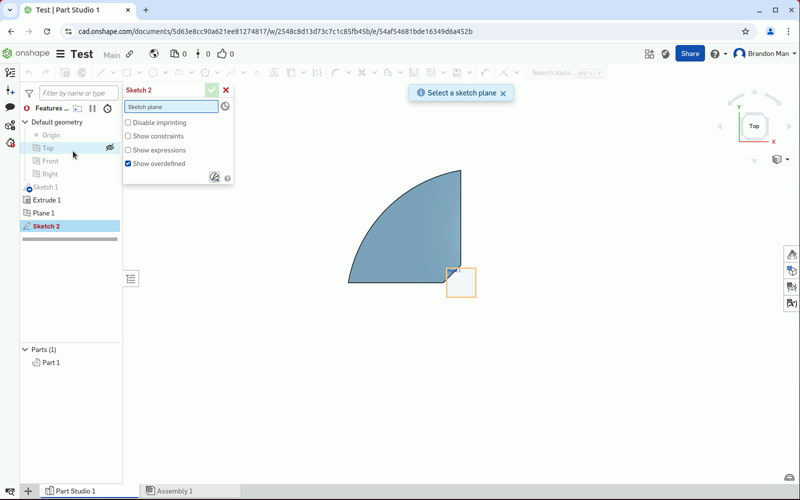
mouse_move(73, 215)
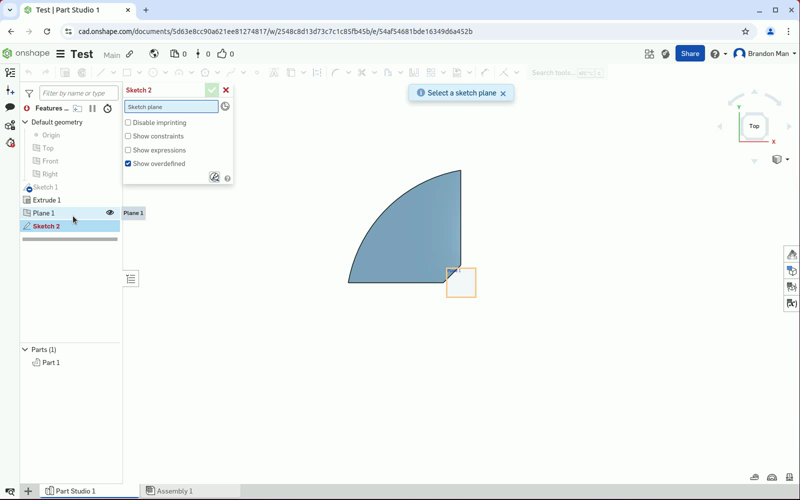
click(73, 215)
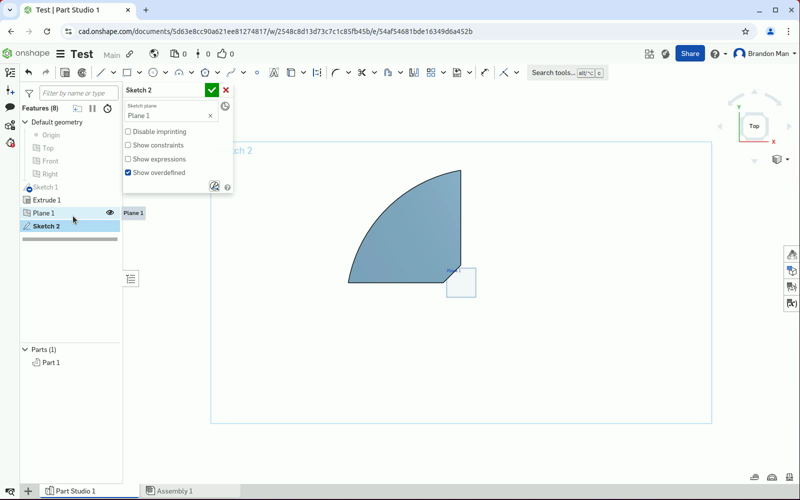
mouse_move(73, 352)
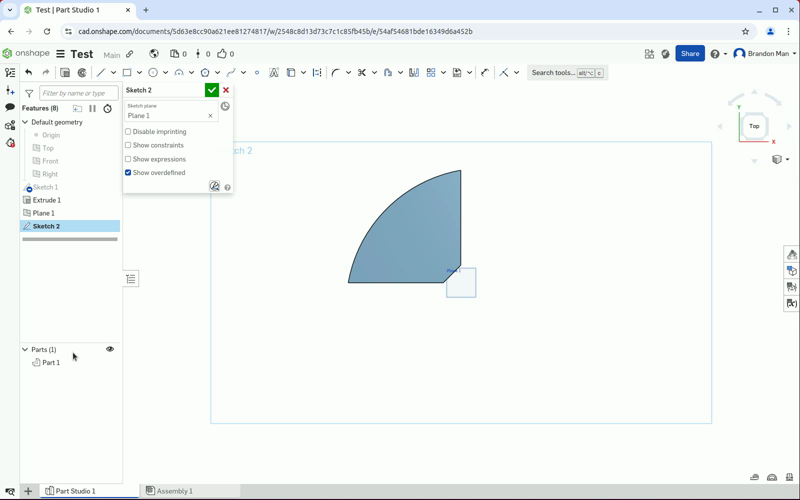
key(y)
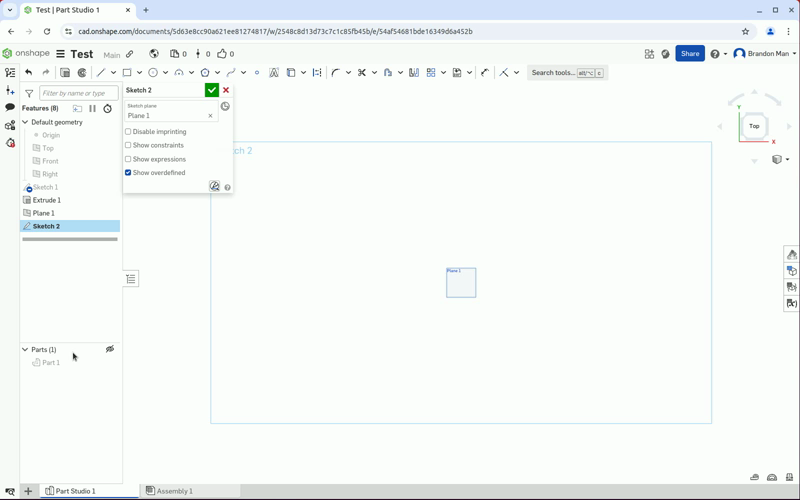
key(l)
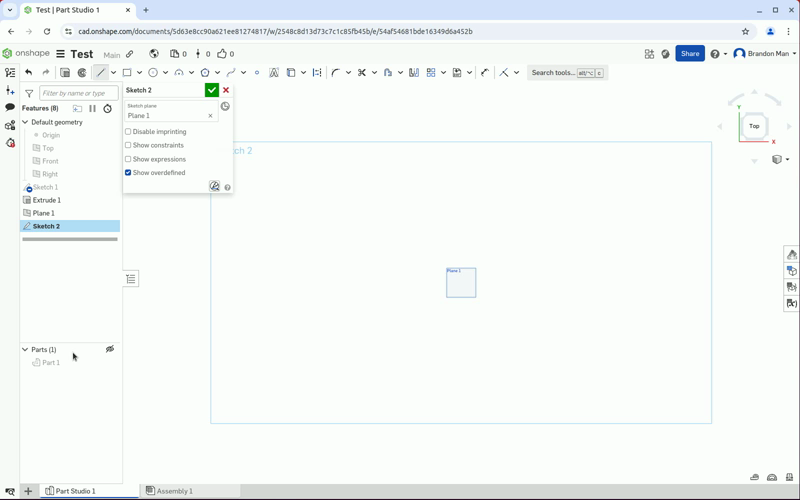
key_down(shift)
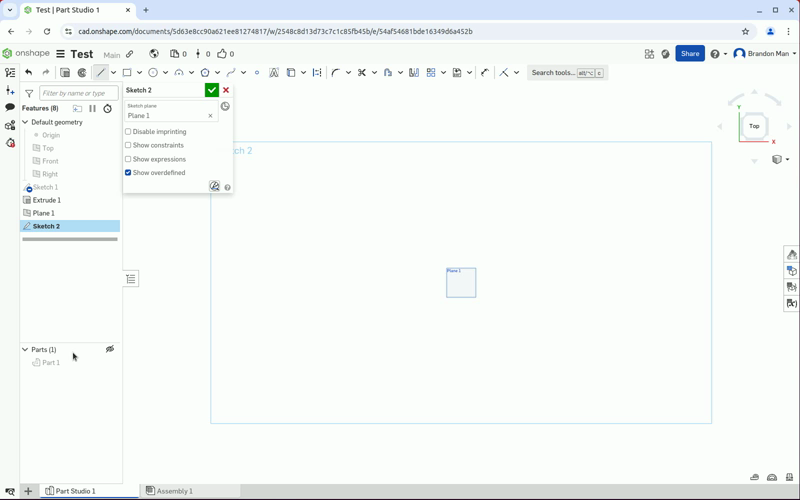
mouse_move(375, 255)
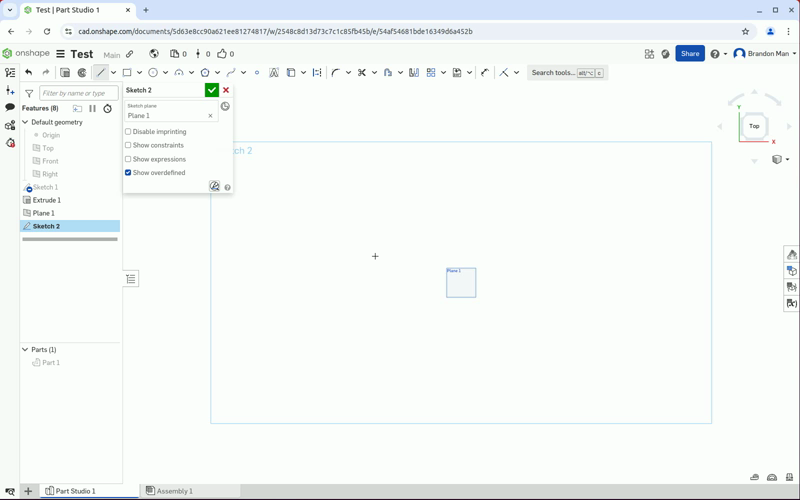
click(375, 255)
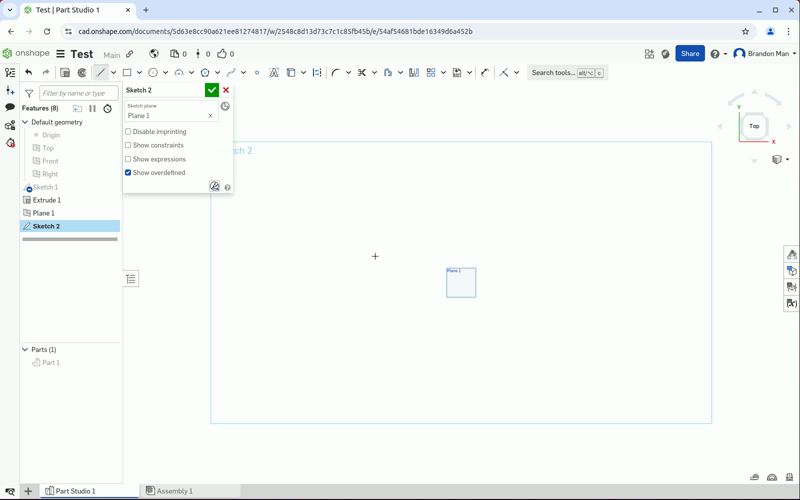
key_up(shift)
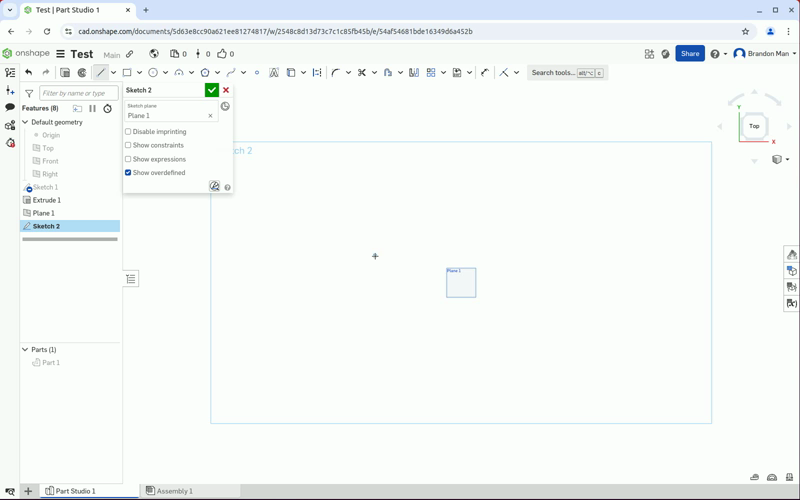
key_down(shift)
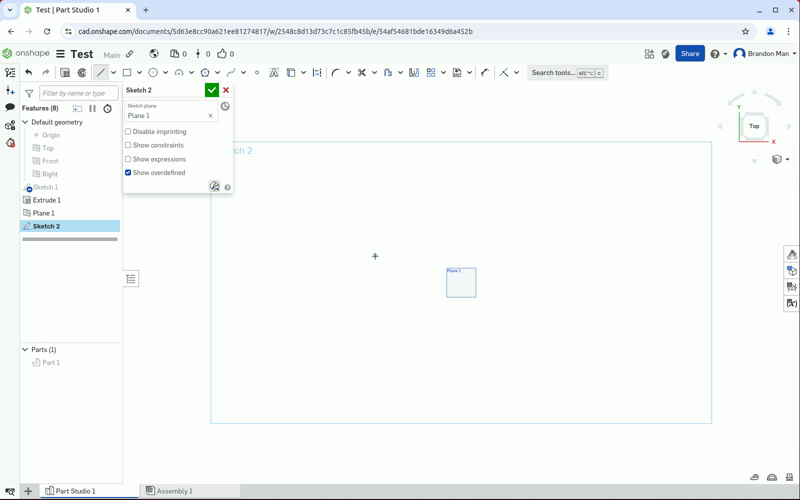
mouse_move(405, 255)
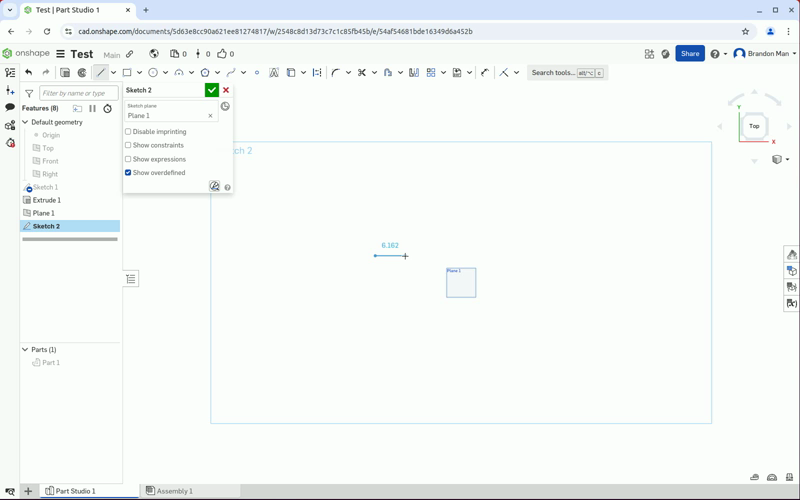
mouse_move(396, 276)
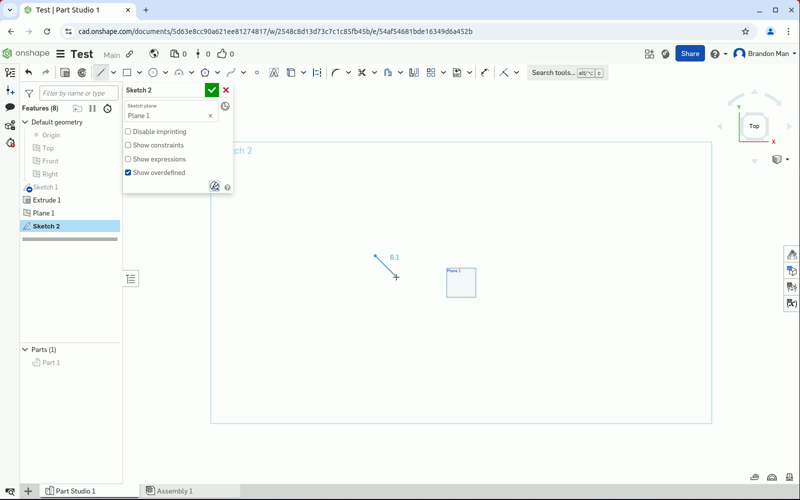
click(396, 276)
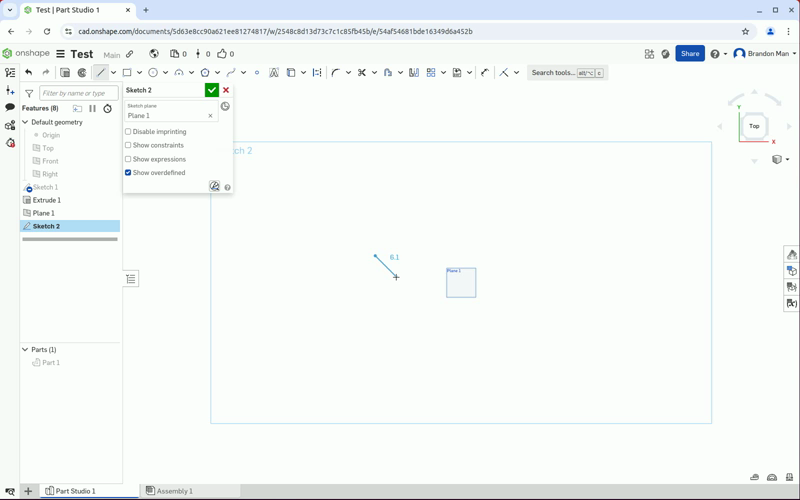
key_up(shift)
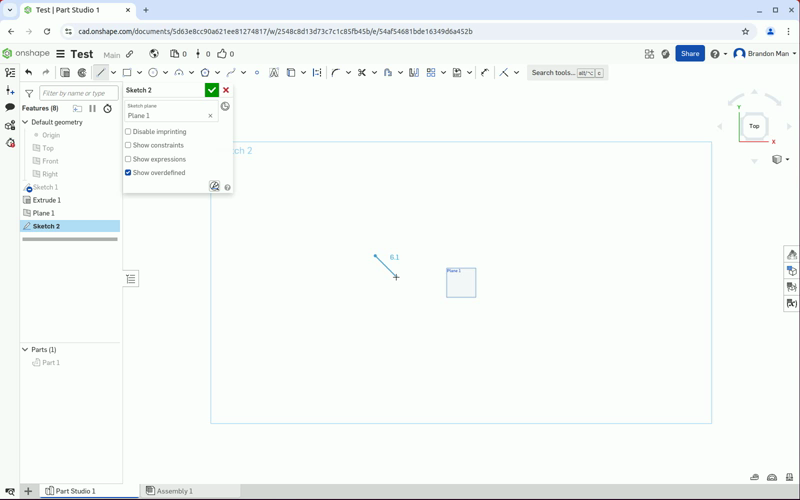
key_down(shift)
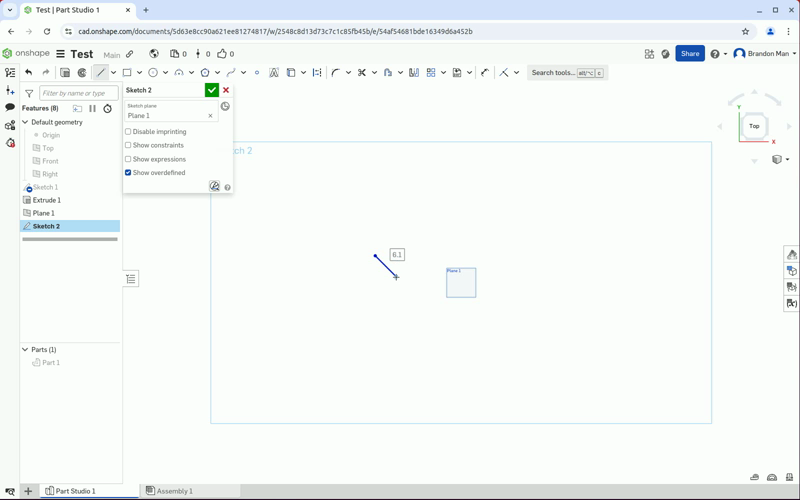
mouse_move(455, 218)
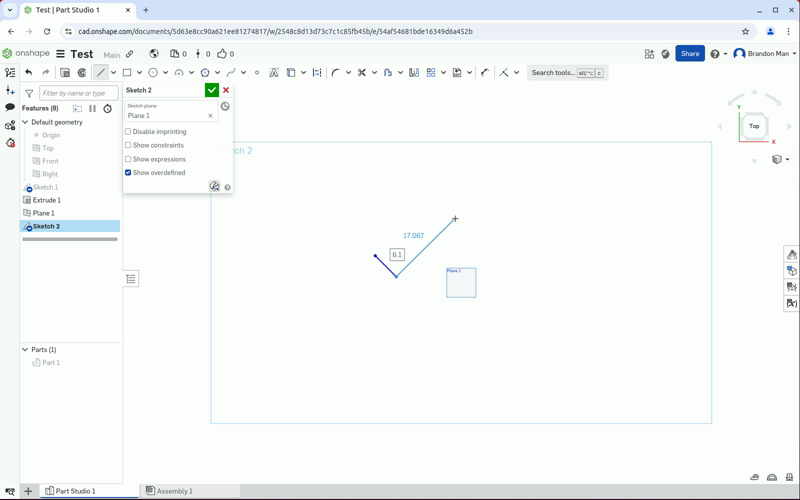
click(455, 218)
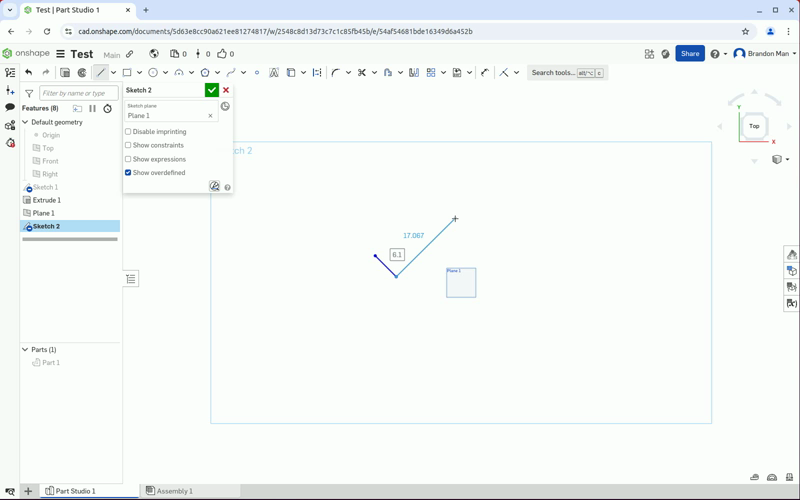
key_up(shift)
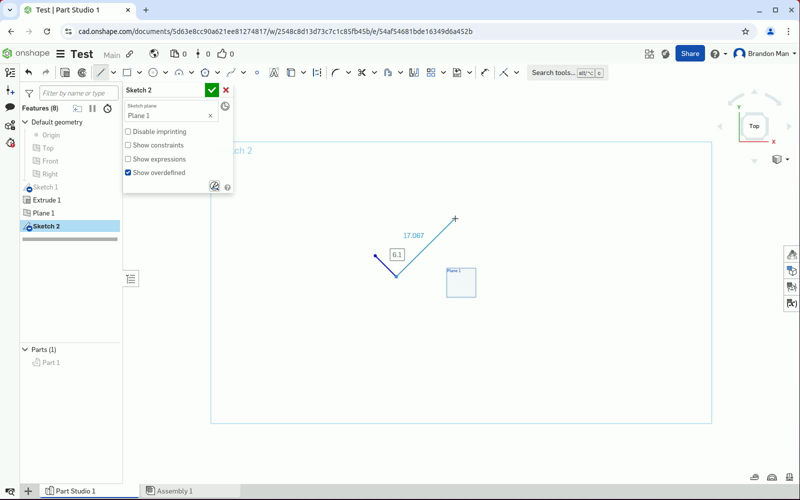
key_down(shift)
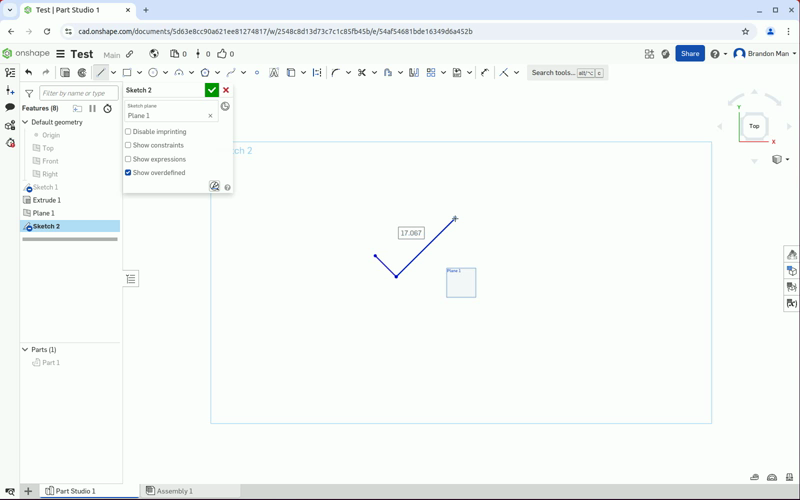
mouse_move(485, 218)
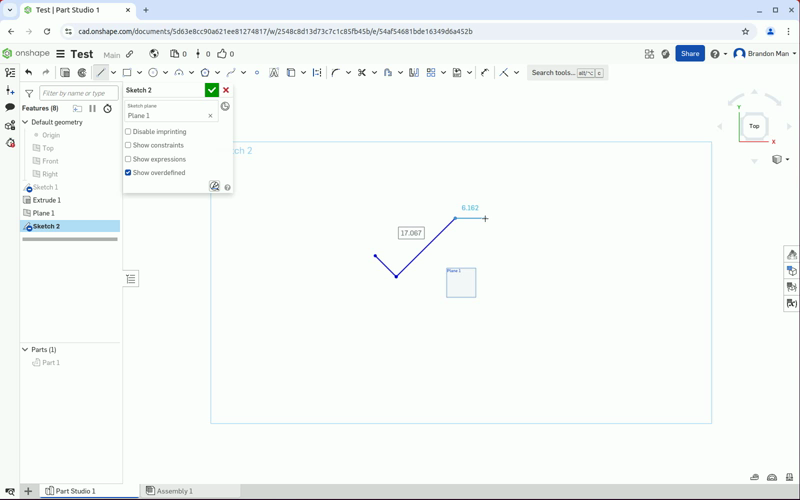
mouse_move(434, 196)
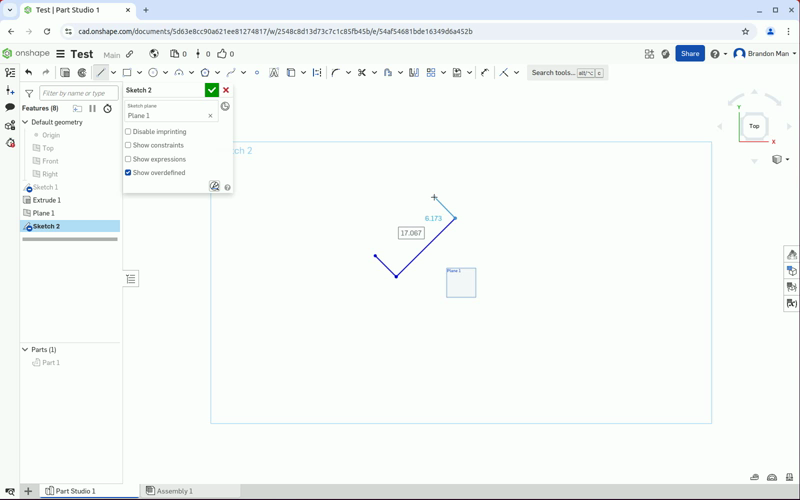
click(434, 196)
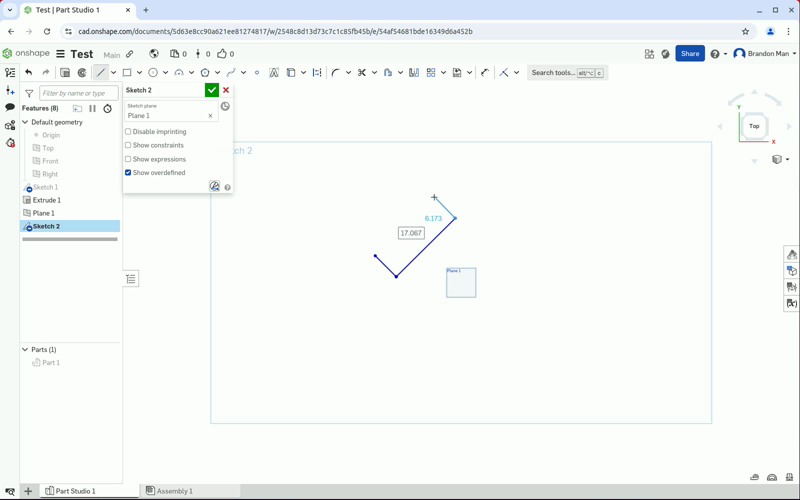
key_up(shift)
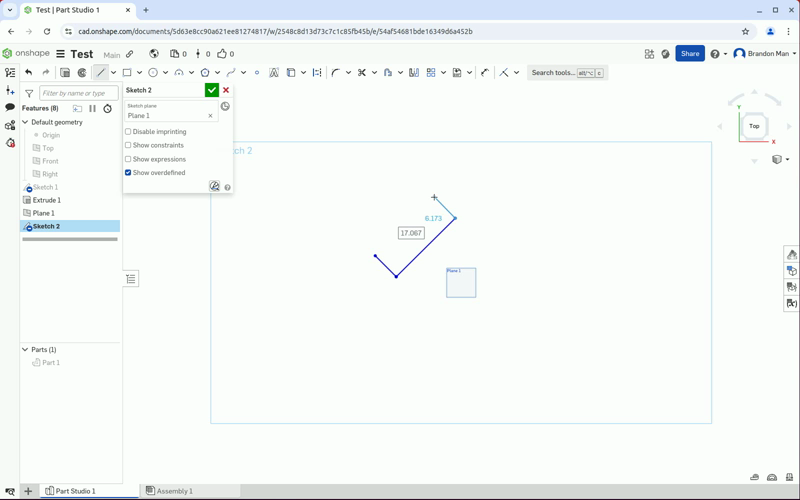
key_down(shift)
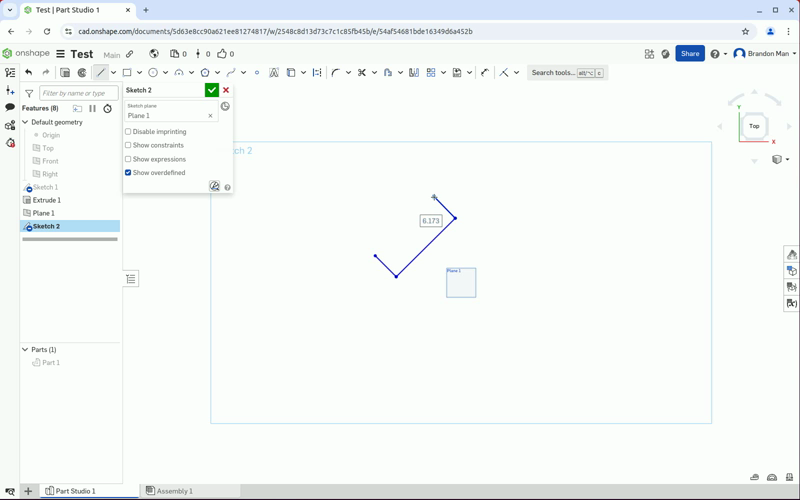
mouse_move(375, 255)
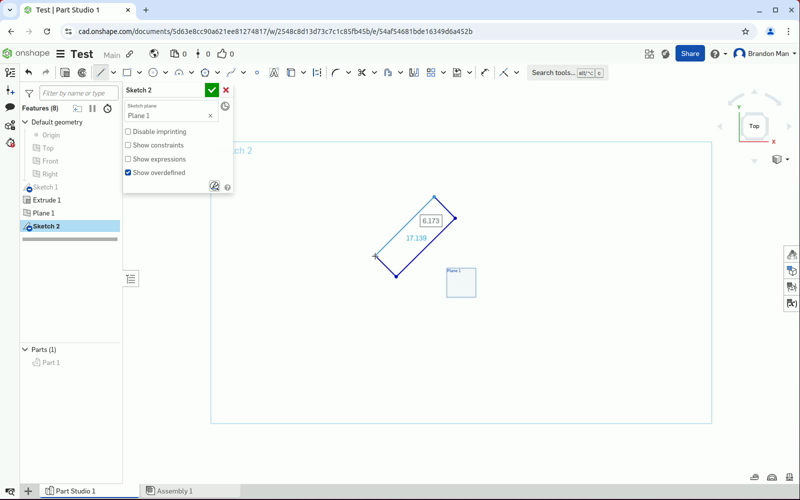
key_up(shift)
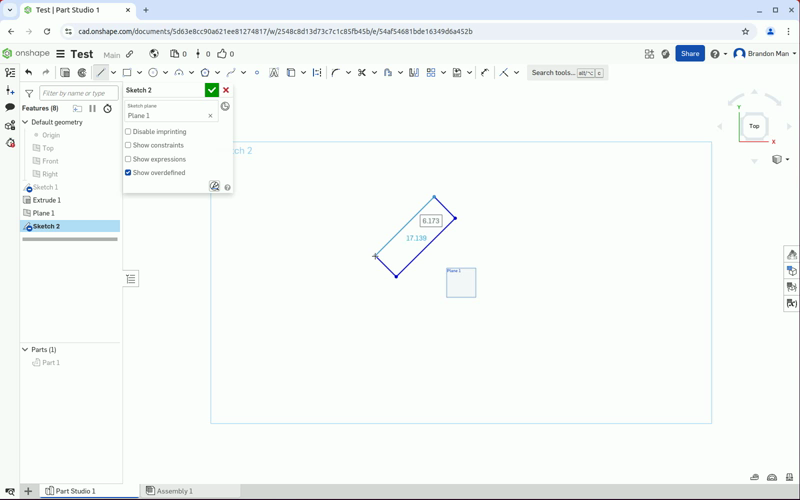
click(375, 255)
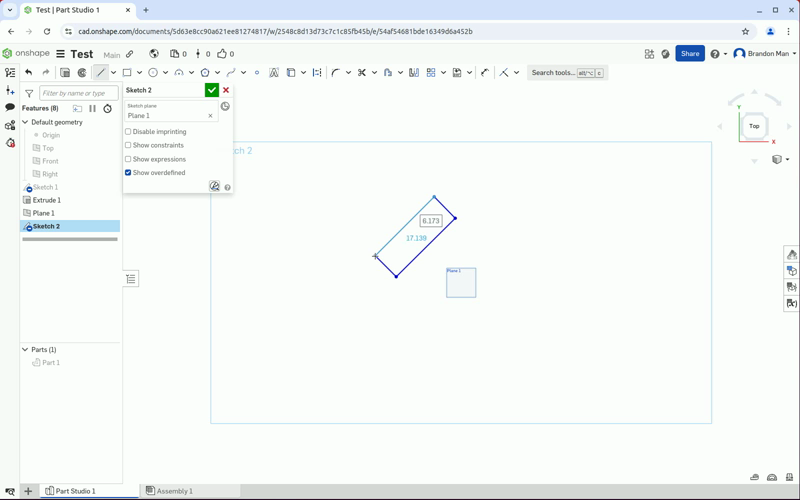
key(esc)
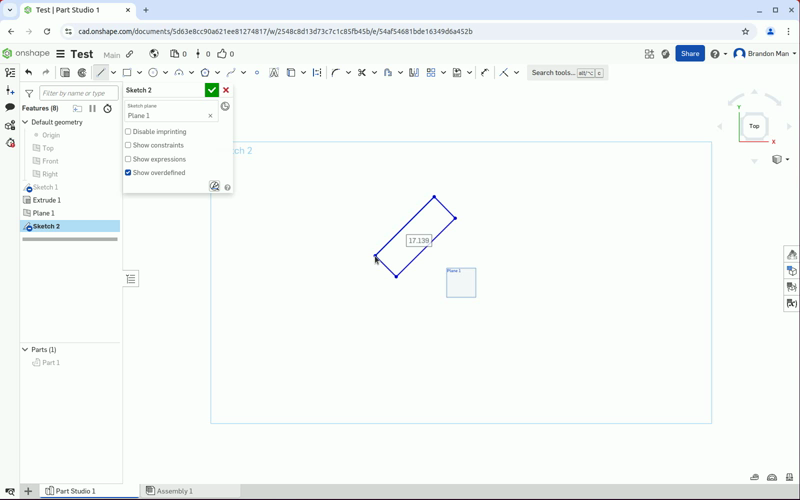
mouse_move(435, 234)
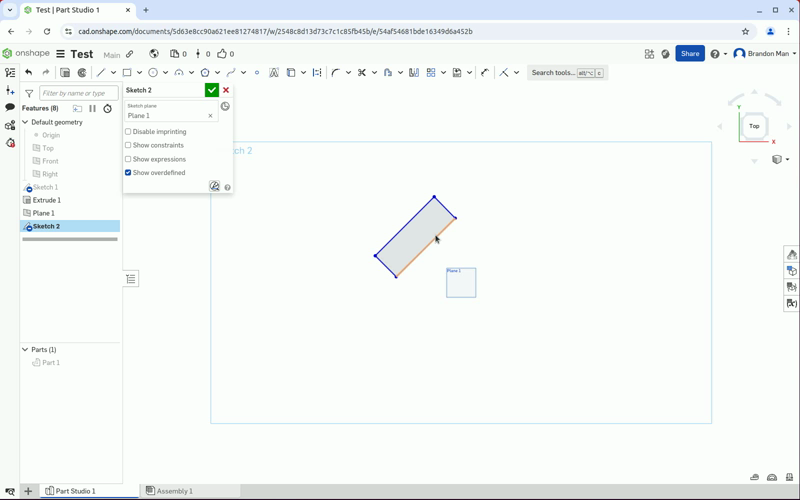
click(435, 234)
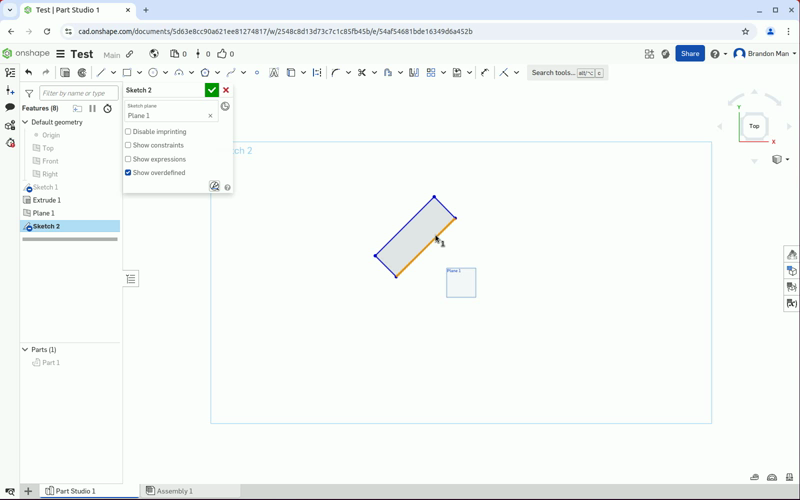
mouse_move(73, 352)
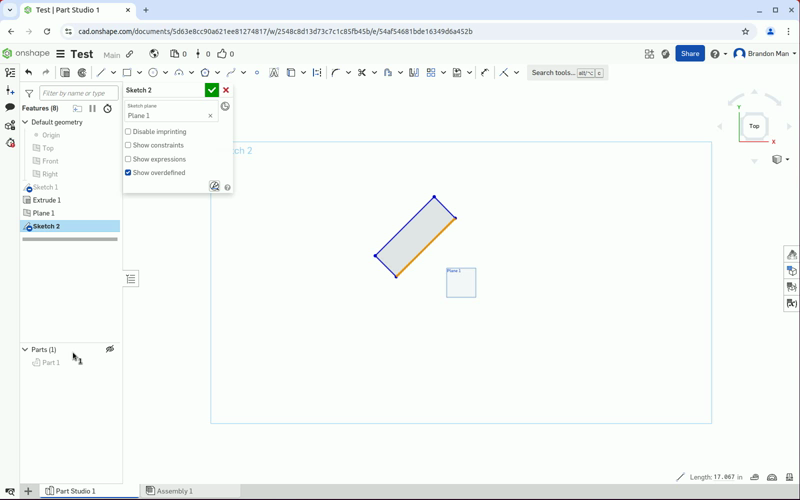
key(shift+y)
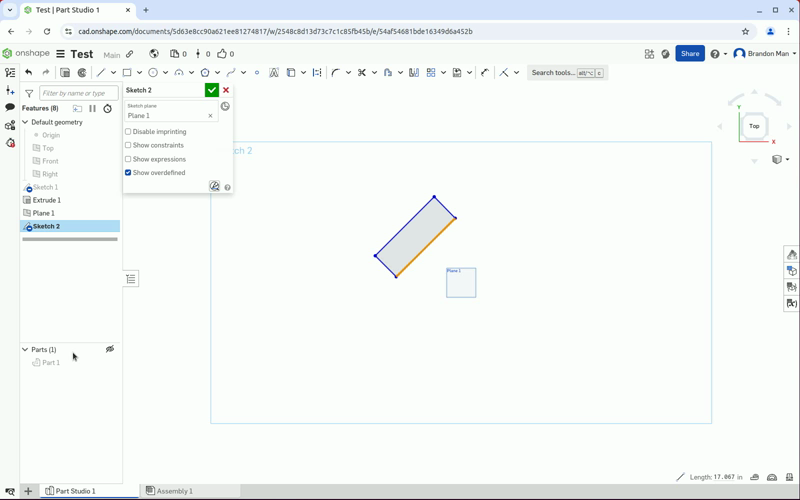
key(shift+e)
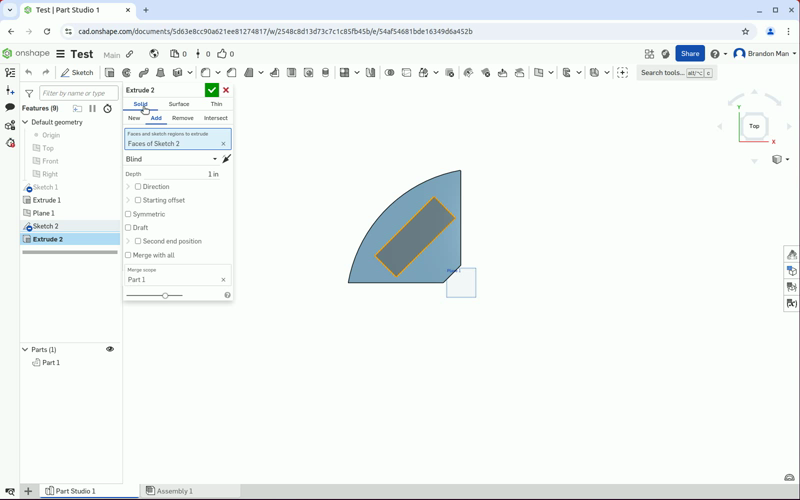
mouse_move(143, 106)
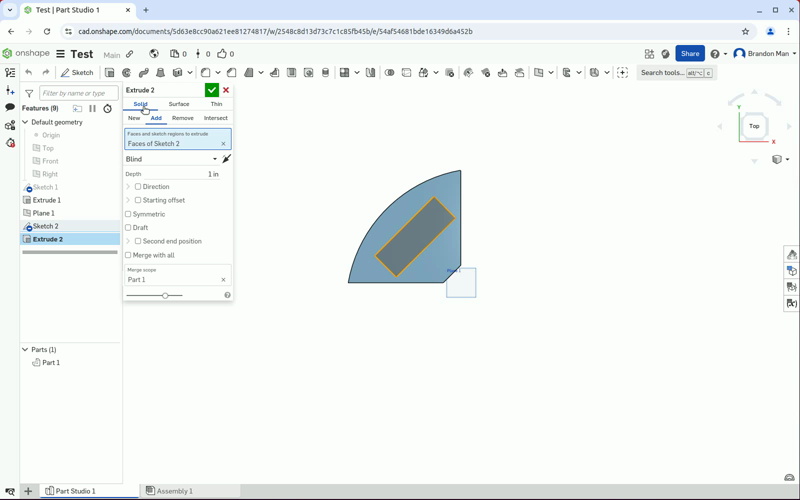
click(143, 106)
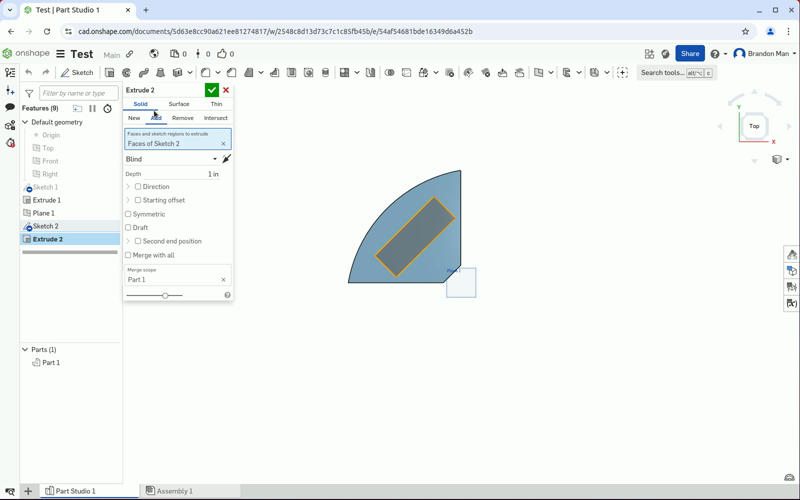
mouse_move(186, 120)
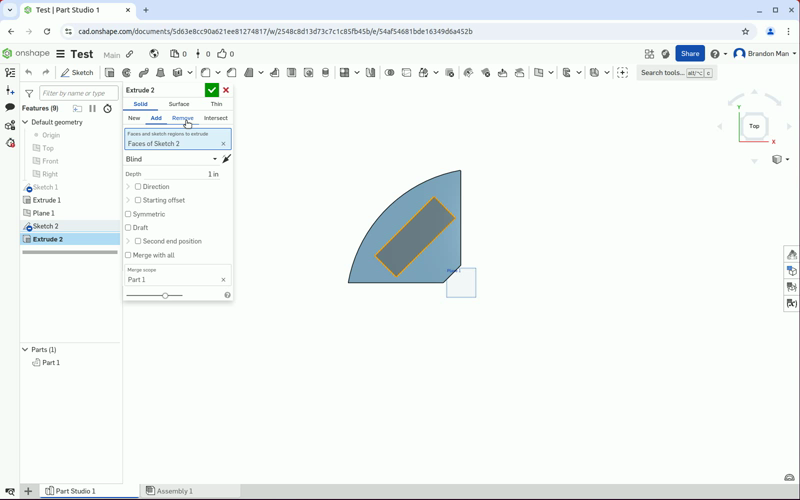
click(186, 120)
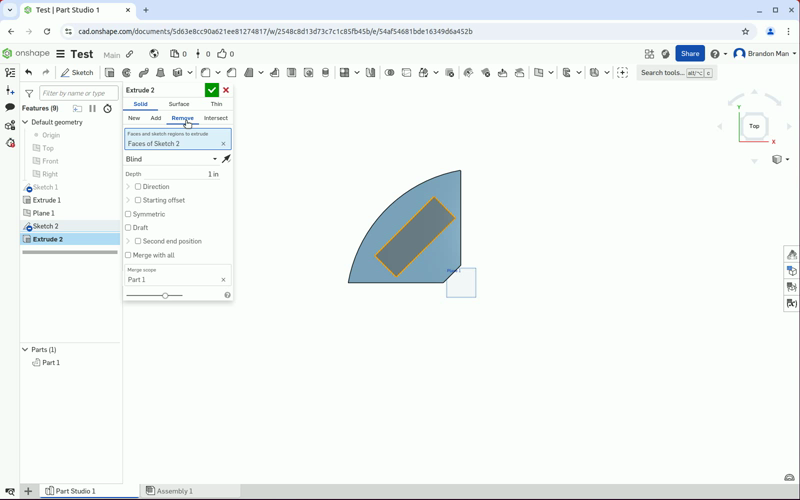
key(tab, 4)
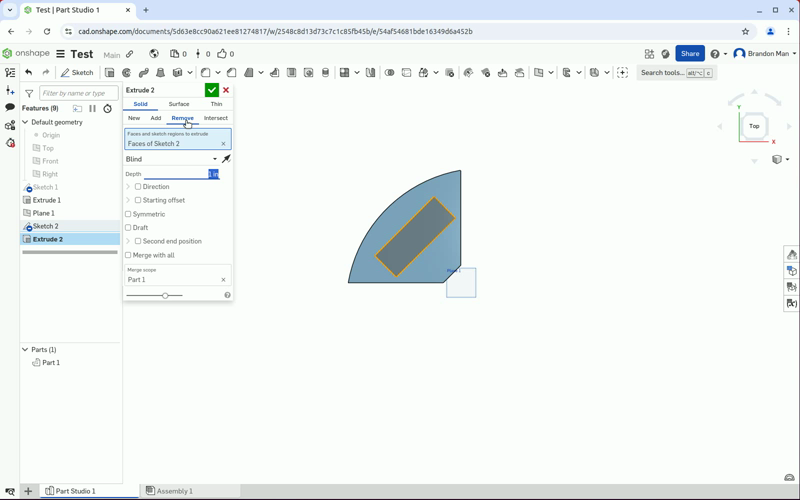
text(5.536)
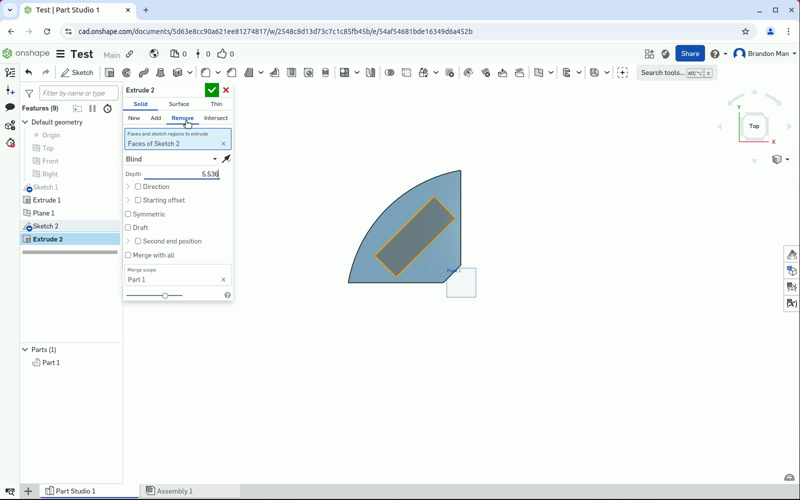
key(tab, 6)
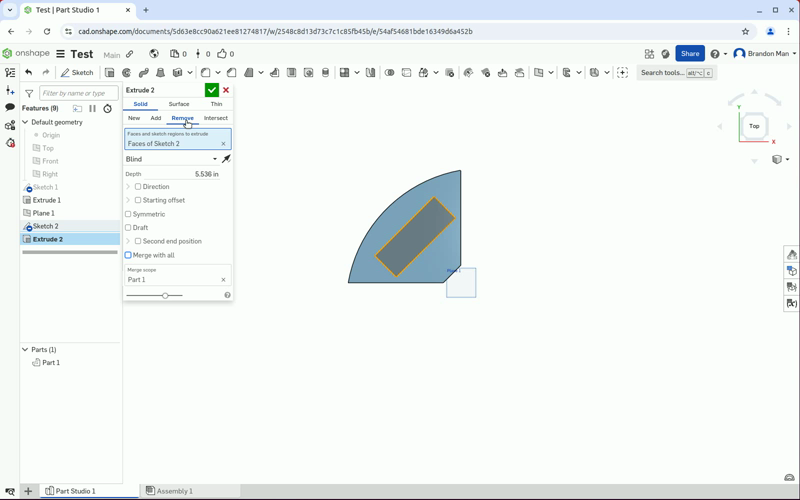
key(space)
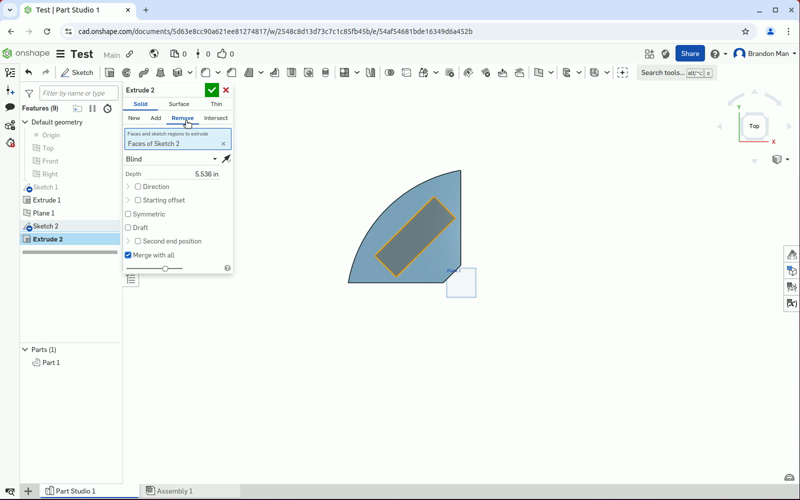
key(enter)
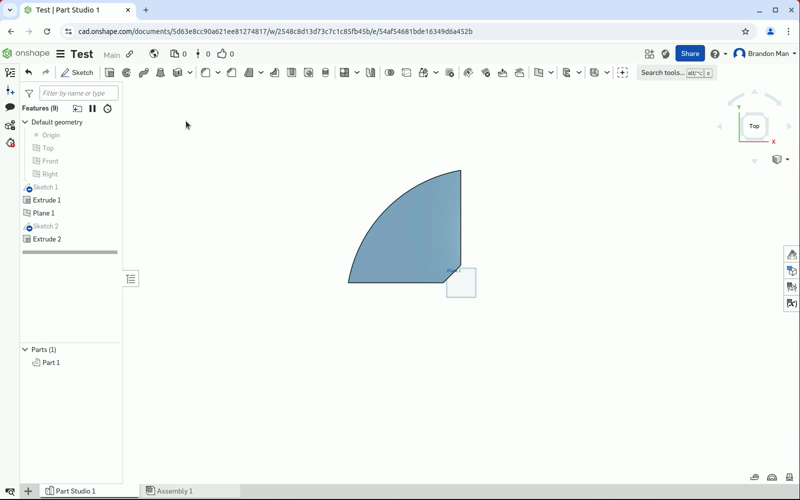
key(shift+h)
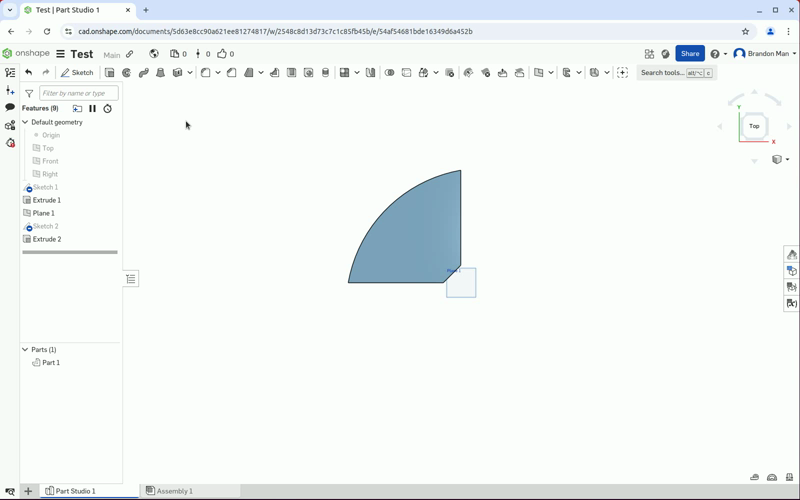
key(shift+h)
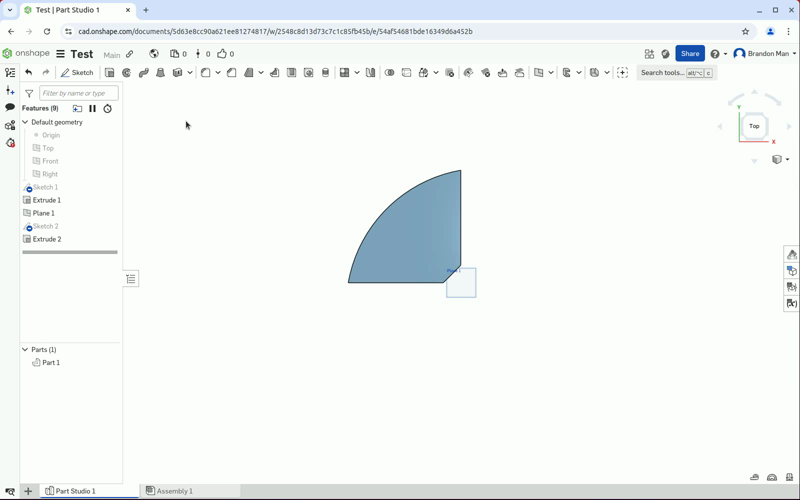
mouse_move(73, 189)
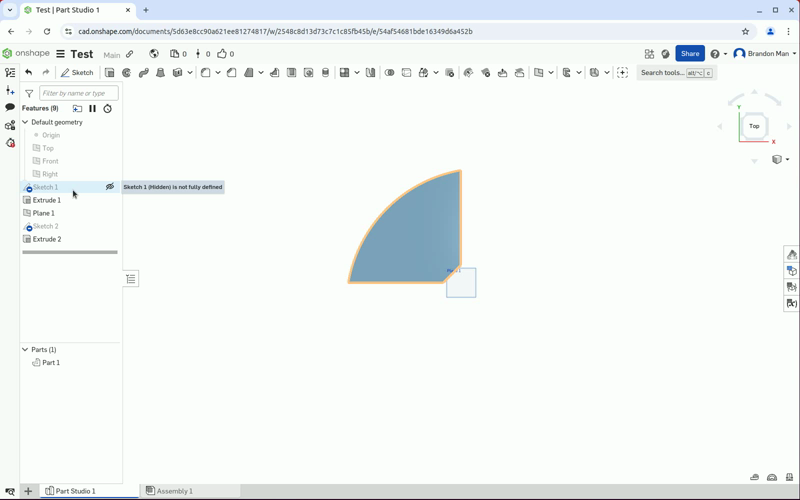
click(73, 189)
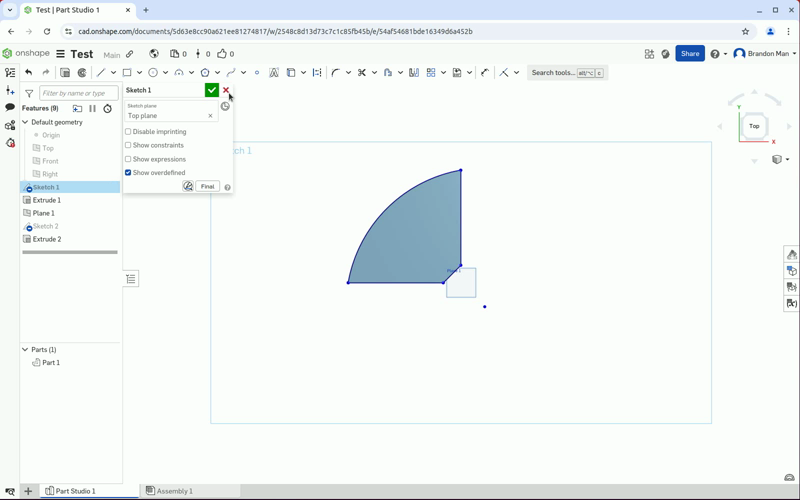
mouse_move(229, 92)
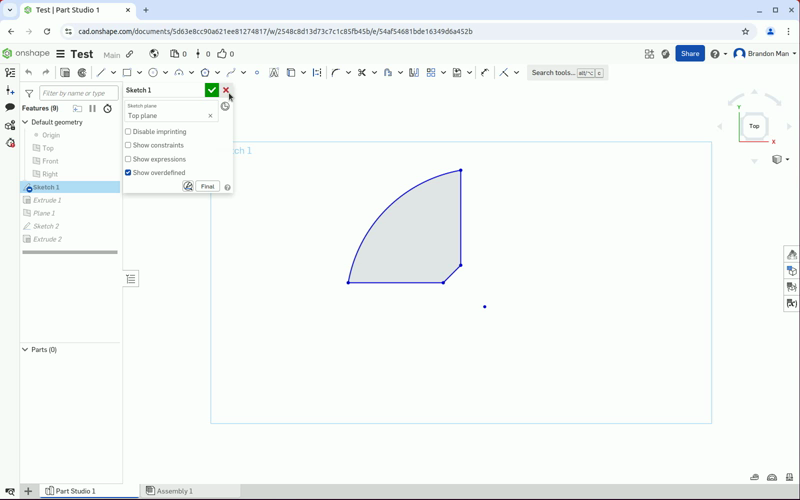
click(229, 92)
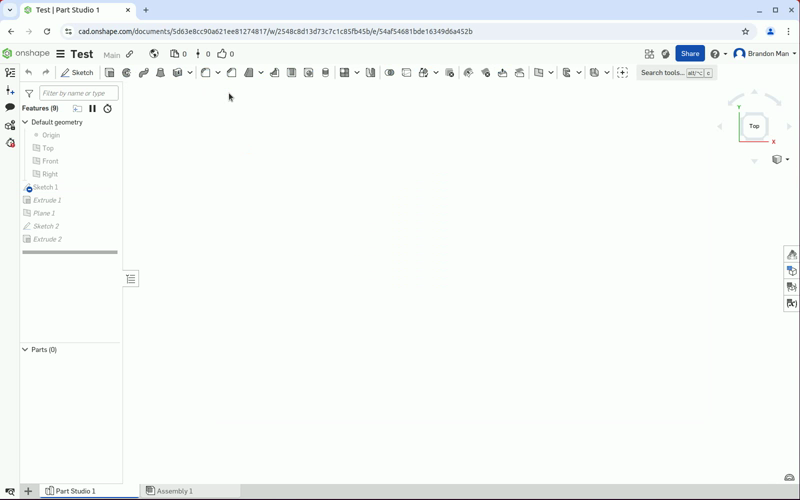
key(shift+s)
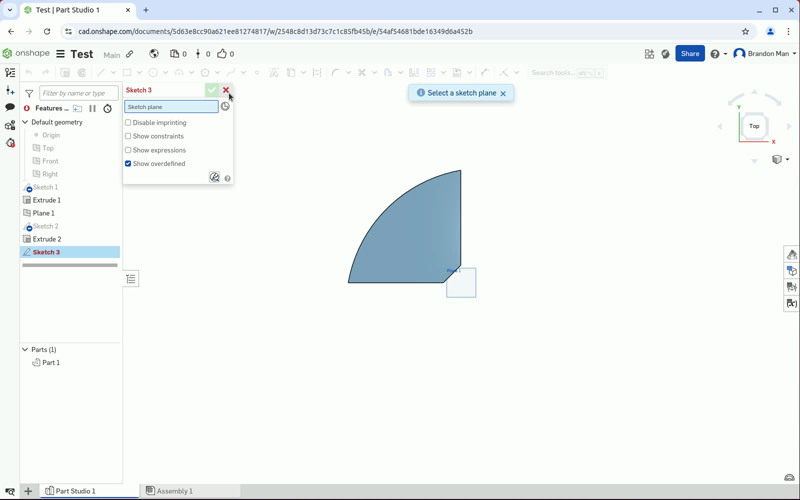
mouse_move(73, 215)
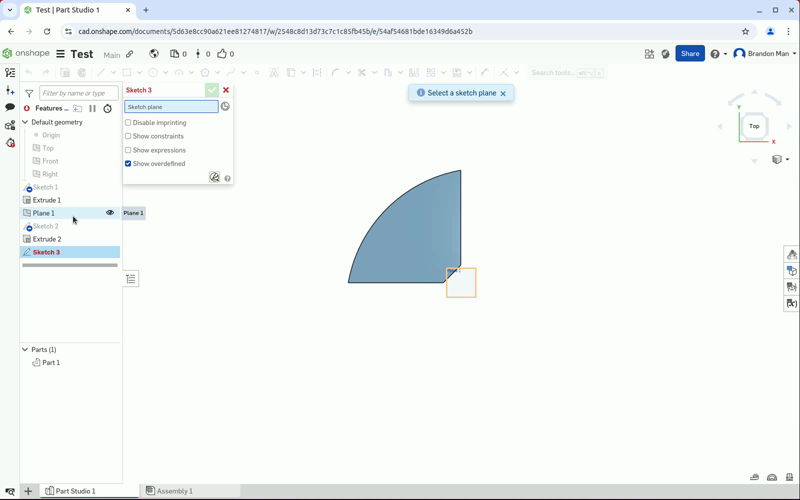
click(73, 215)
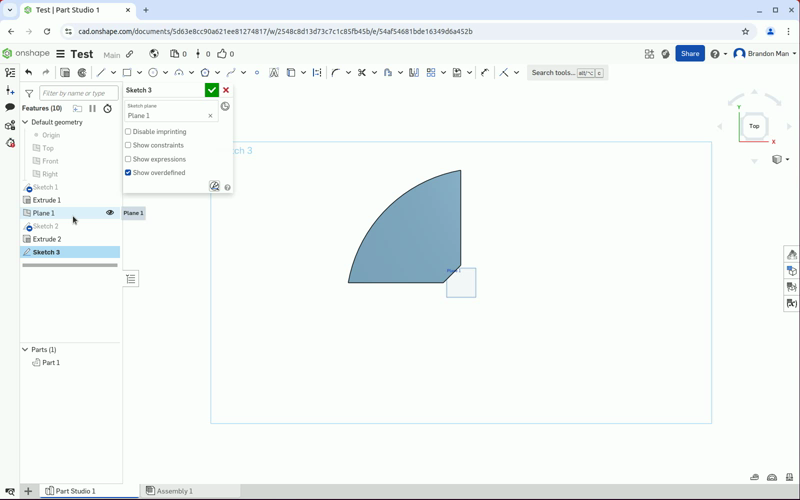
mouse_move(73, 352)
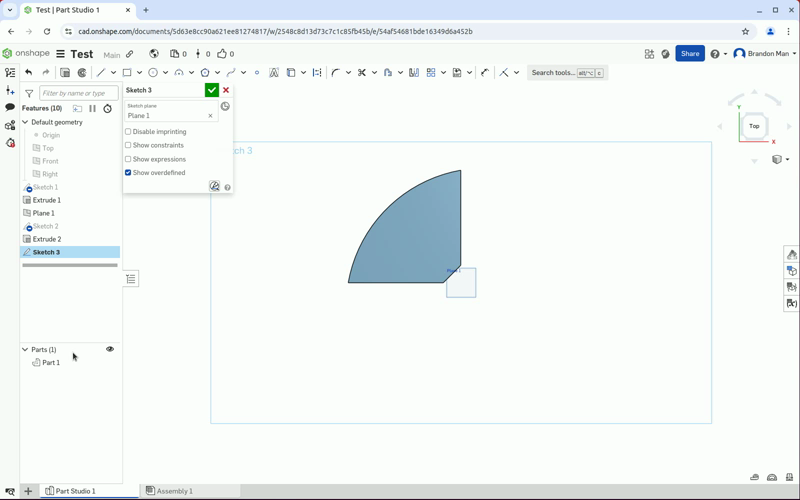
key(y)
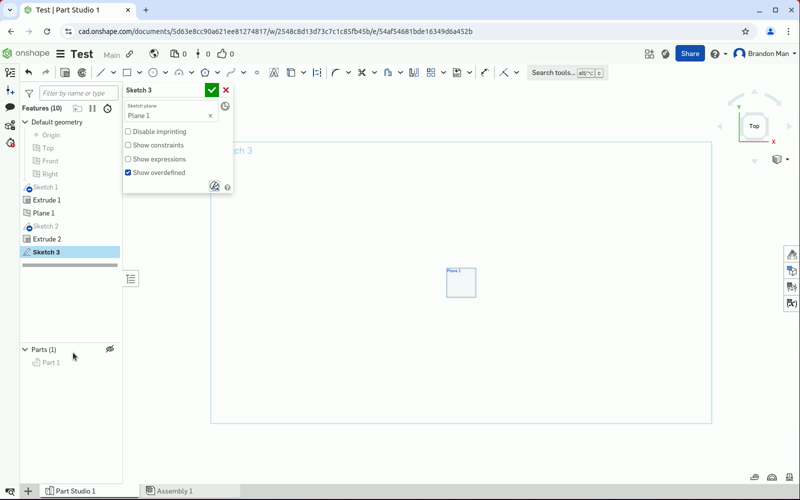
key(a)
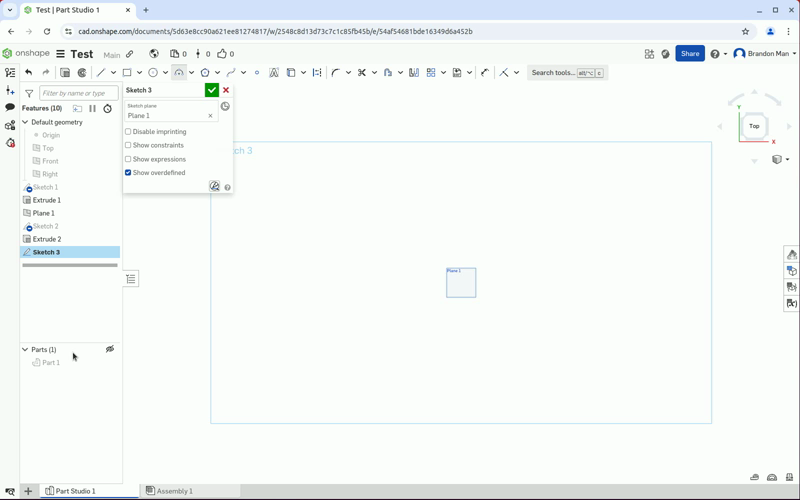
key_down(shift)
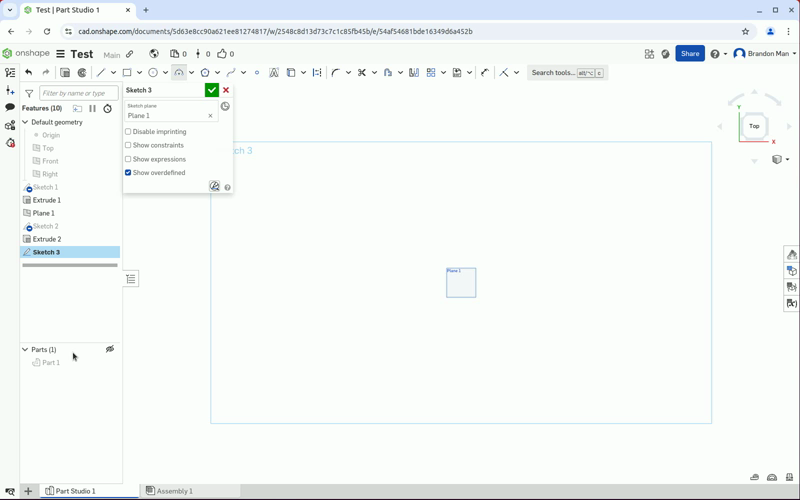
mouse_move(419, 260)
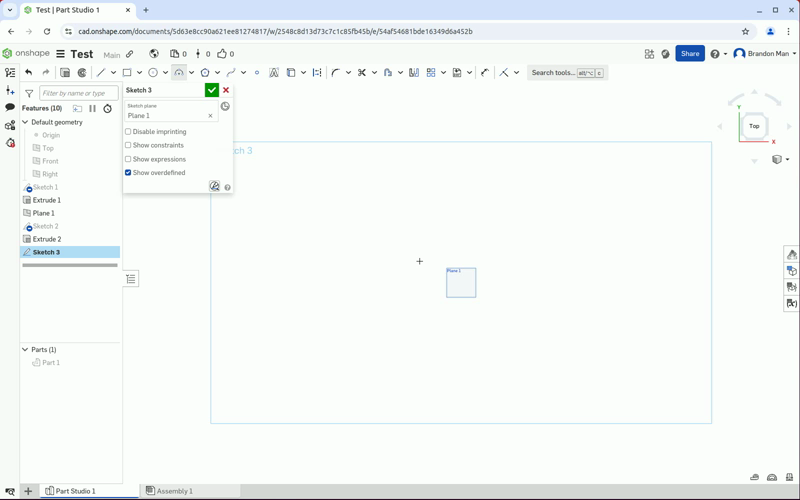
click(419, 260)
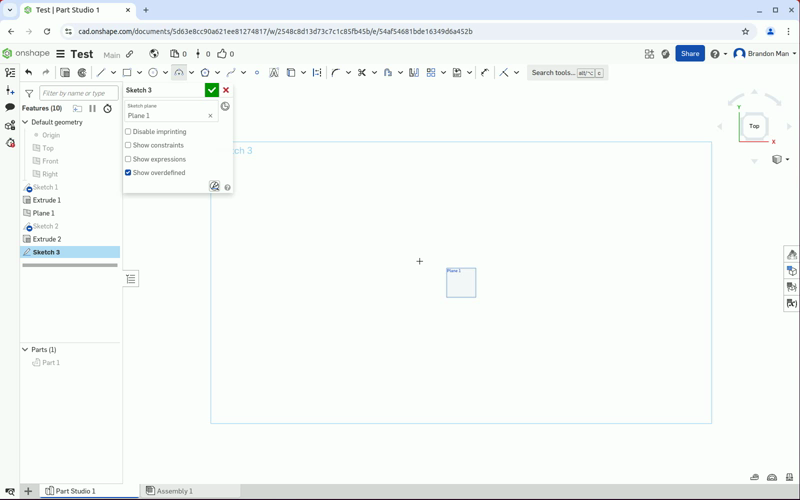
key_up(shift)
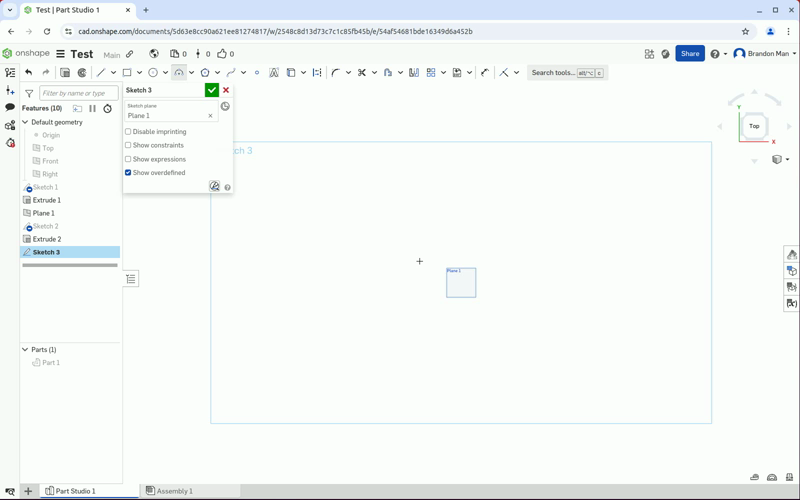
key_down(shift)
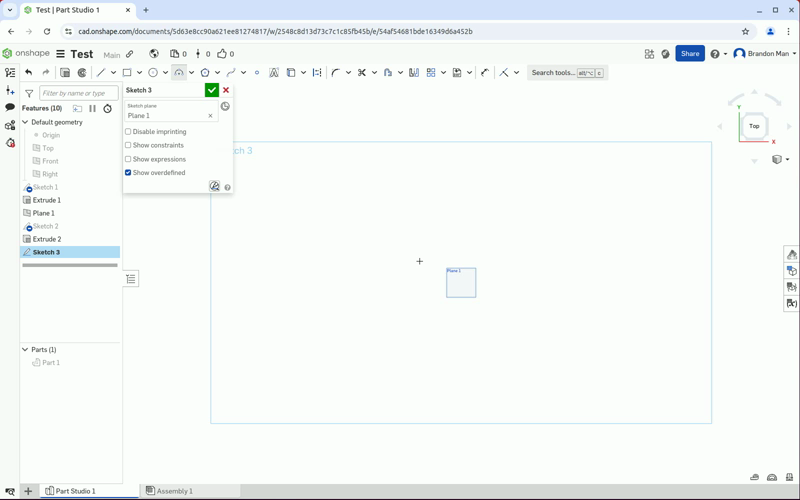
mouse_move(430, 271)
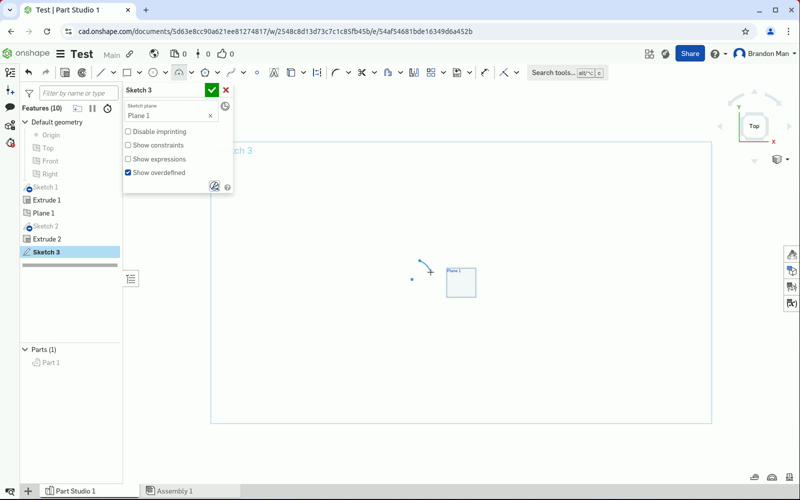
click(430, 271)
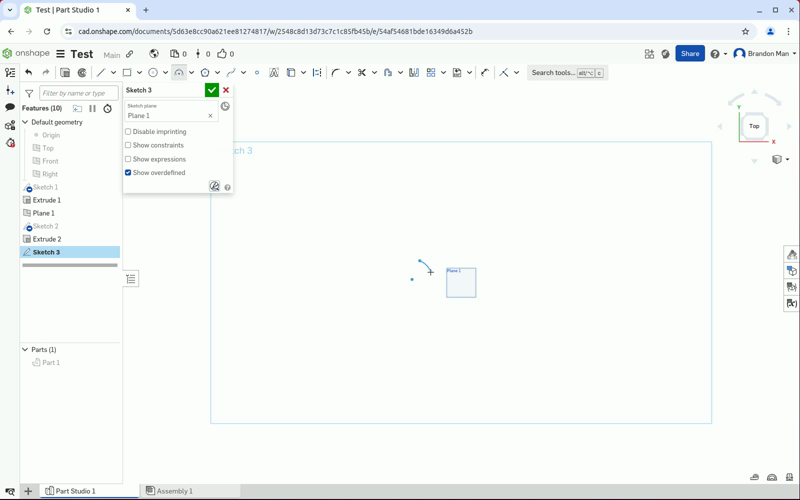
mouse_move(419, 272)
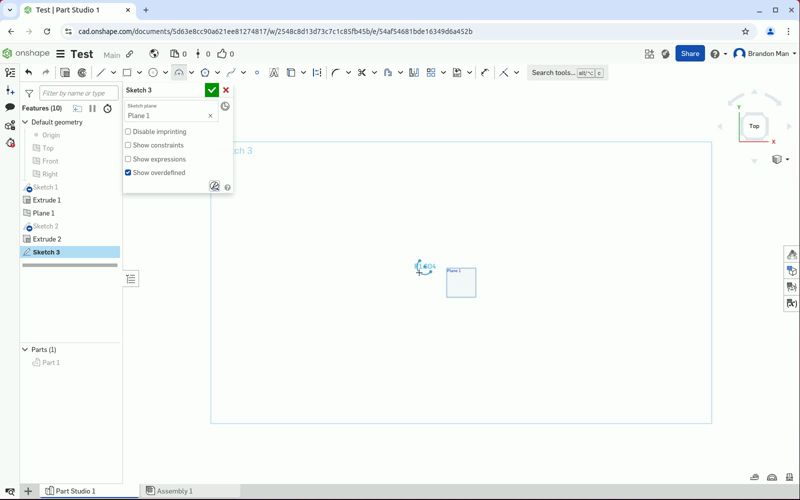
click(419, 272)
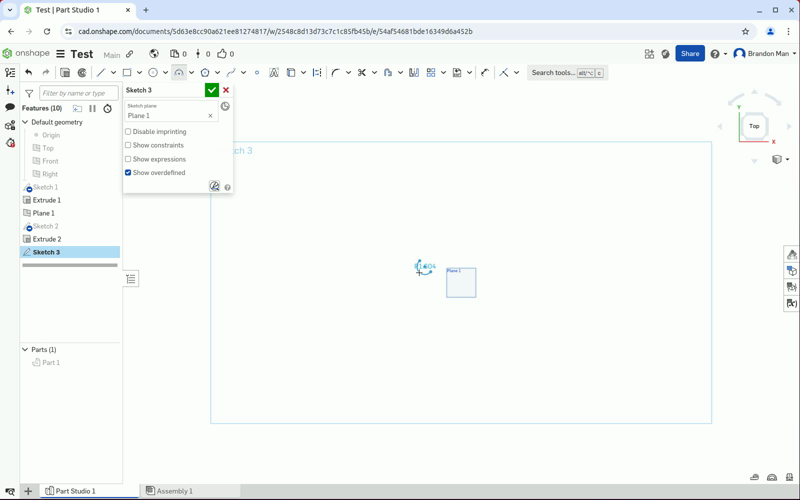
key_up(shift)
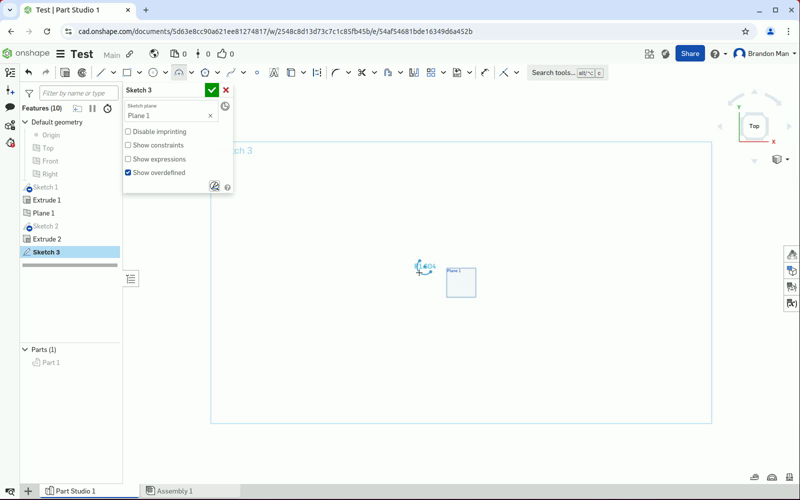
key(esc)
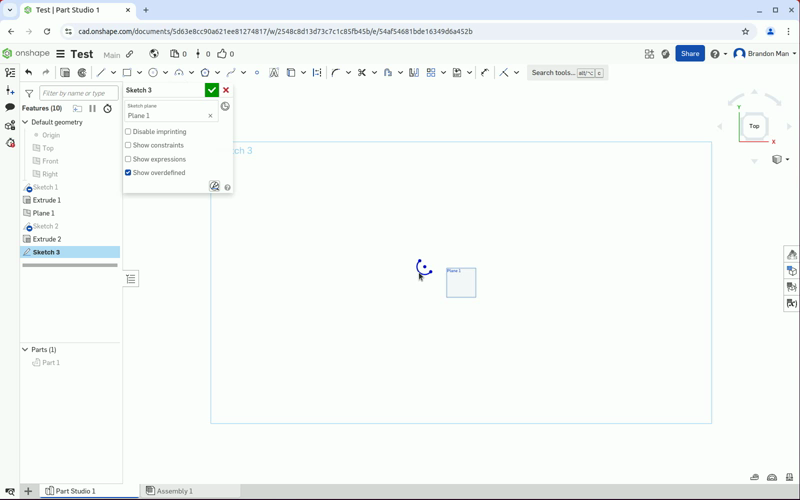
key(l)
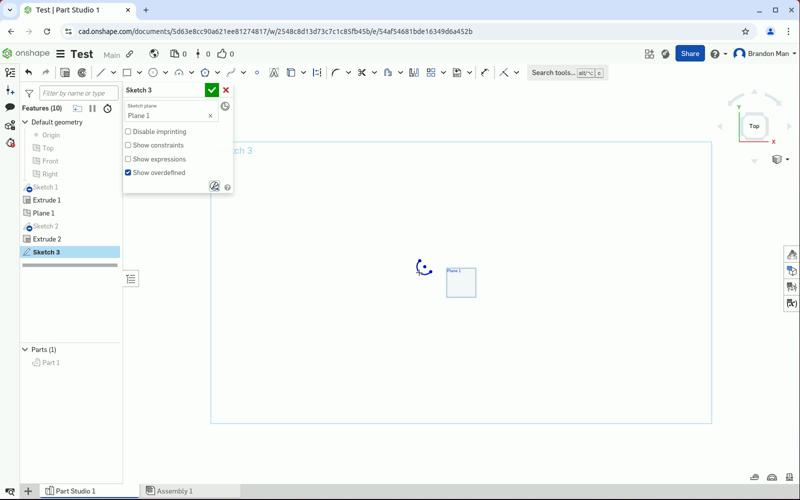
mouse_move(430, 271)
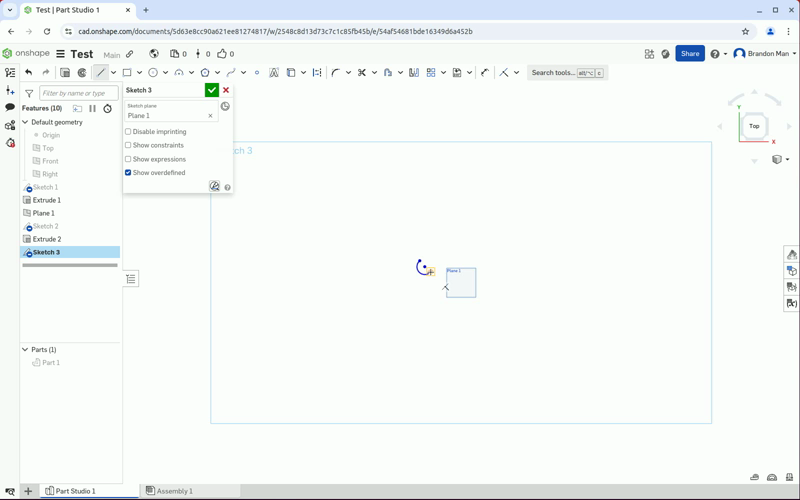
click(430, 271)
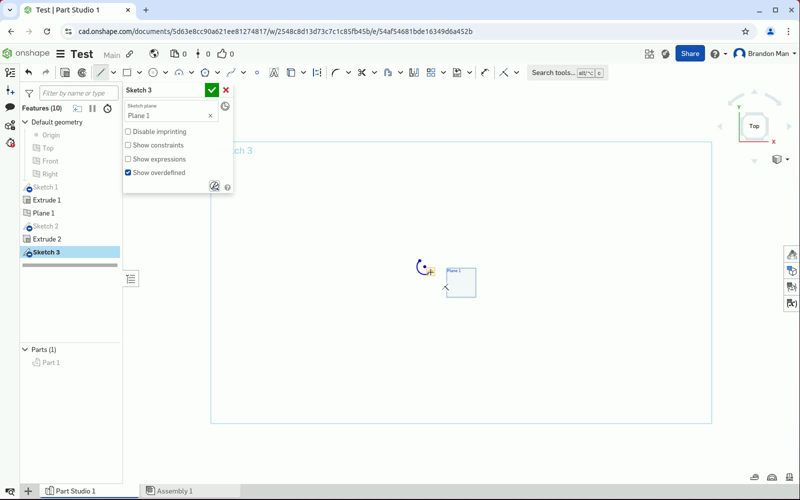
key_down(shift)
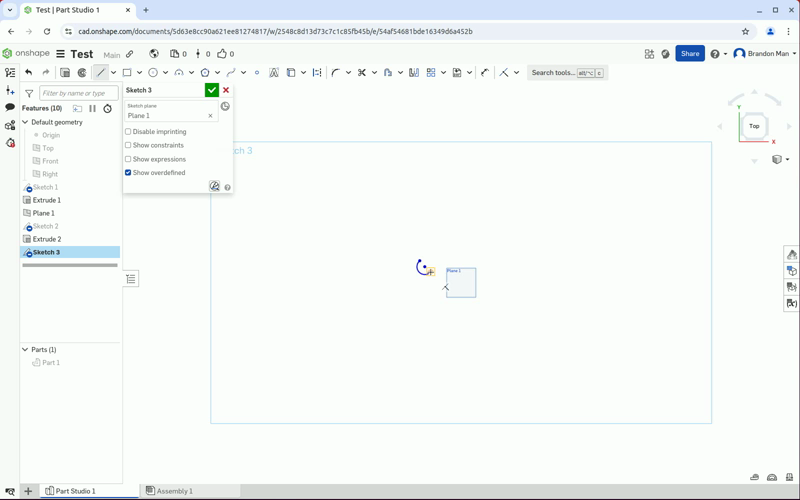
mouse_move(460, 271)
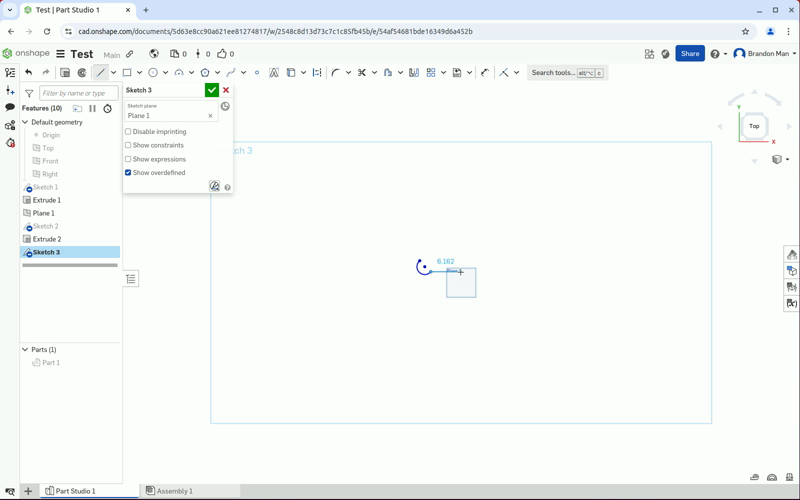
mouse_move(450, 252)
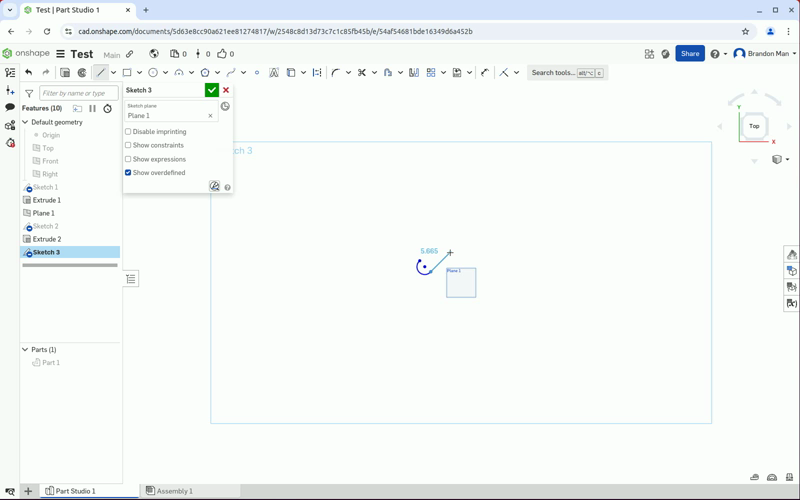
click(450, 252)
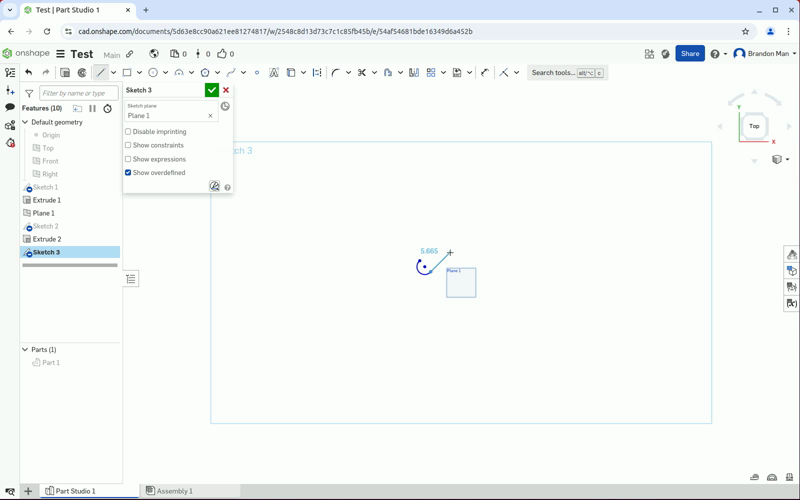
key_up(shift)
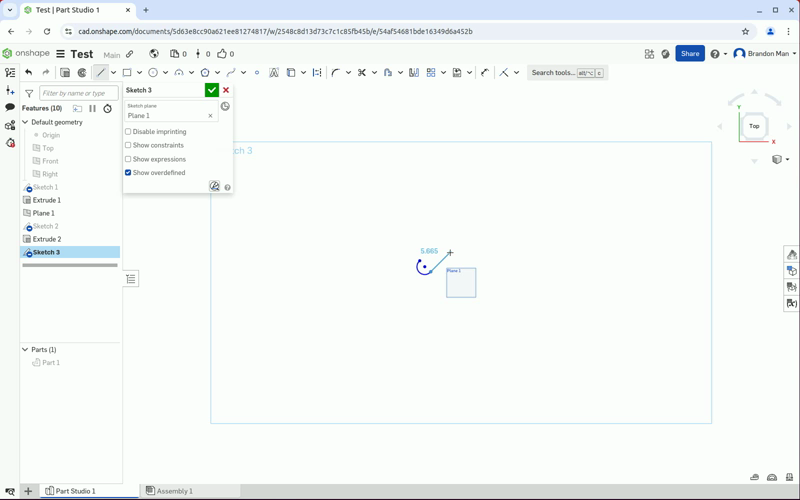
key(esc)
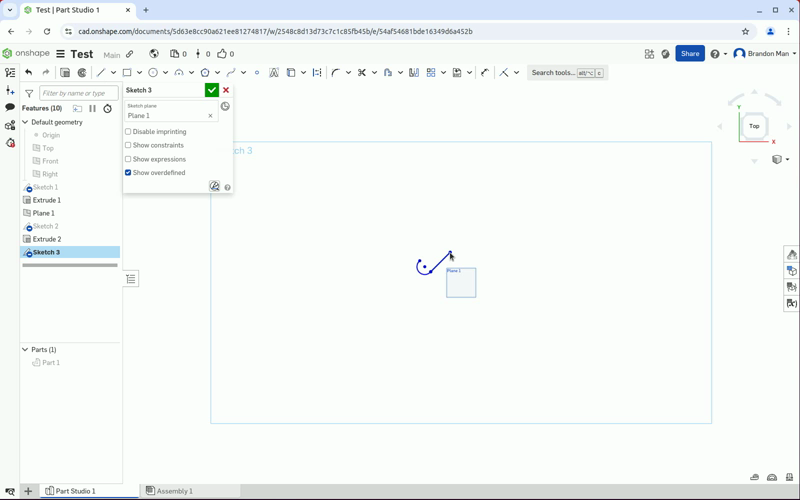
key(a)
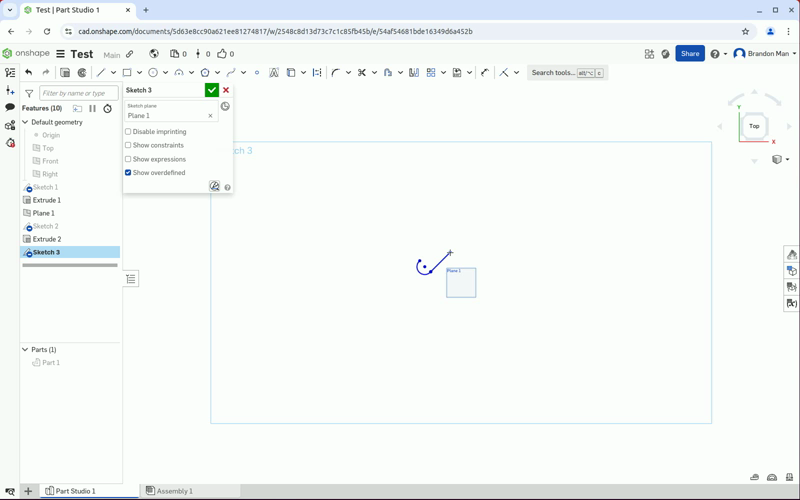
mouse_move(450, 252)
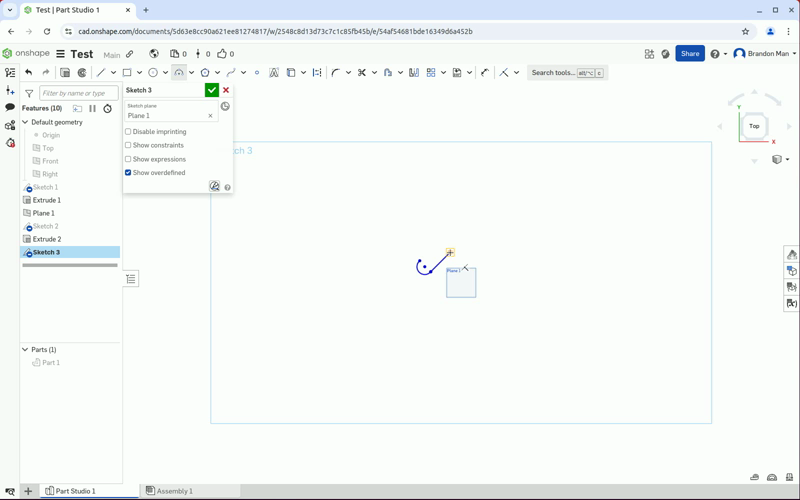
click(450, 252)
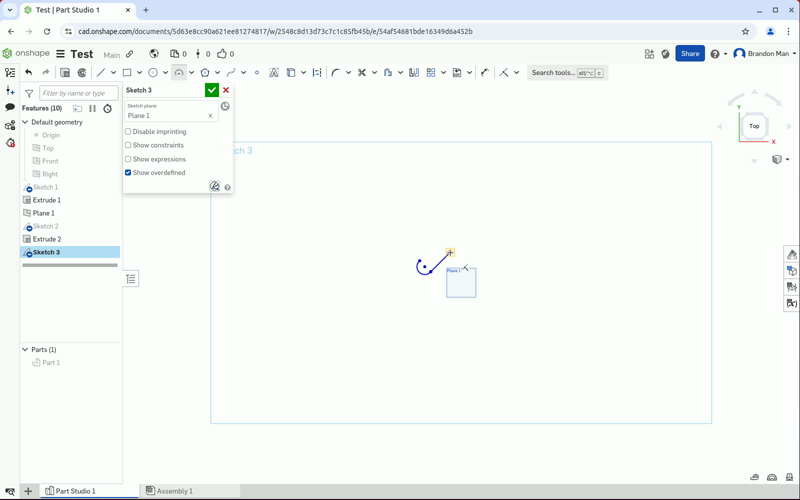
key_down(shift)
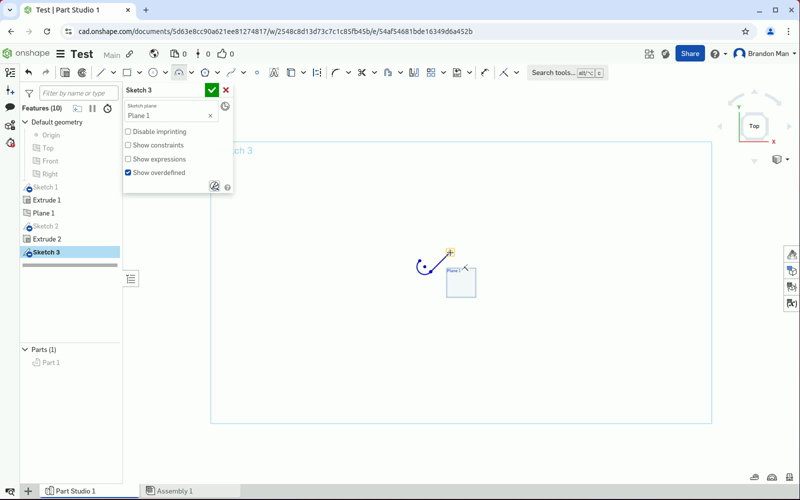
mouse_move(439, 241)
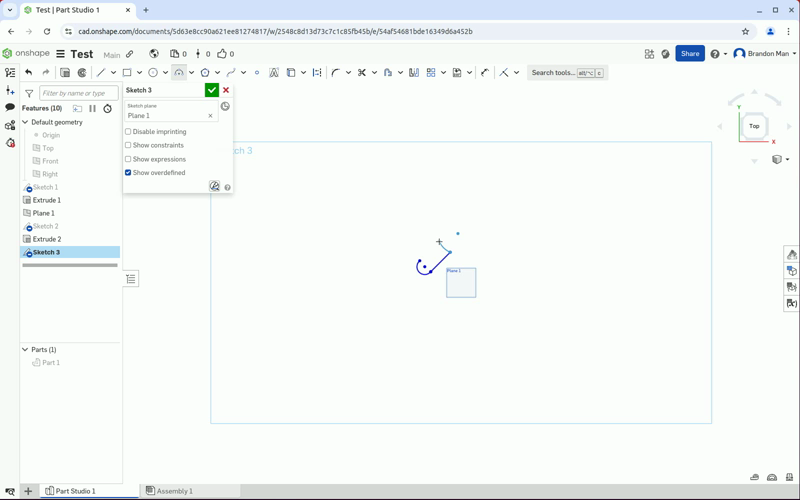
click(439, 241)
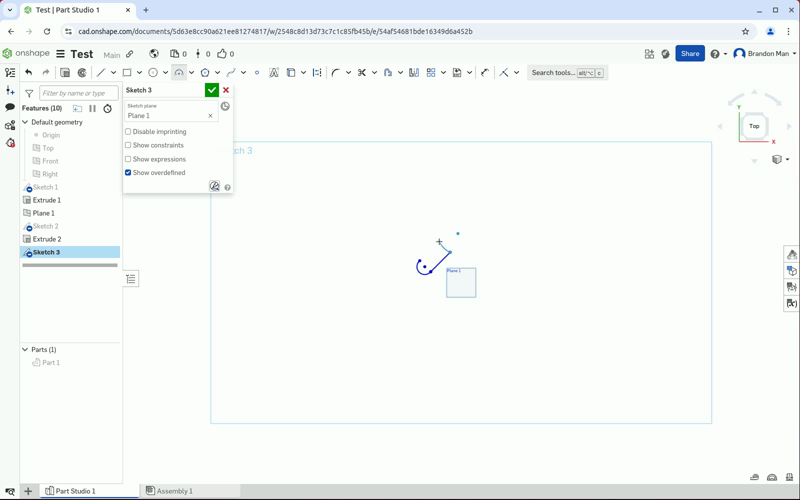
mouse_move(450, 240)
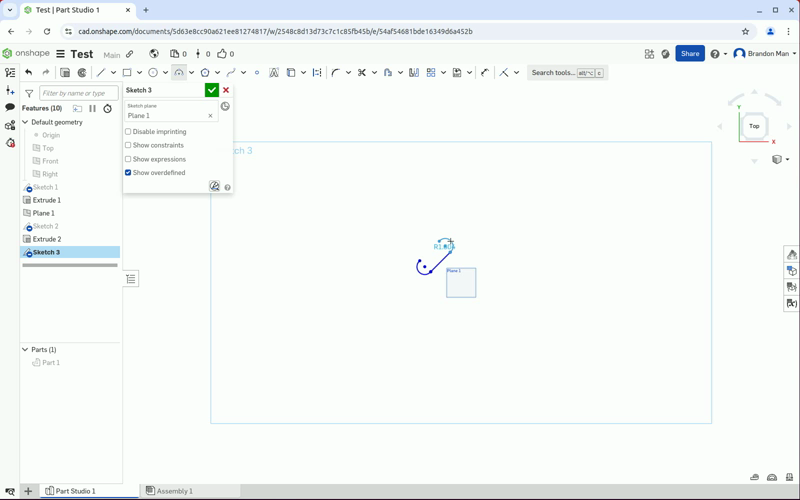
click(450, 240)
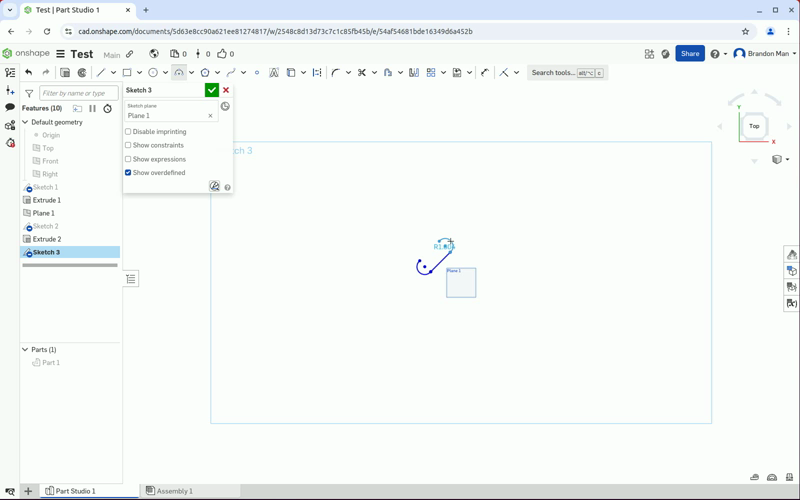
key_up(shift)
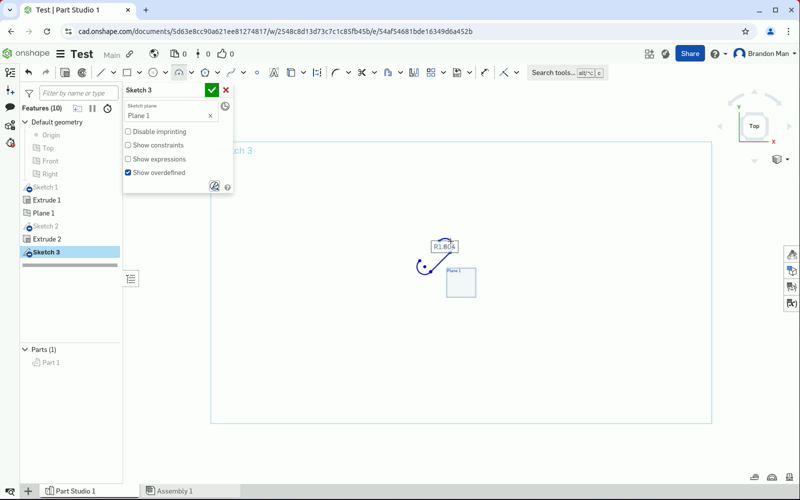
key(esc)
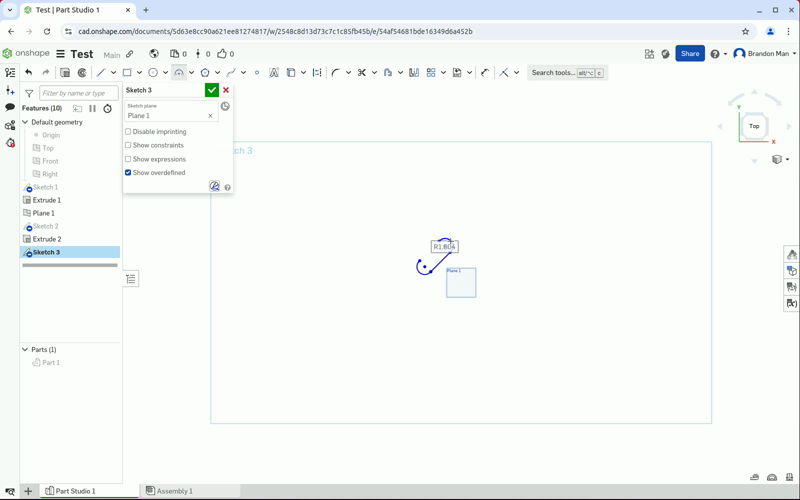
key(l)
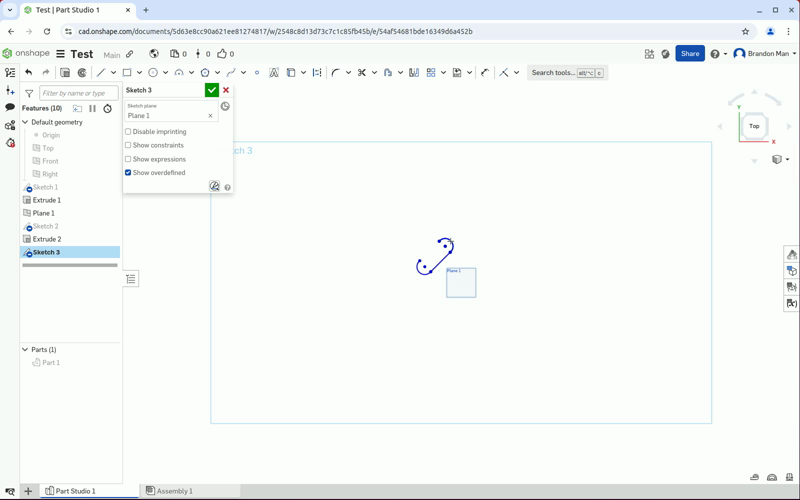
mouse_move(439, 241)
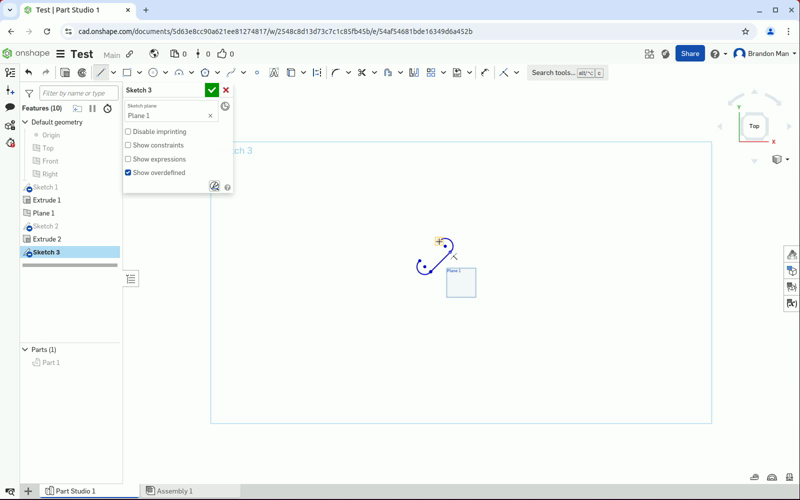
click(439, 241)
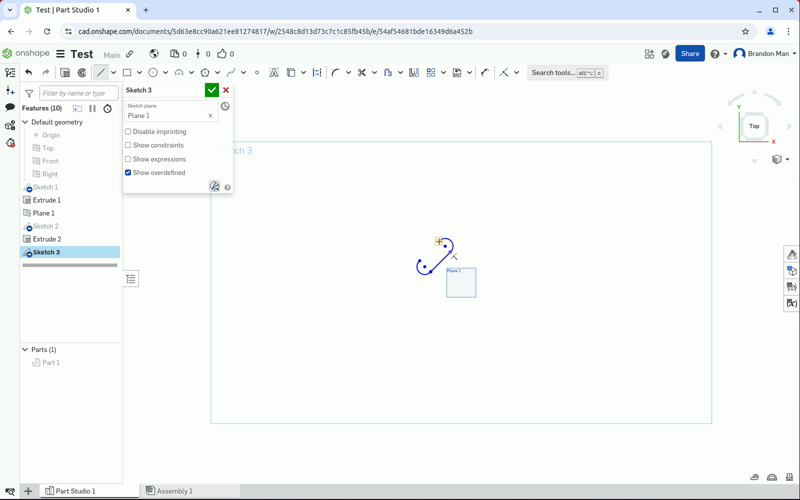
mouse_move(469, 241)
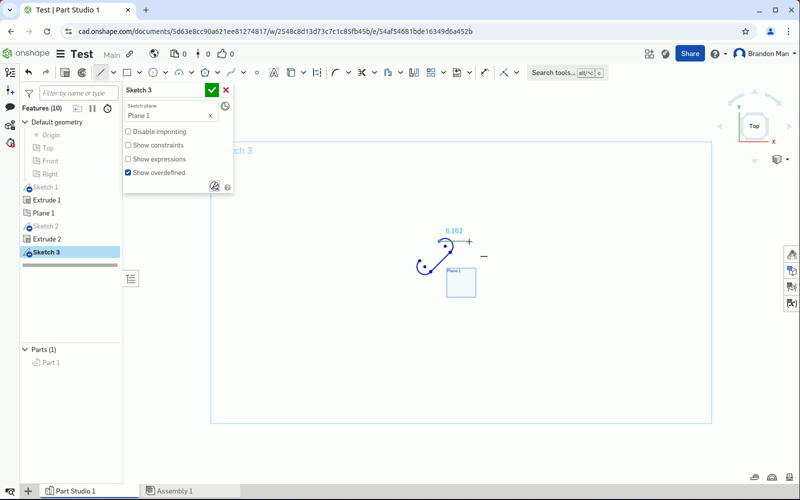
key_down(shift)
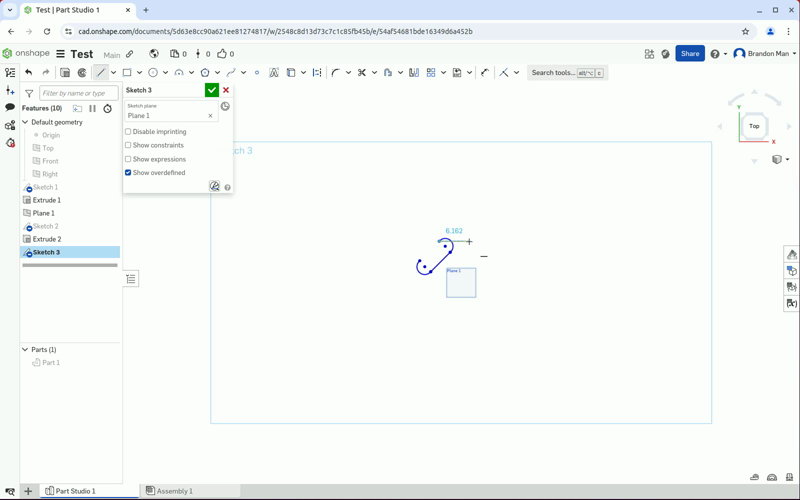
mouse_move(419, 260)
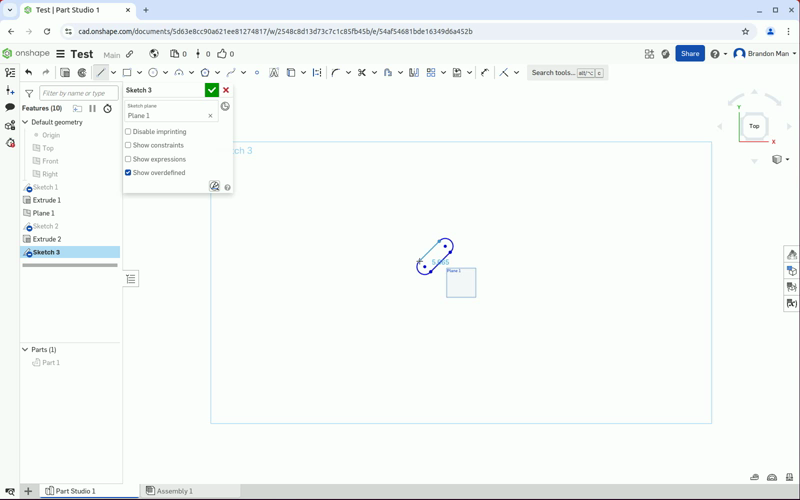
key_up(shift)
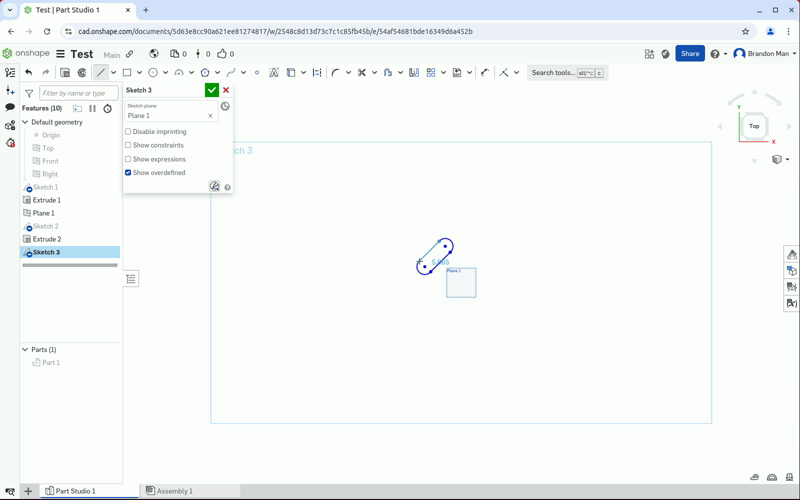
click(419, 260)
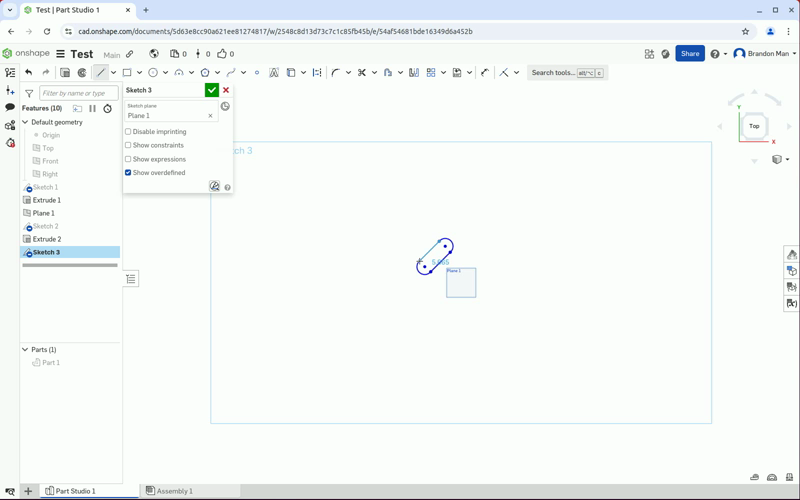
key(esc)
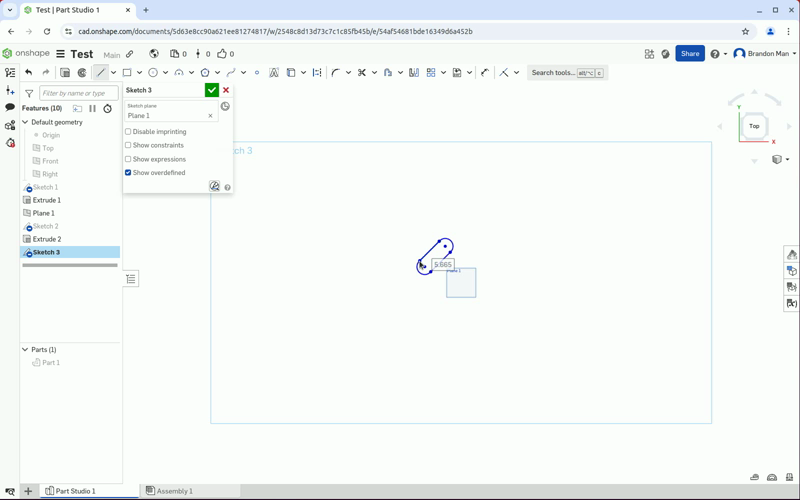
mouse_move(424, 265)
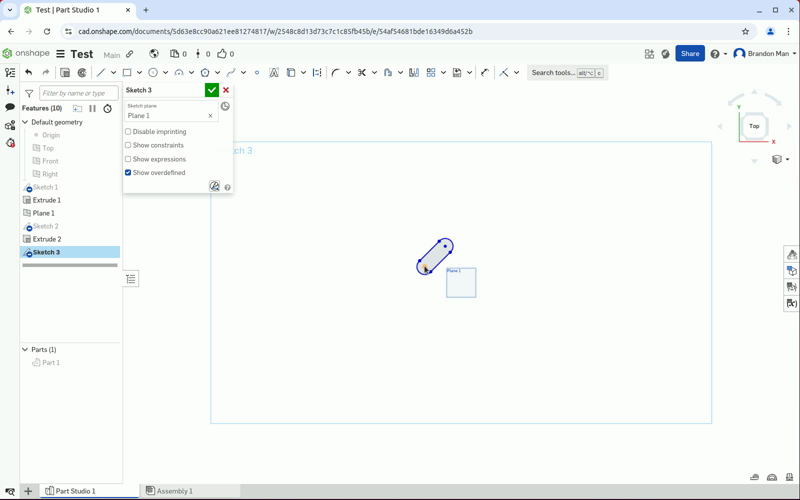
scroll(6)
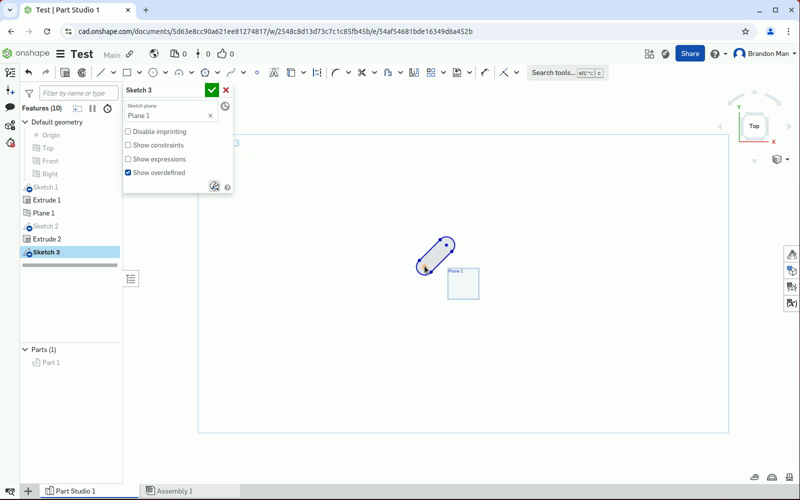
scroll(6)
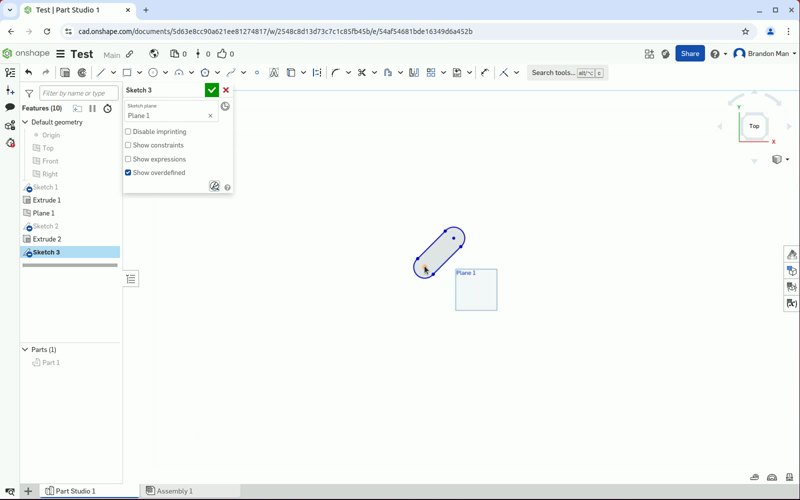
scroll(6)
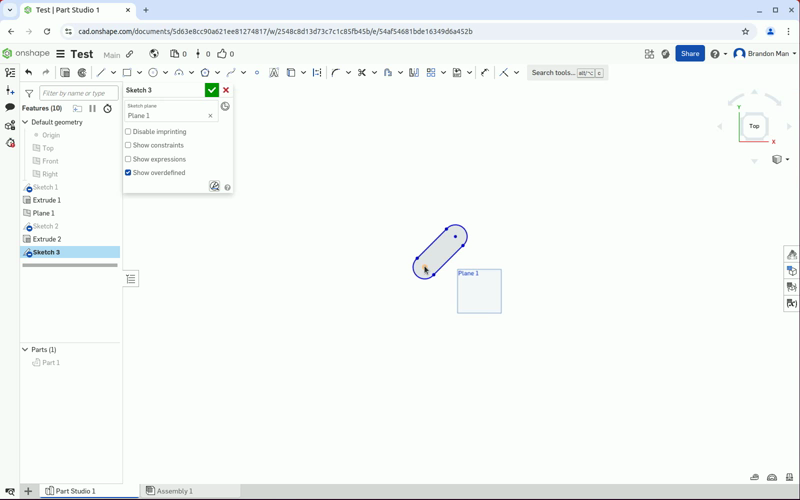
scroll(6)
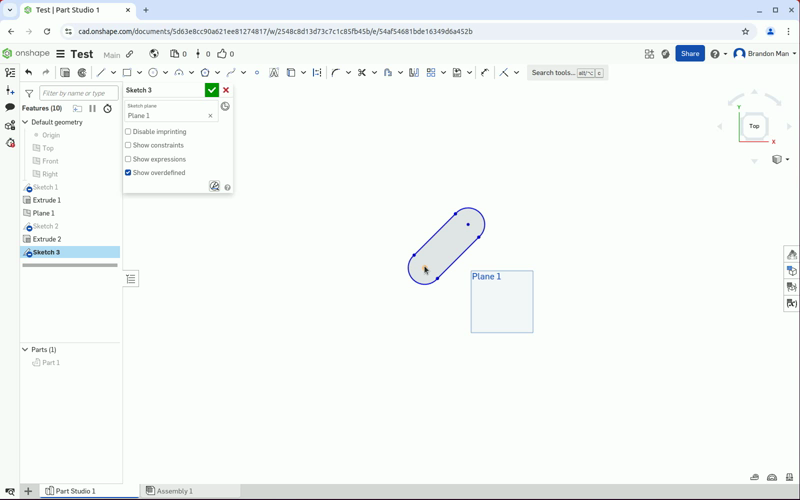
scroll(6)
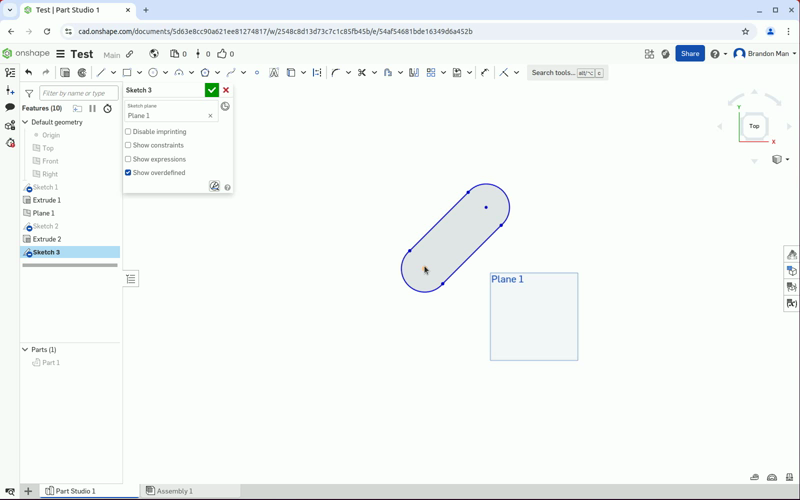
scroll(6)
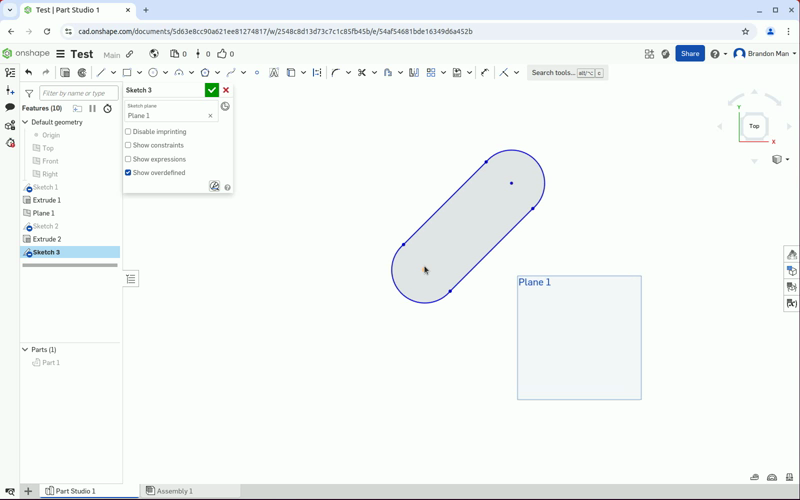
scroll(6)
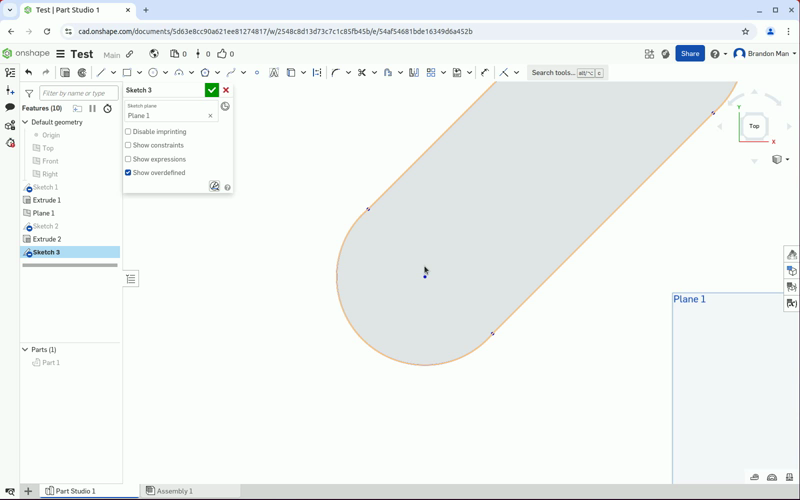
click(424, 265)
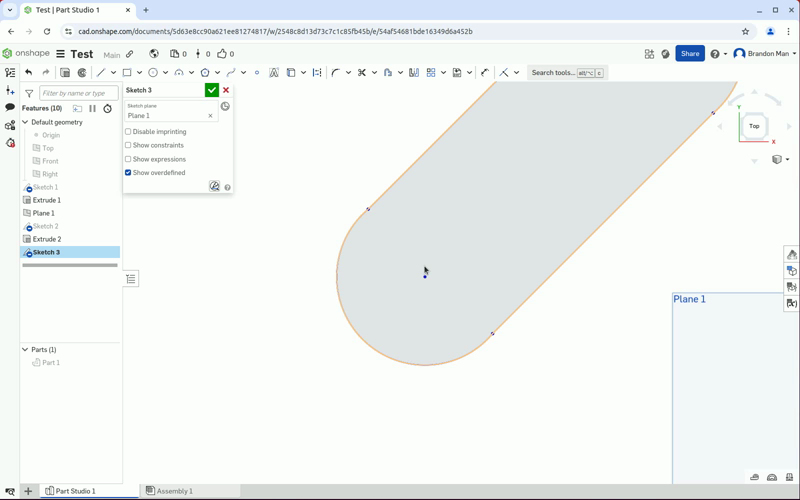
scroll(-6)
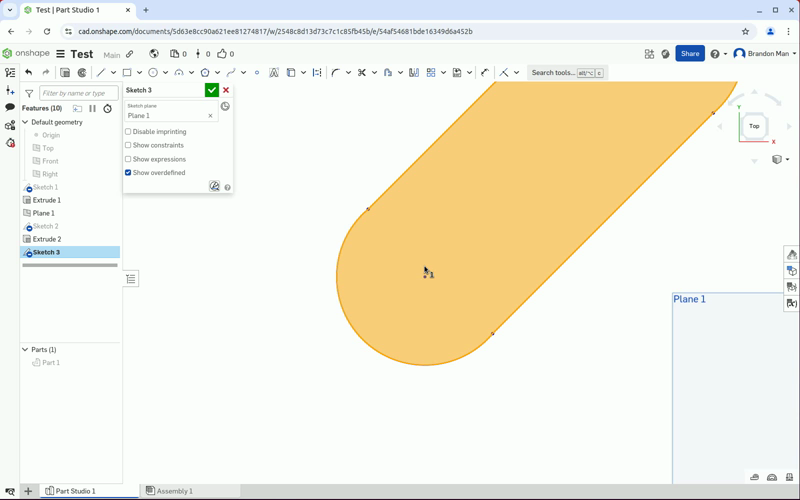
scroll(-6)
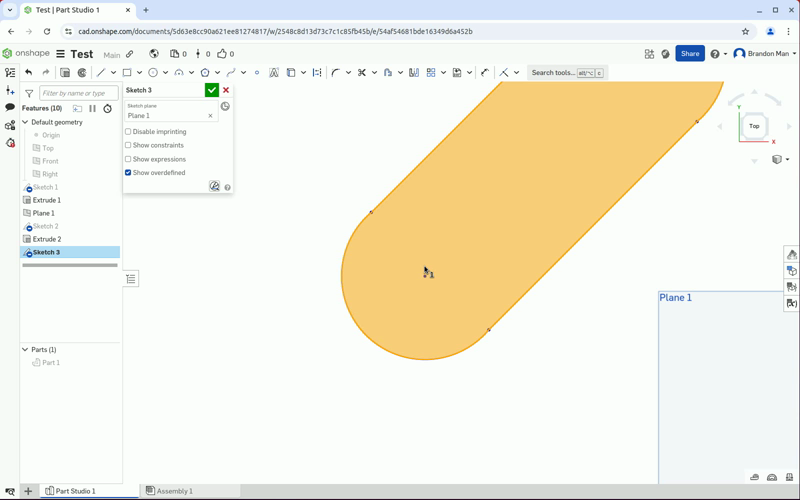
scroll(-6)
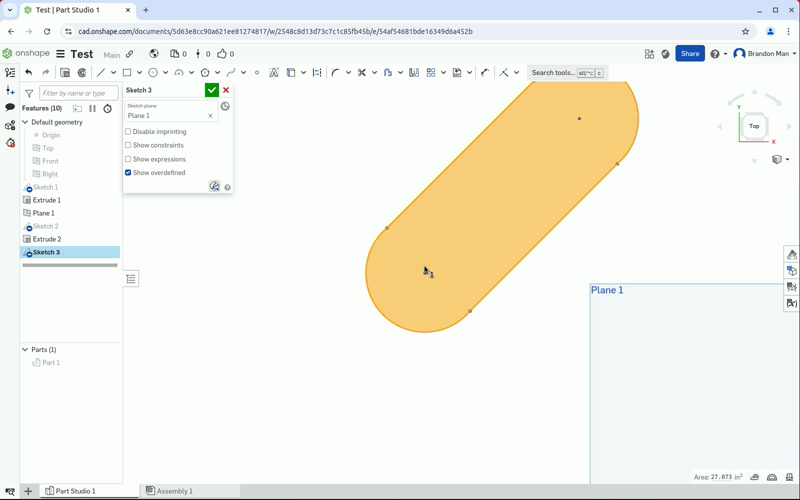
scroll(-6)
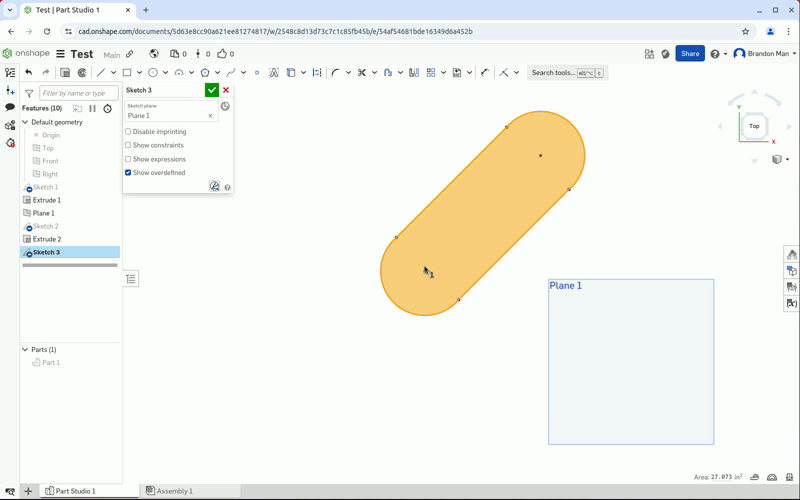
scroll(-6)
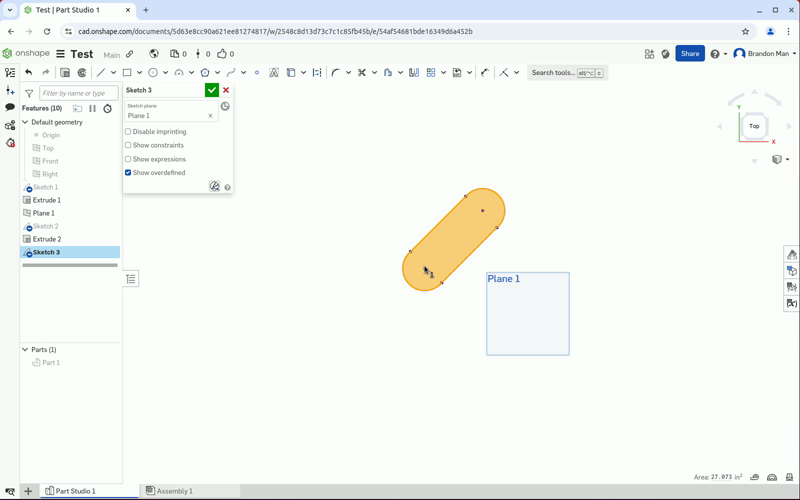
scroll(-6)
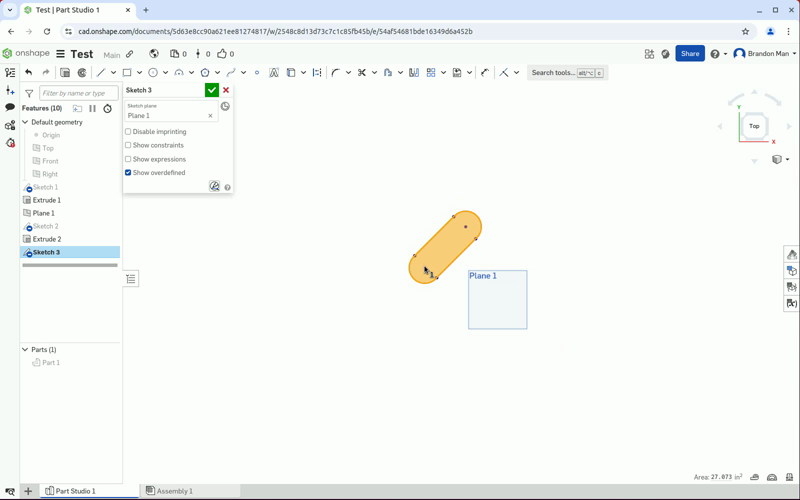
scroll(-6)
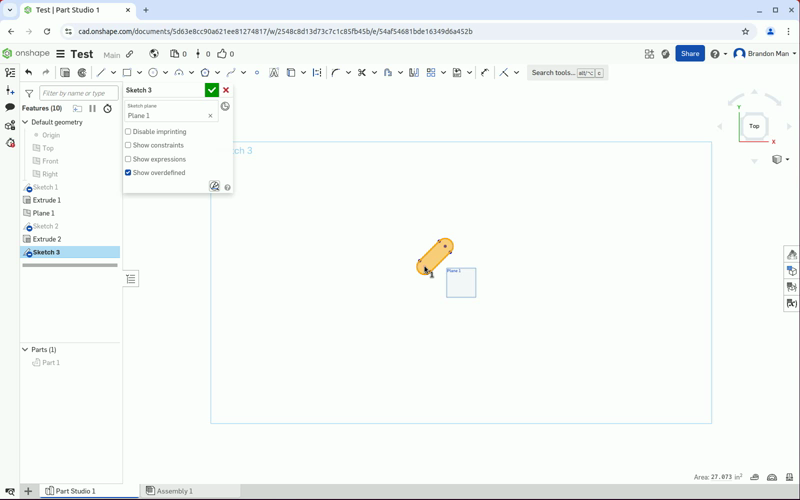
mouse_move(73, 352)
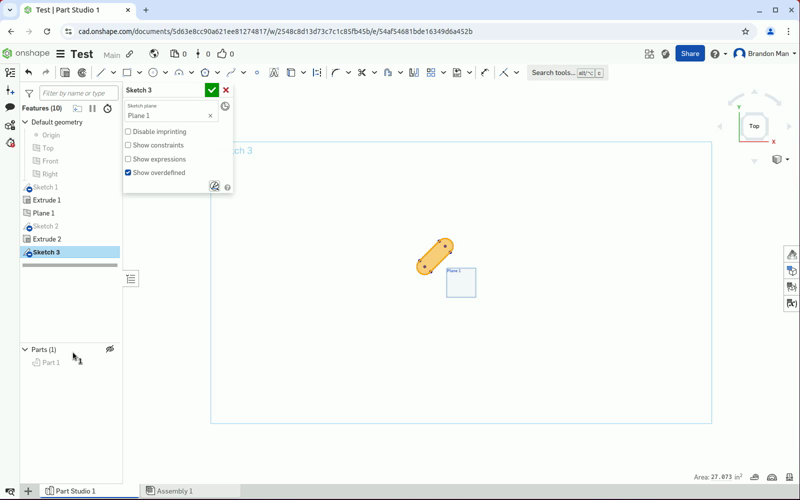
key(shift+y)
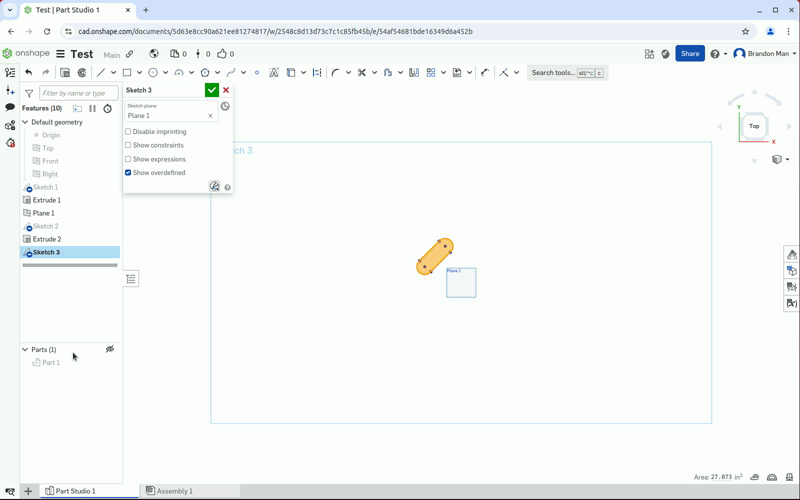
key(shift+e)
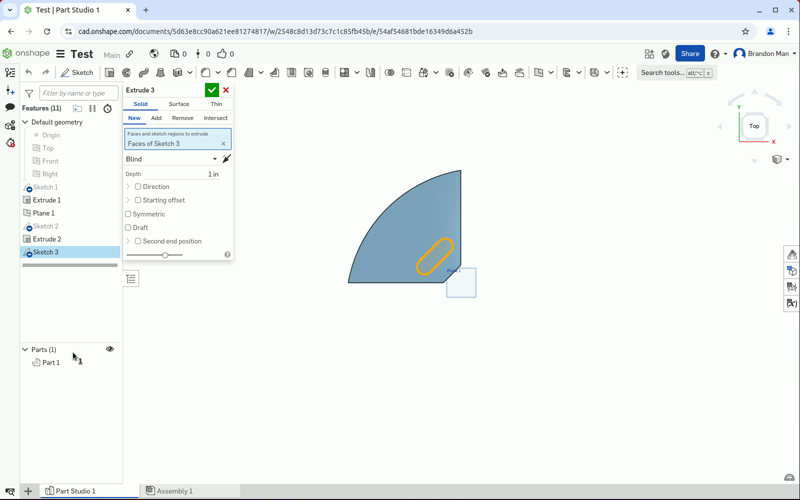
mouse_move(143, 106)
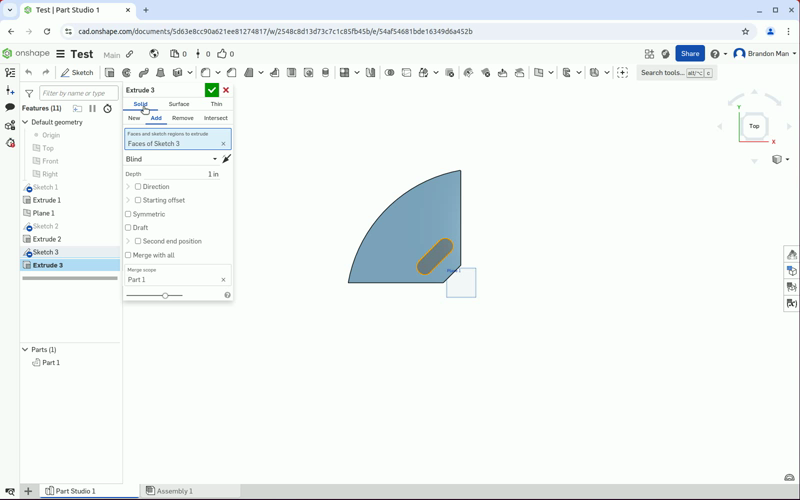
click(143, 106)
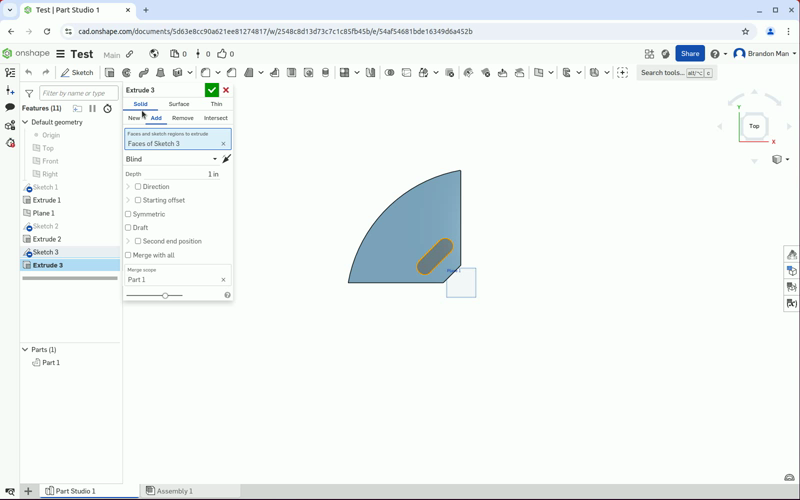
mouse_move(137, 120)
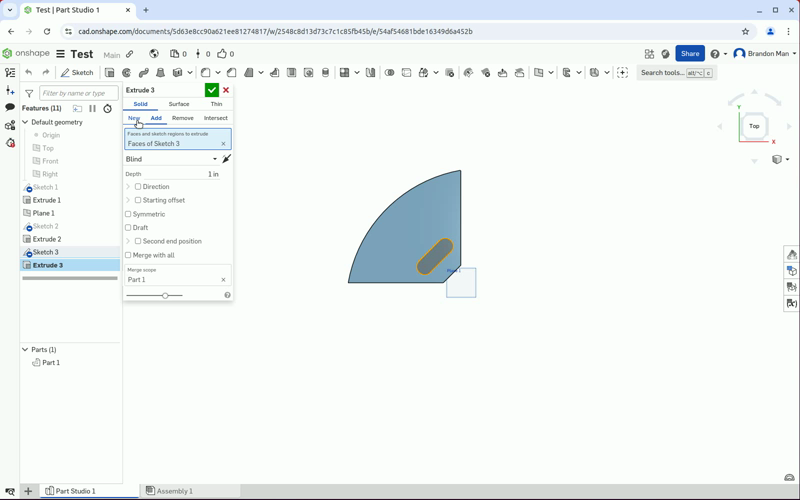
click(137, 120)
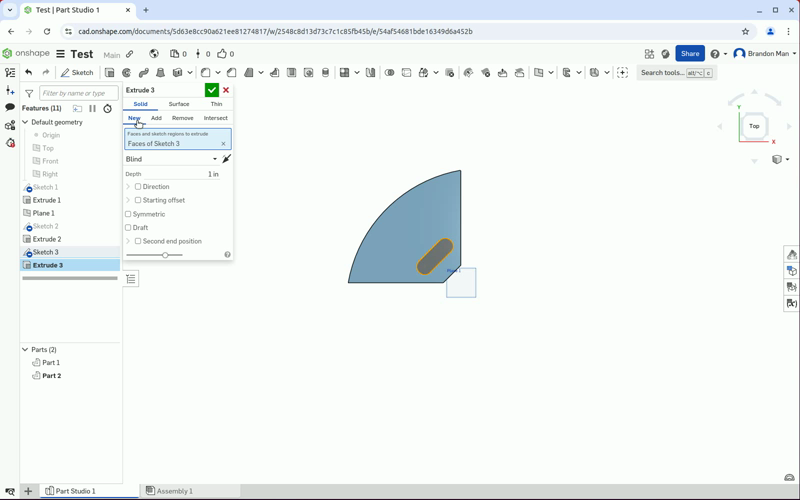
key(tab, 4)
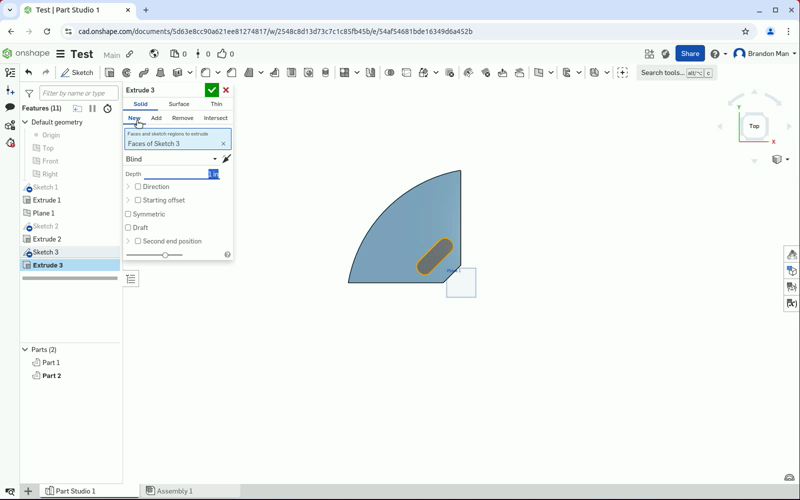
text(3.611)
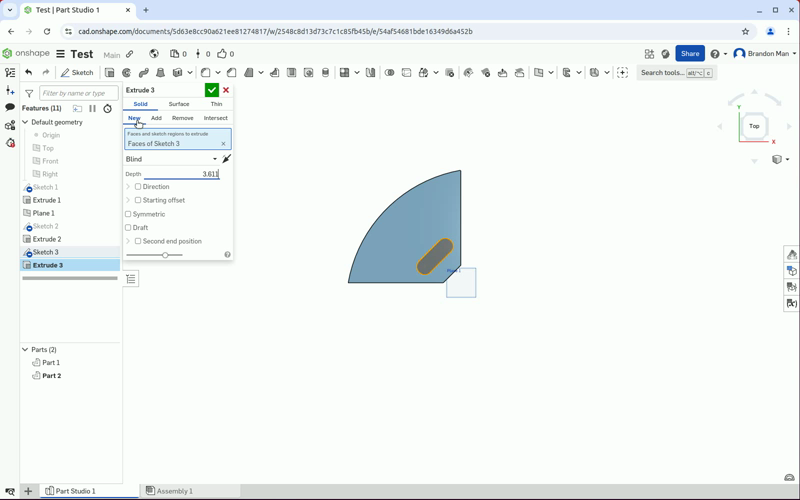
key(enter)
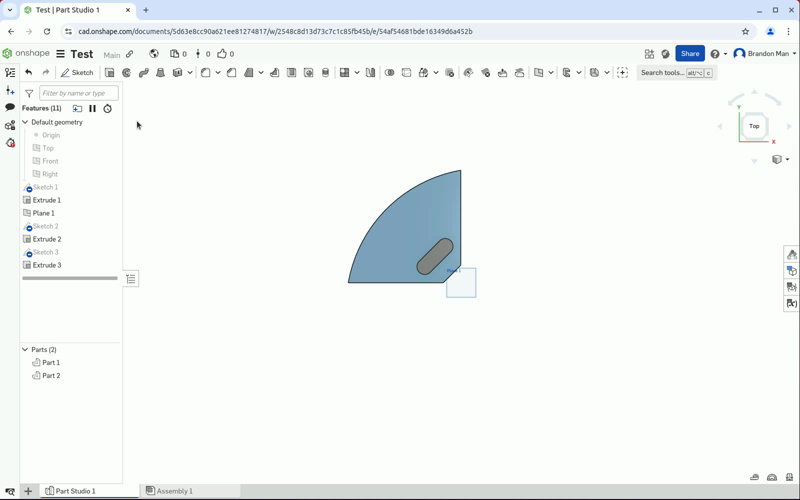
key(shift+h)
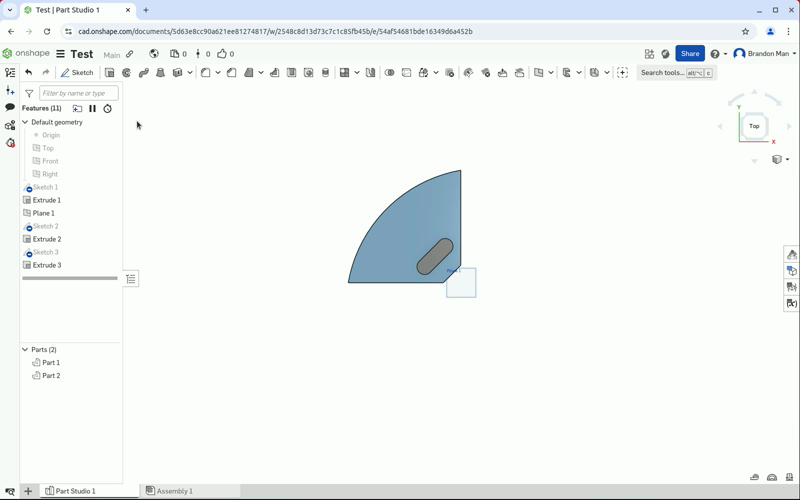
key(shift+h)
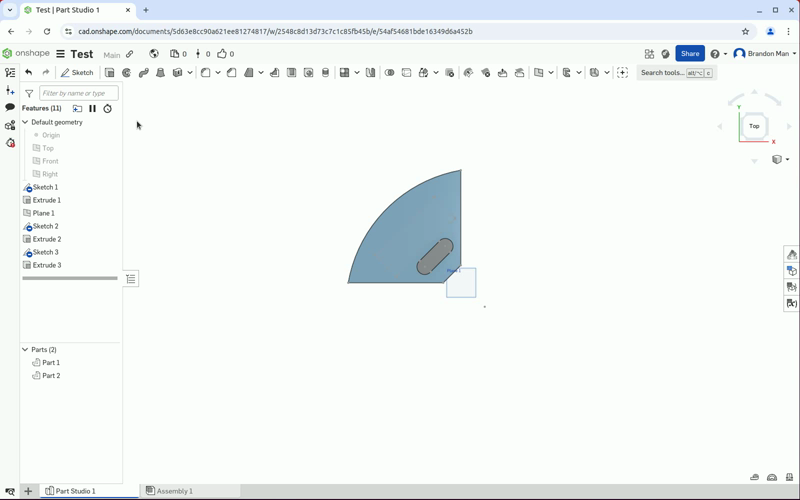
key(shift+7)
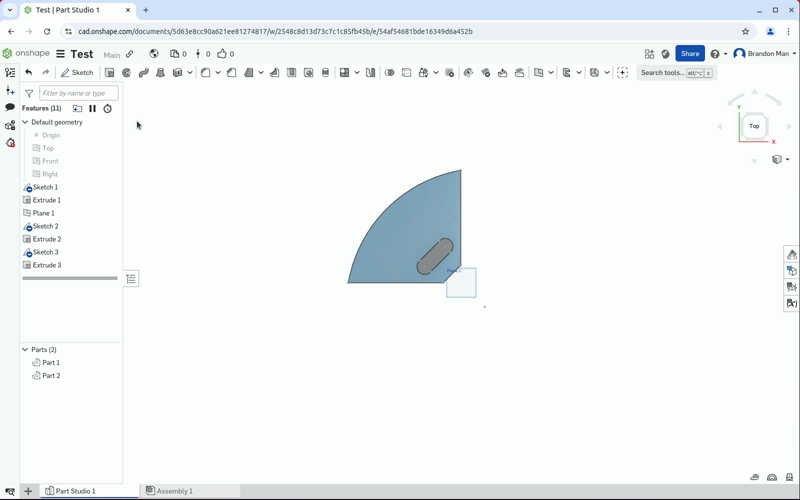
key(up, 3)
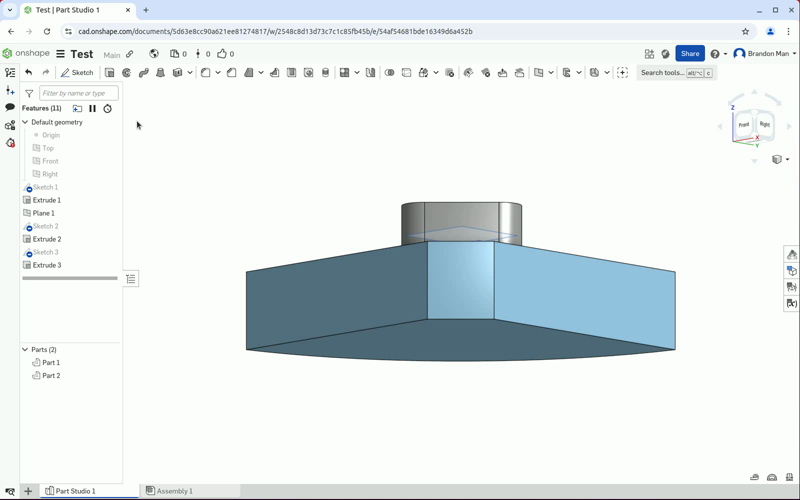
key(left, 3)
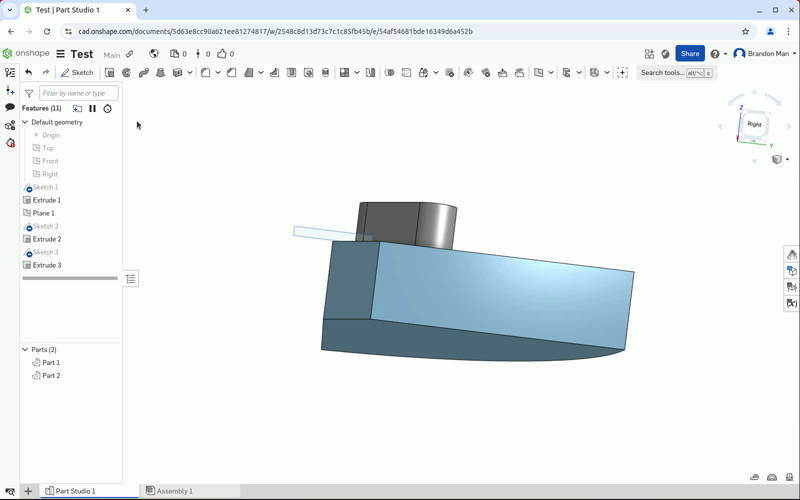
key(right, 3)
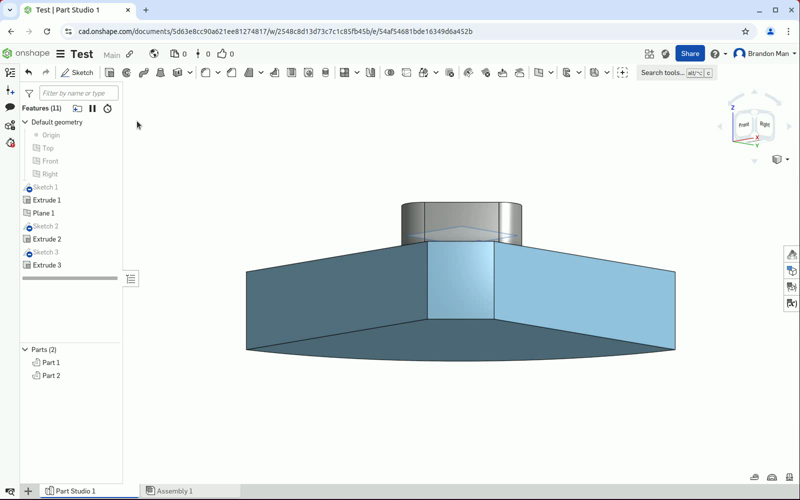
key(down, 3)
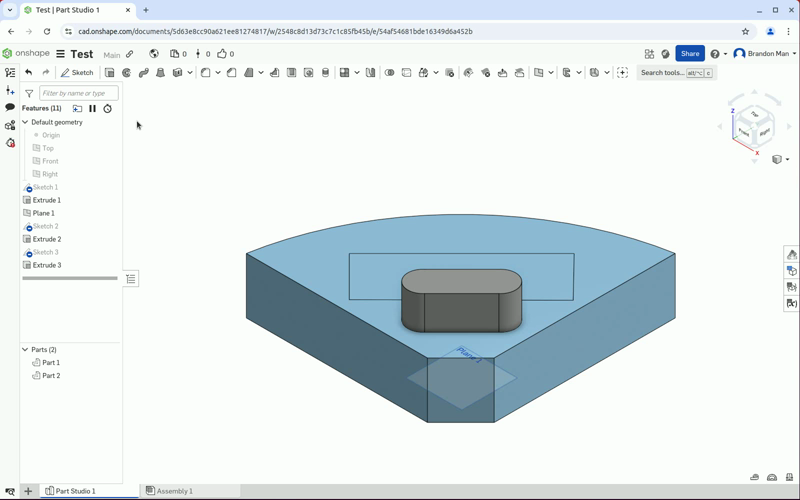
mouse_move(73, 189)
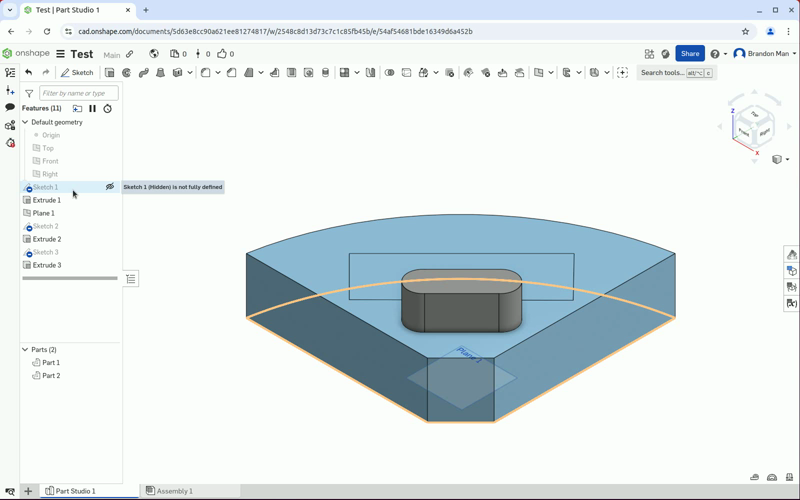
click(73, 189)